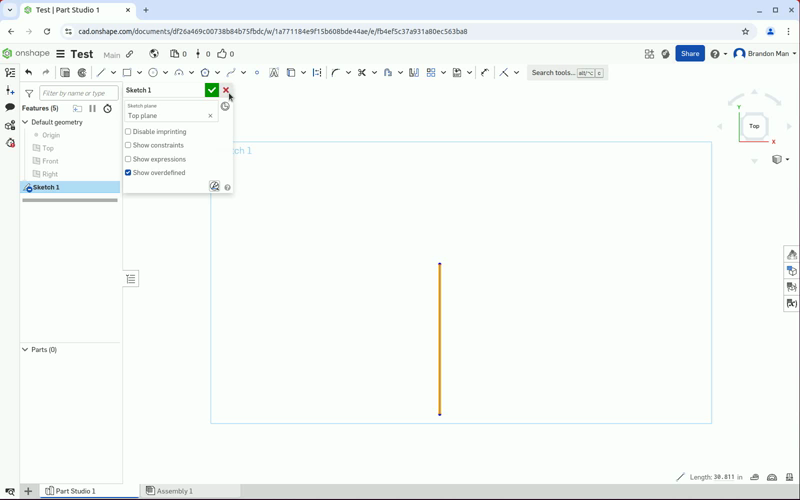
key(shift+h)
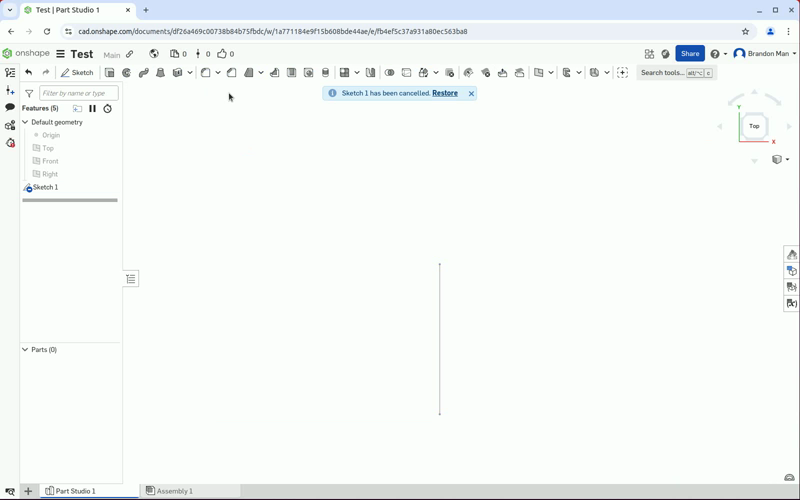
key(shift+s)
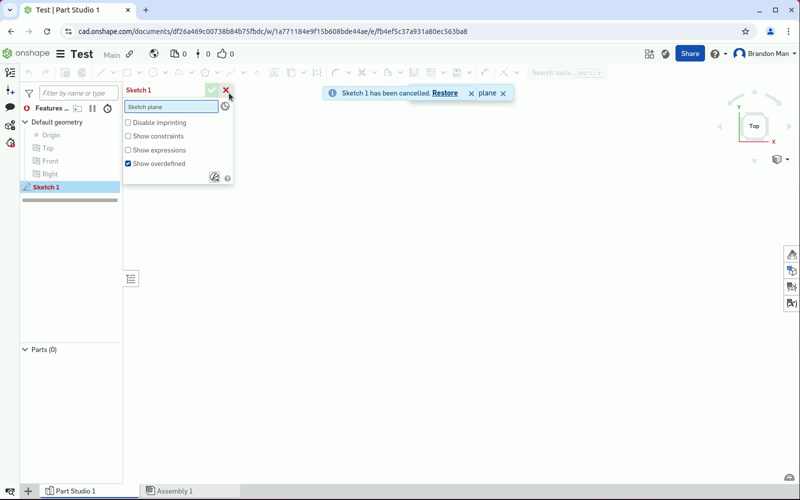
mouse_move(73, 150)
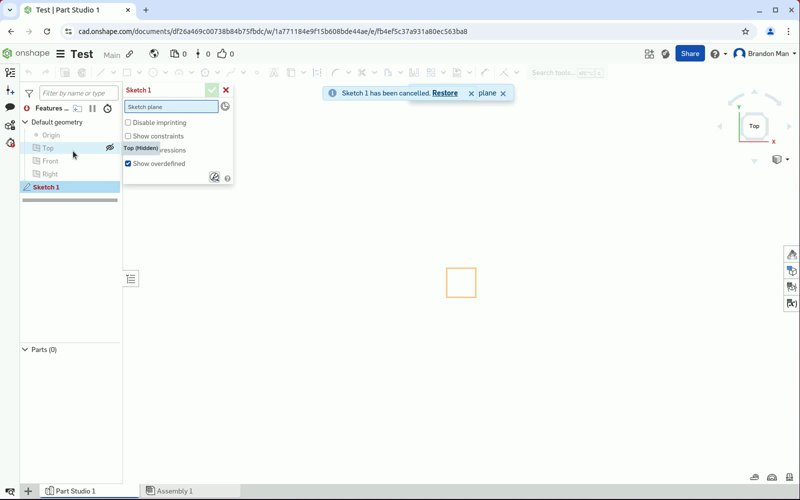
click(73, 150)
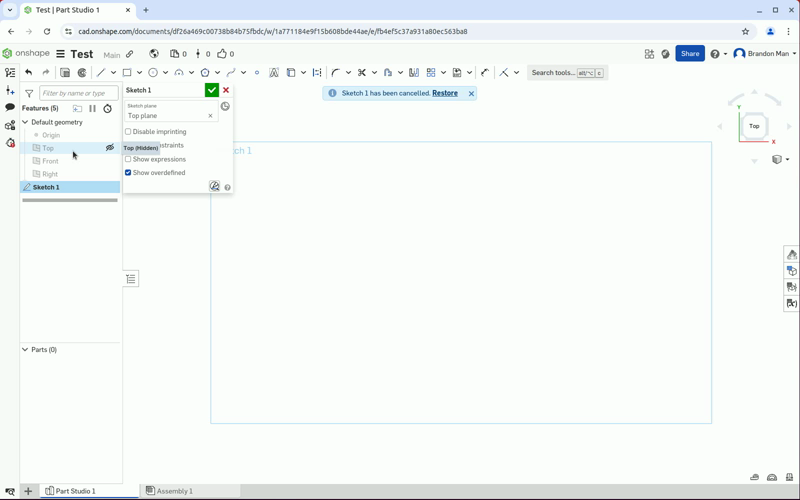
mouse_move(73, 352)
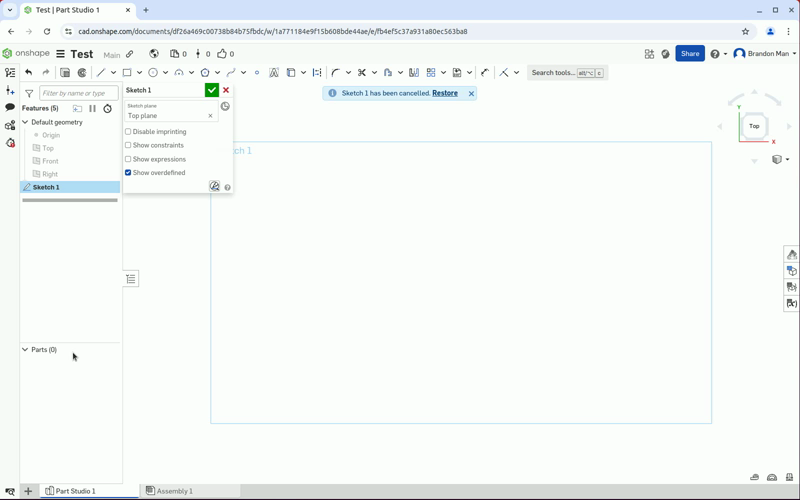
key(y)
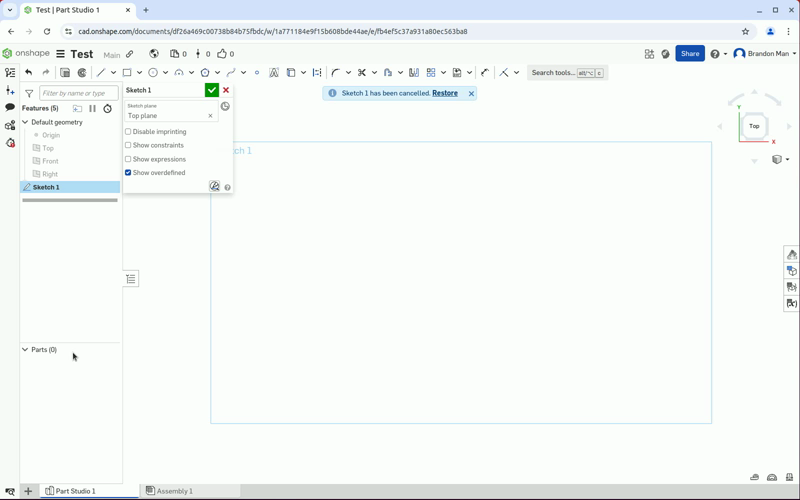
key(l)
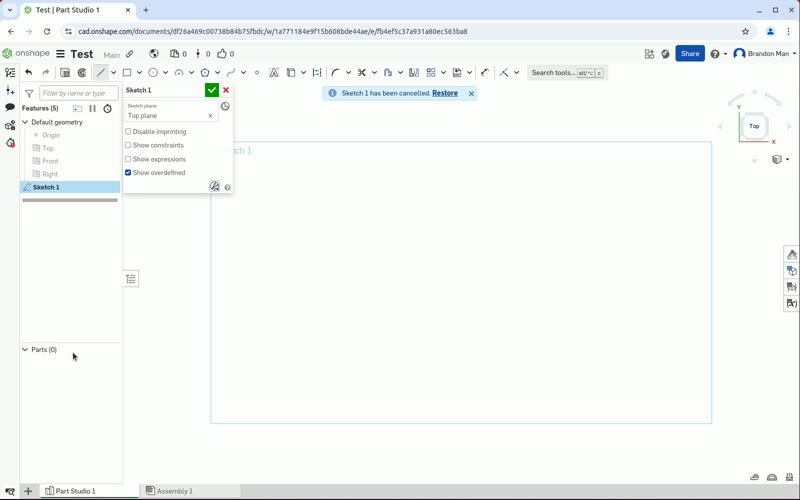
key_down(shift)
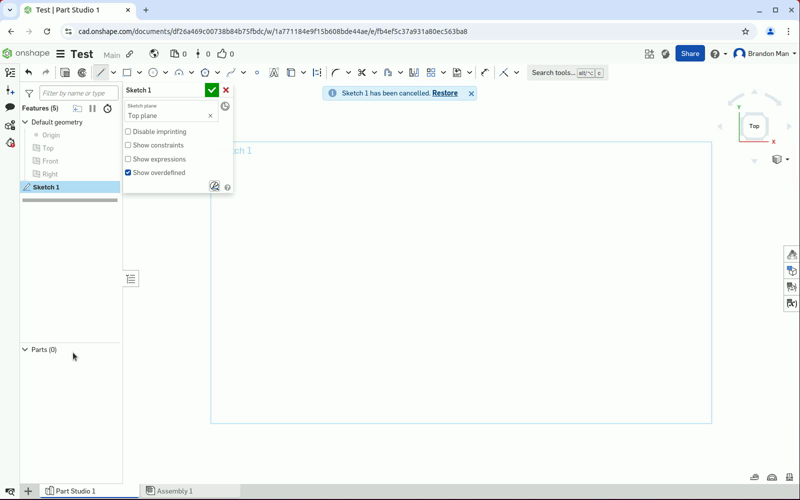
mouse_move(460, 281)
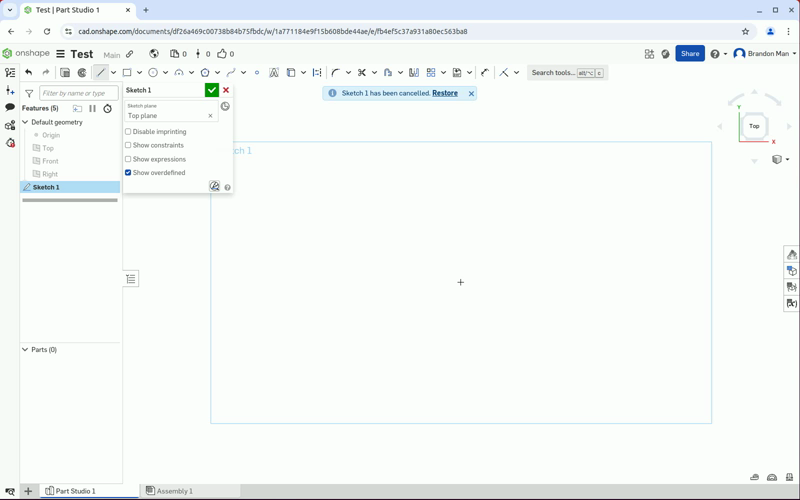
click(460, 281)
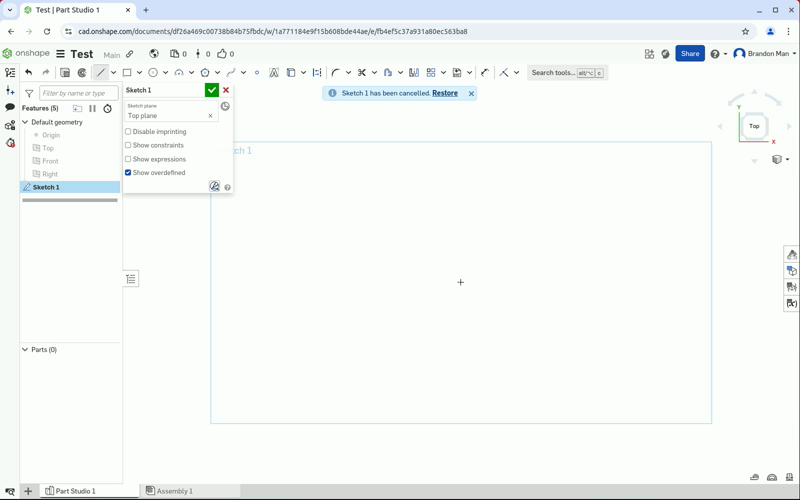
key_up(shift)
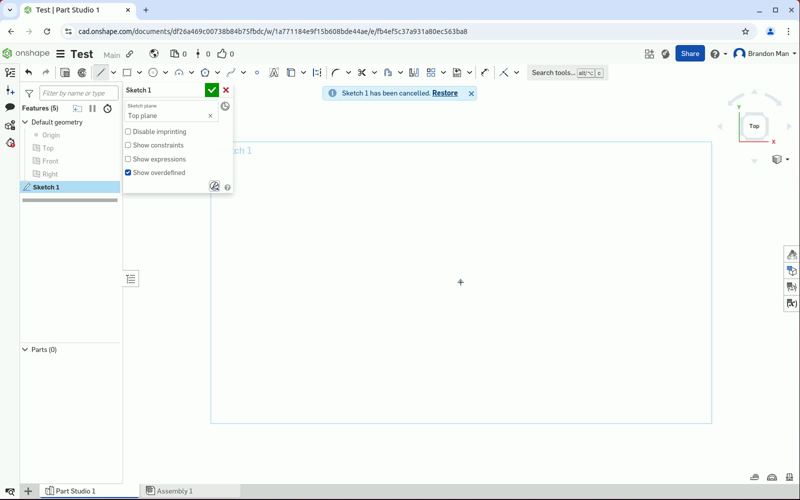
key_down(shift)
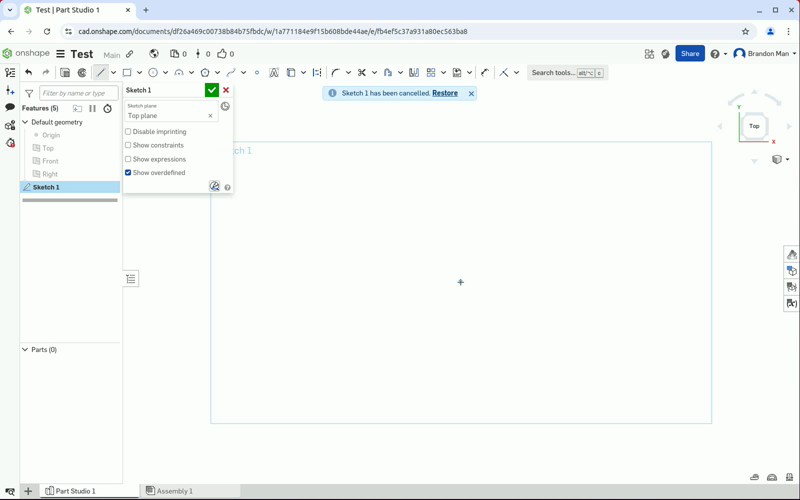
mouse_move(573, 281)
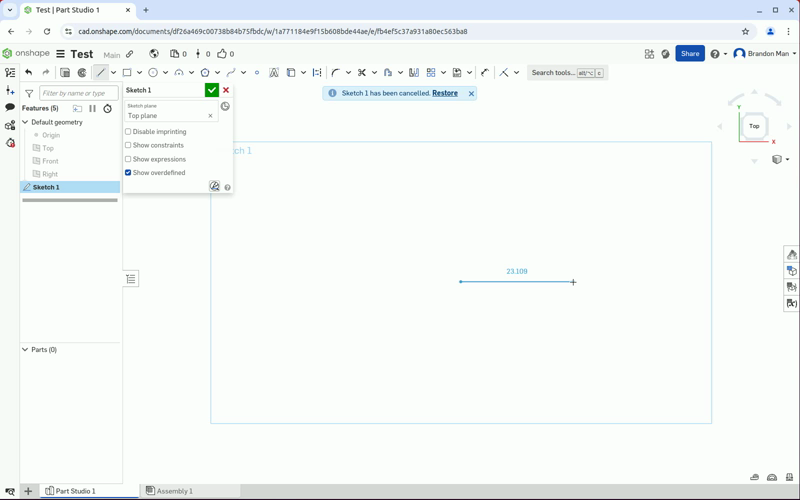
click(573, 281)
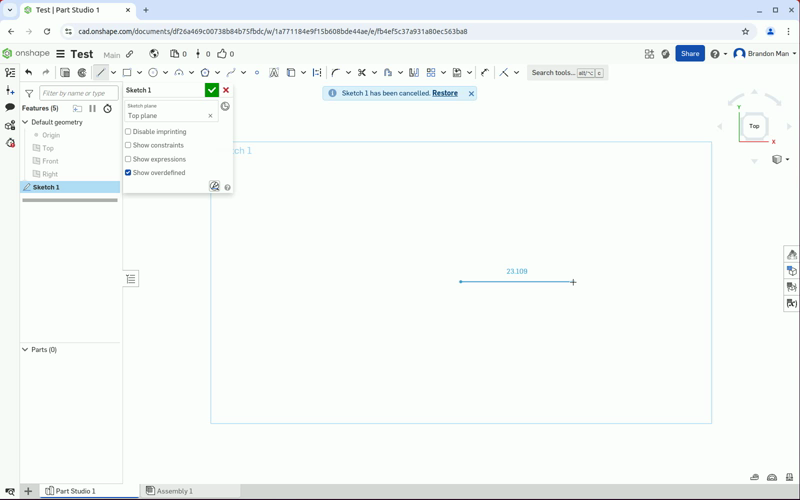
key_up(shift)
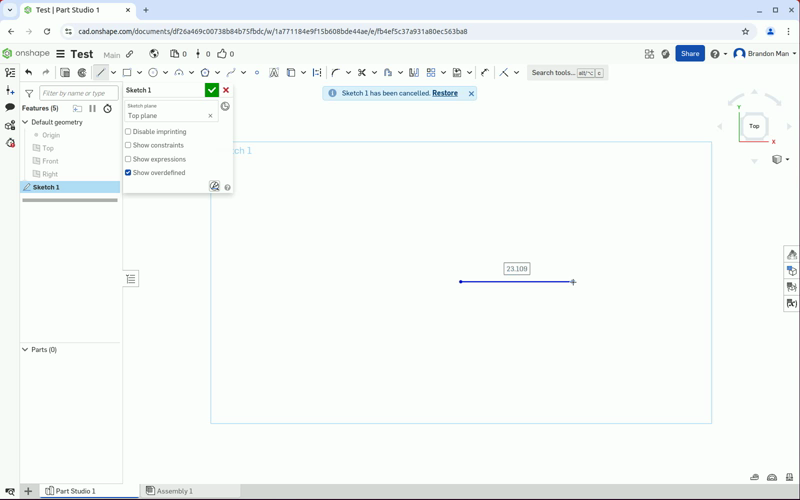
key_down(shift)
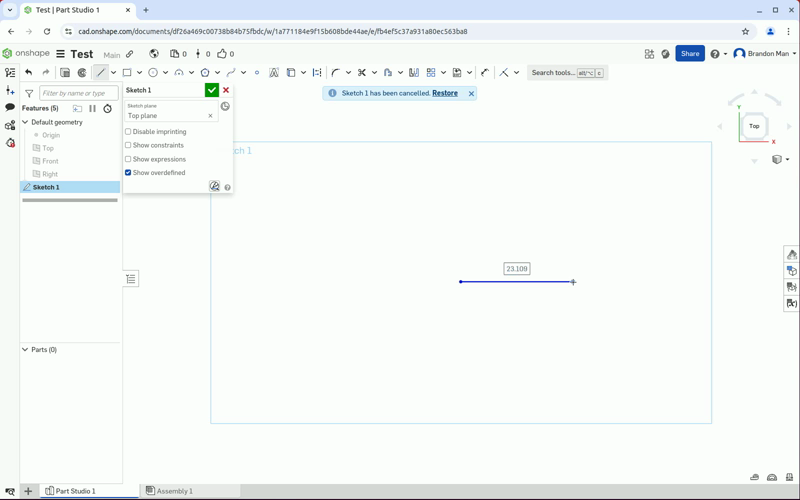
mouse_move(589, 281)
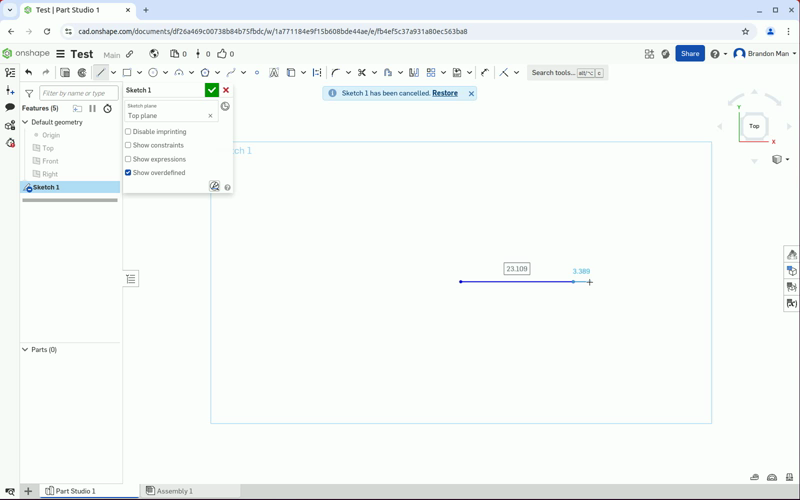
mouse_move(573, 241)
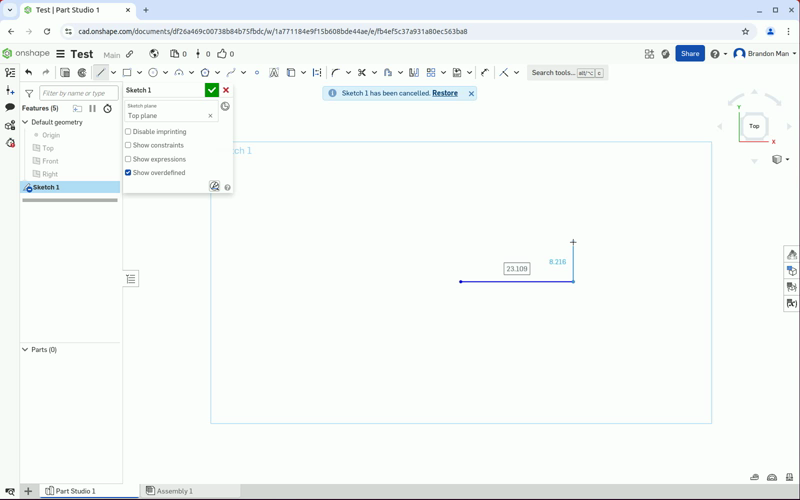
click(573, 241)
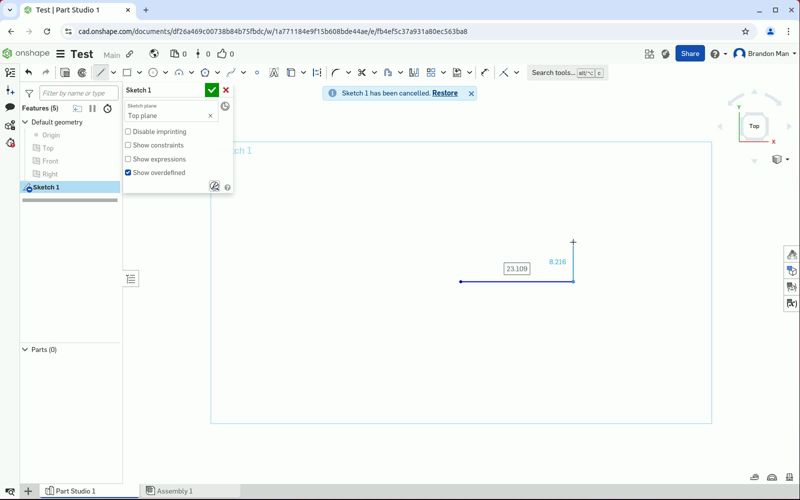
key_up(shift)
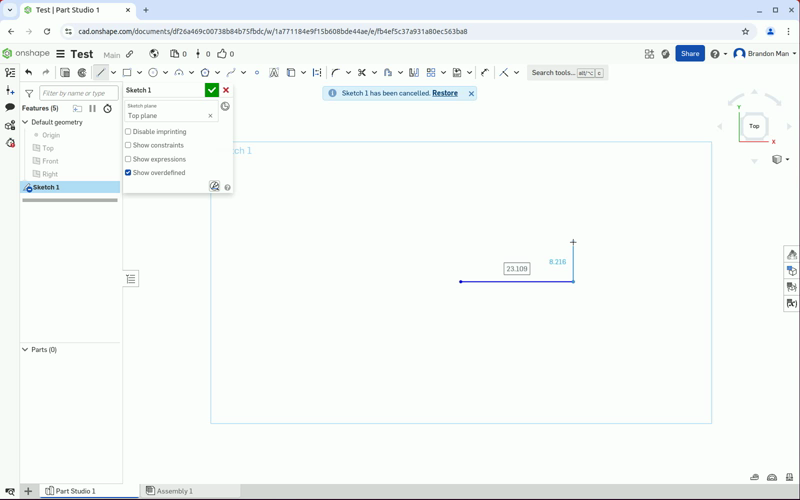
key_down(shift)
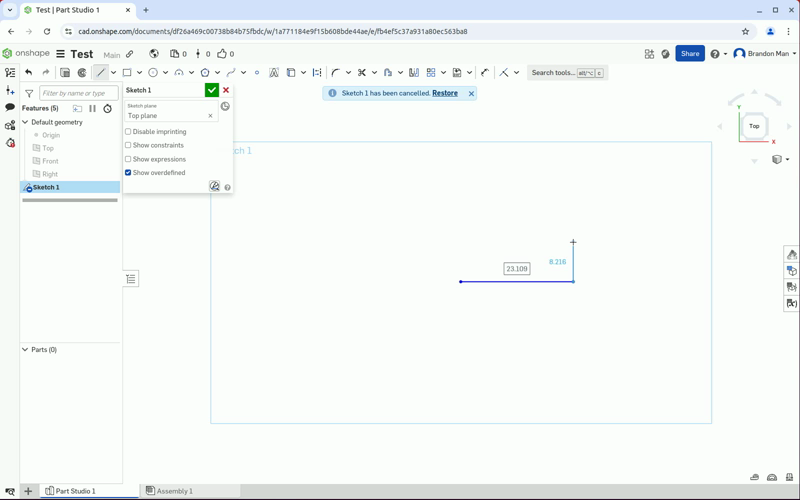
mouse_move(460, 241)
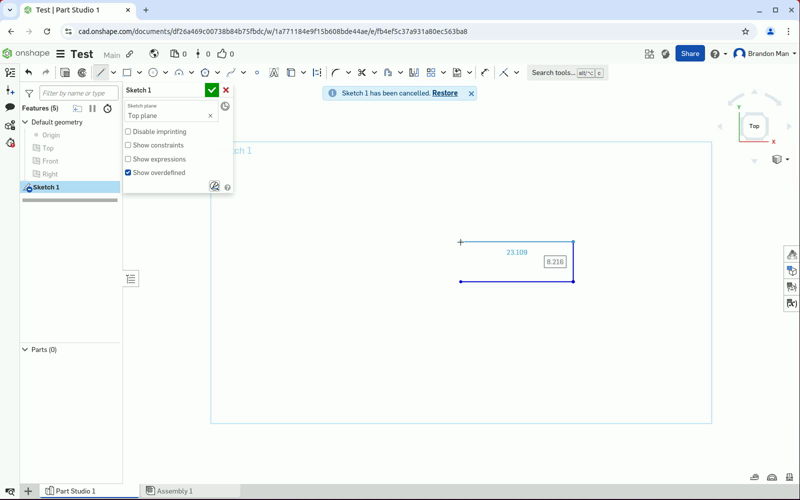
click(460, 241)
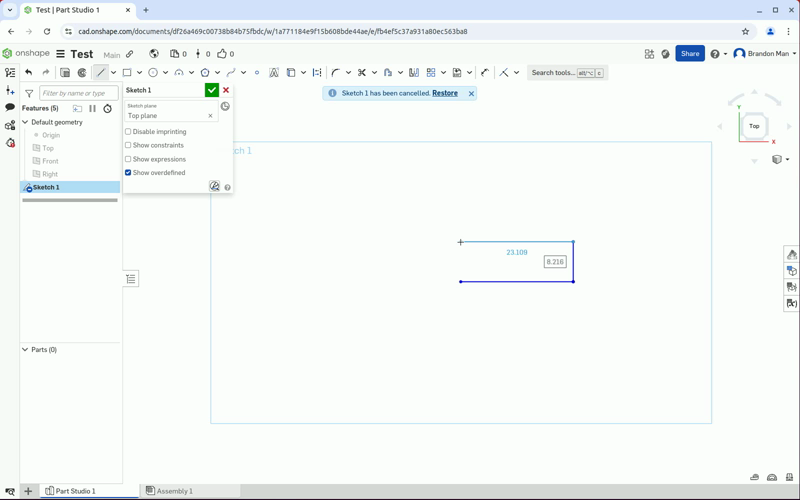
key_up(shift)
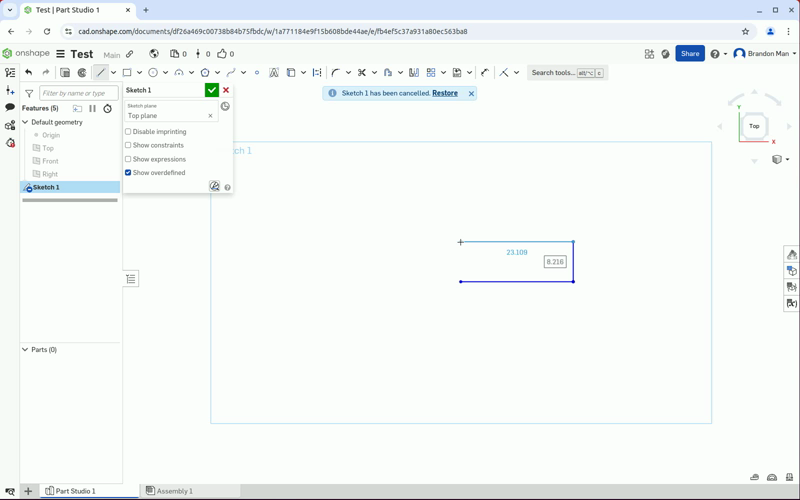
mouse_move(490, 241)
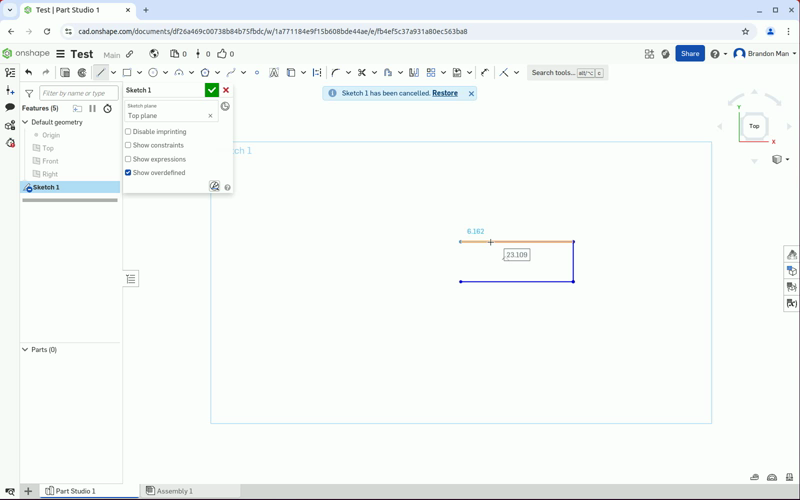
key_down(shift)
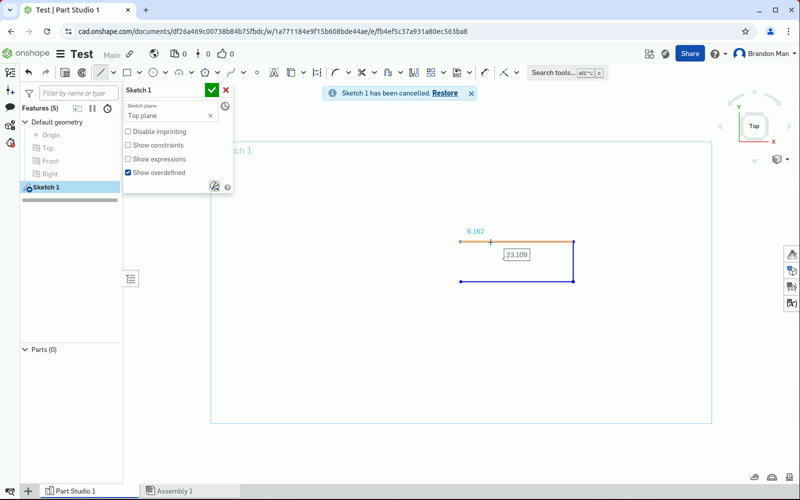
mouse_move(460, 281)
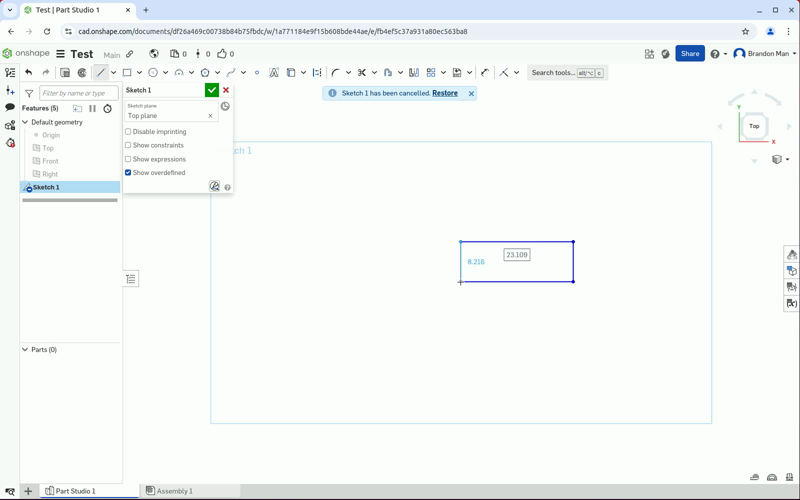
key_up(shift)
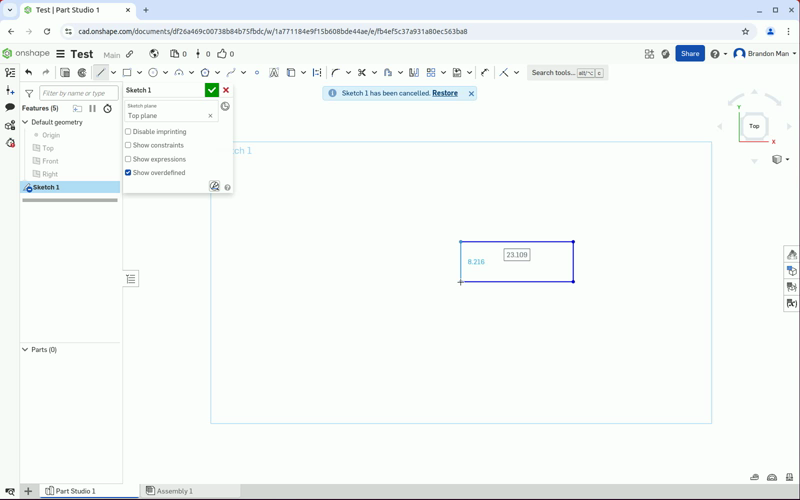
click(460, 281)
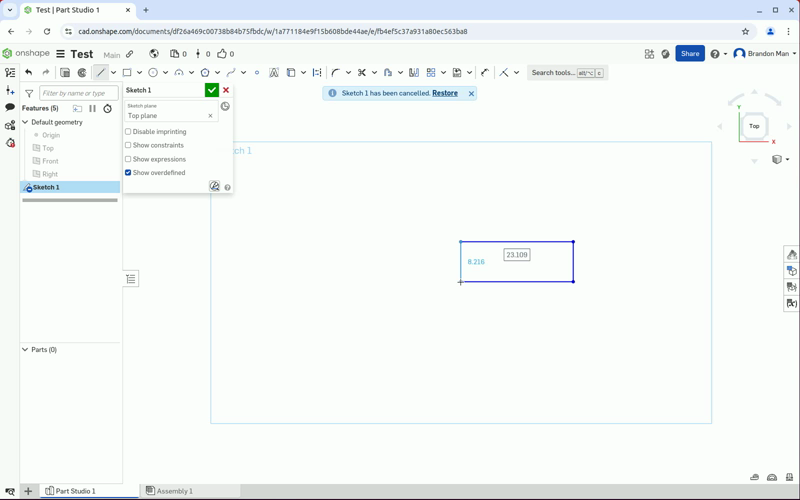
key(esc)
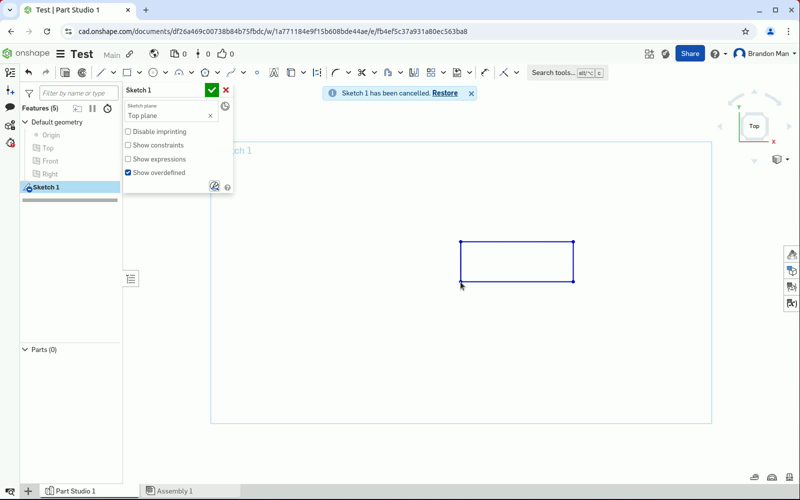
mouse_move(557, 246)
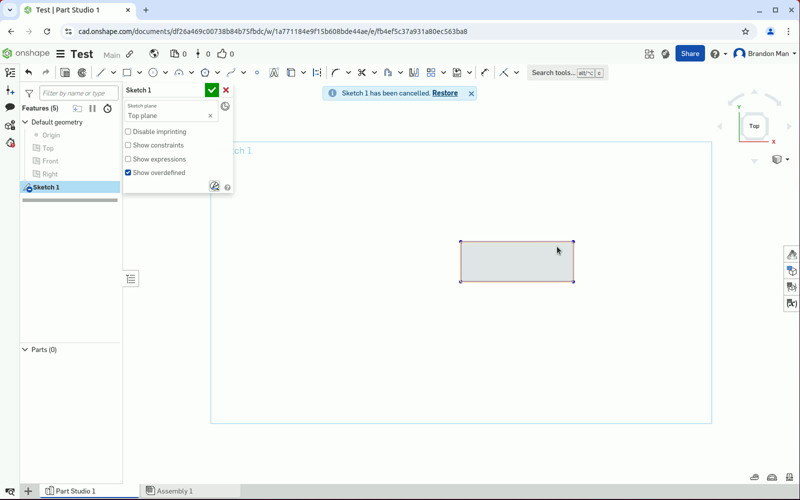
click(557, 246)
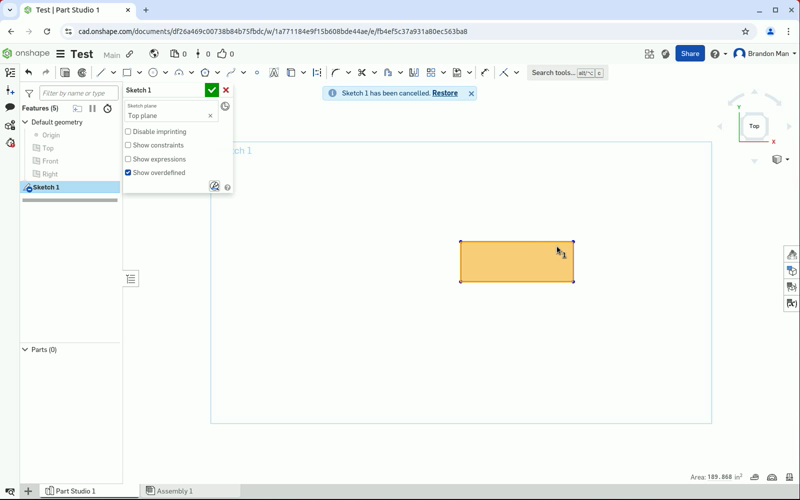
mouse_move(73, 352)
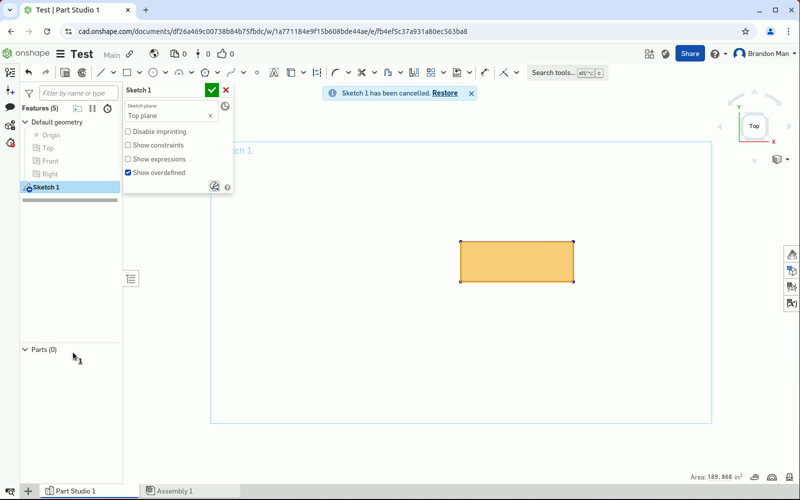
key(shift+y)
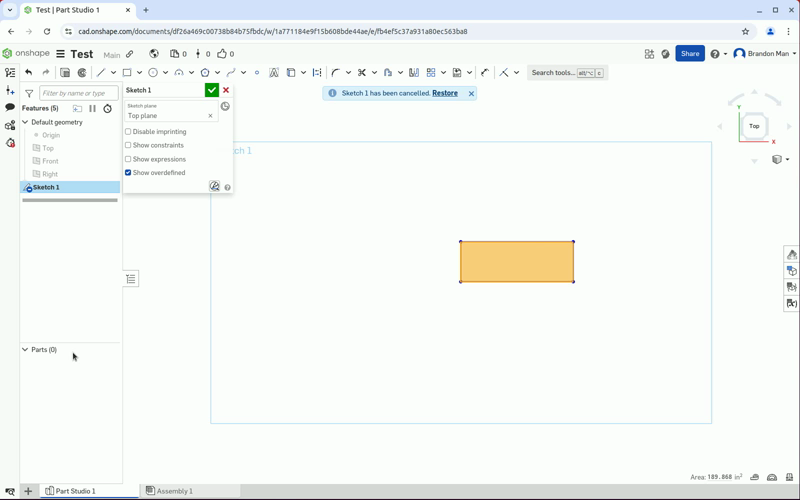
key(shift+e)
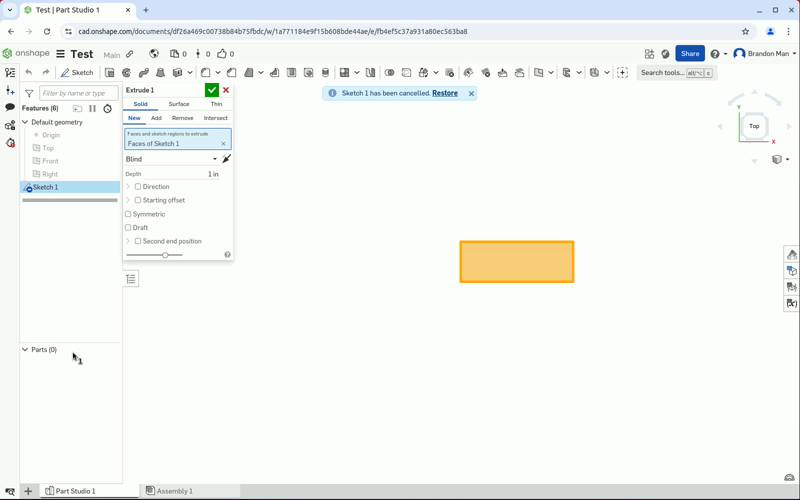
mouse_move(143, 106)
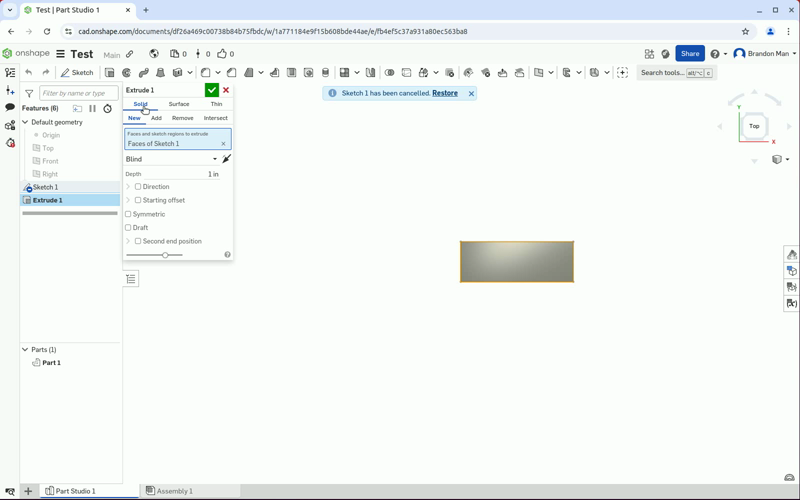
click(143, 106)
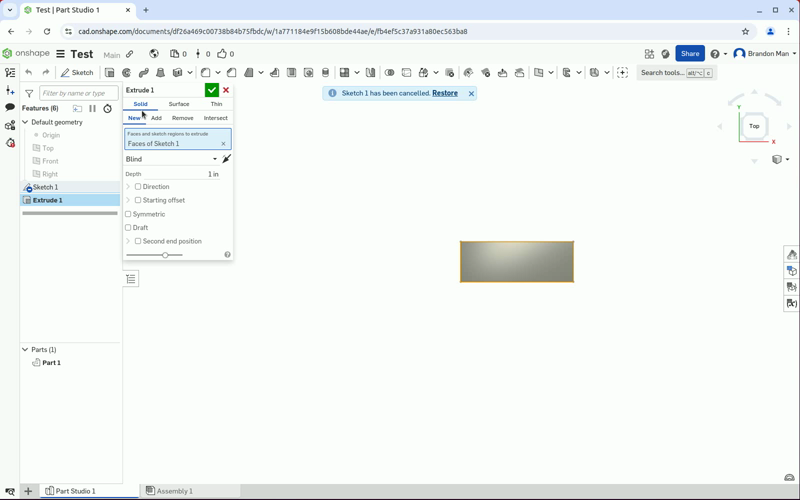
mouse_move(137, 120)
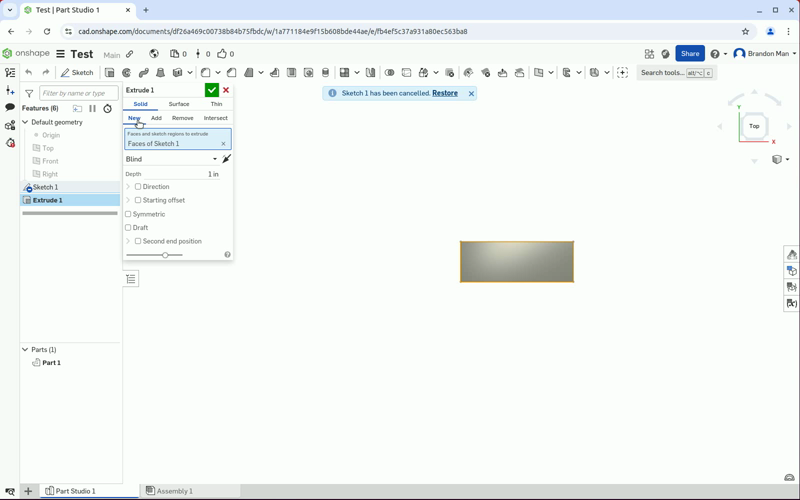
click(137, 120)
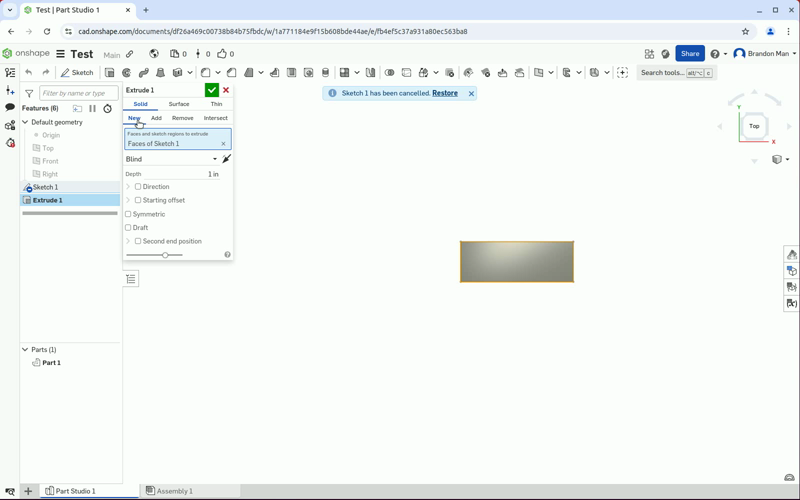
key(tab, 4)
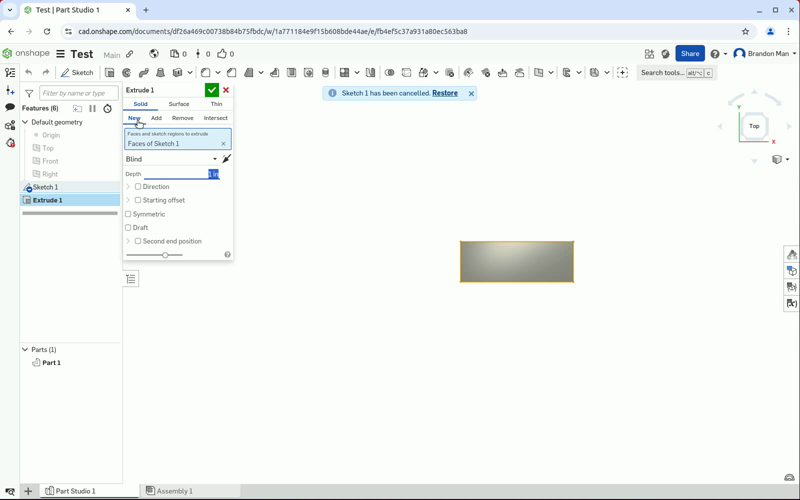
text(0.481)
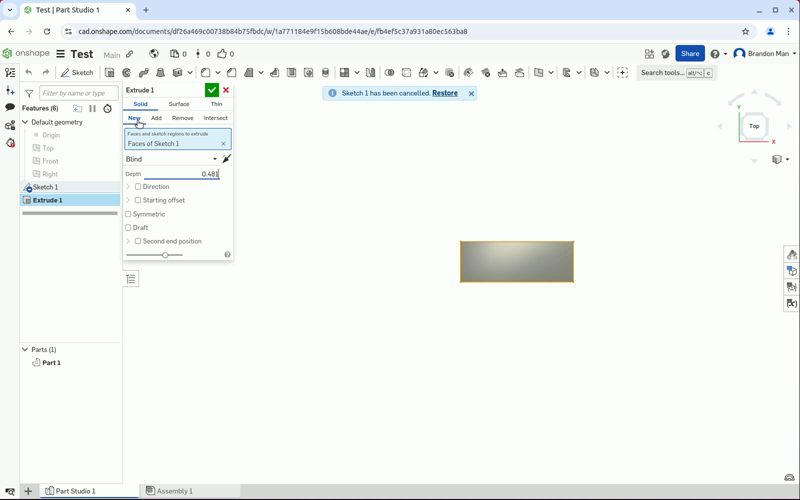
key(enter)
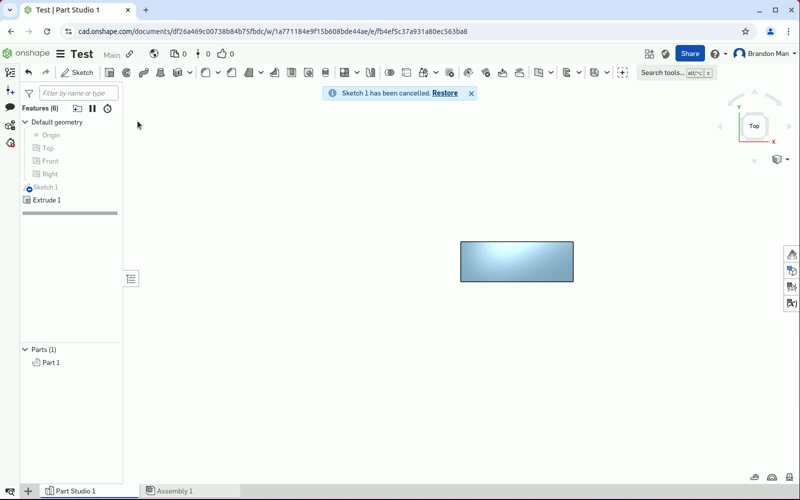
key(shift+h)
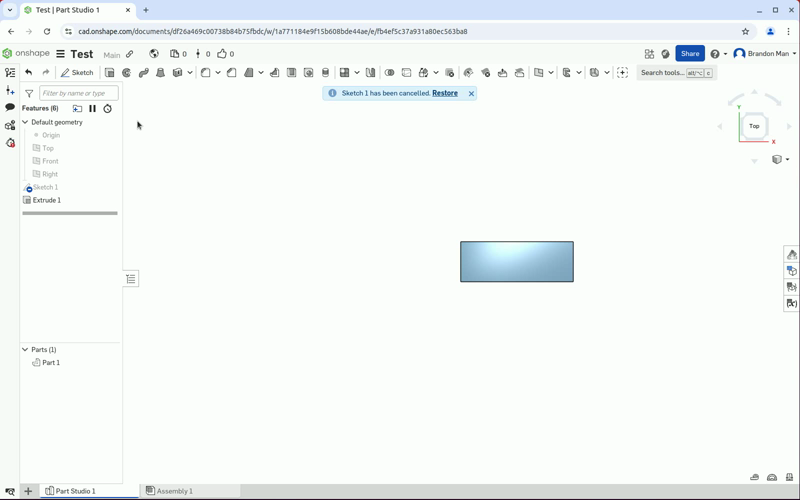
key(shift+h)
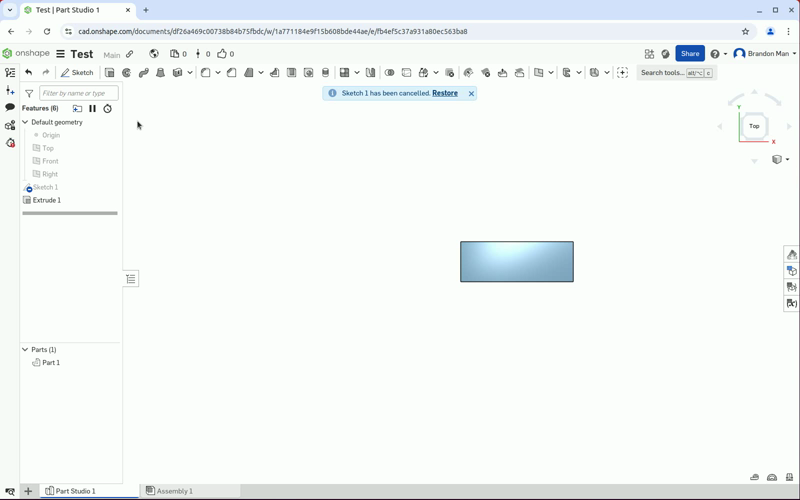
mouse_move(73, 189)
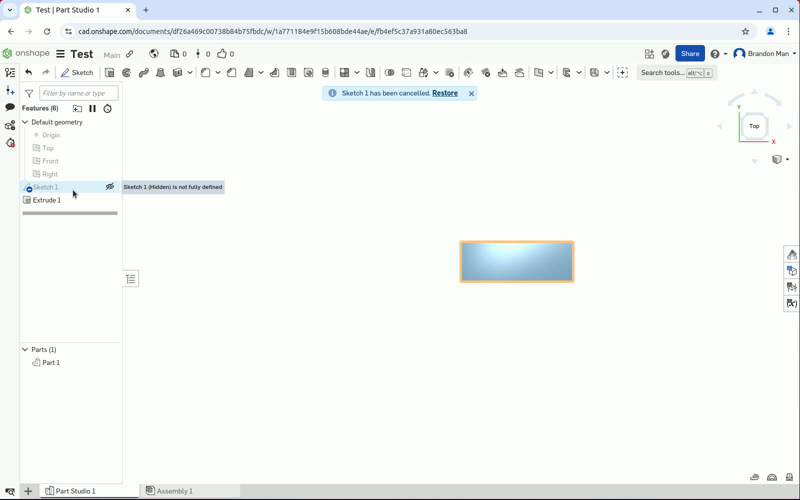
click(73, 189)
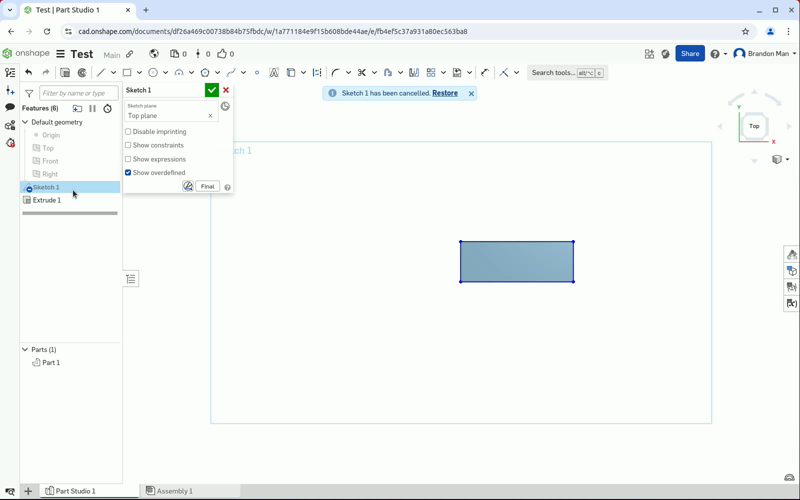
mouse_move(229, 92)
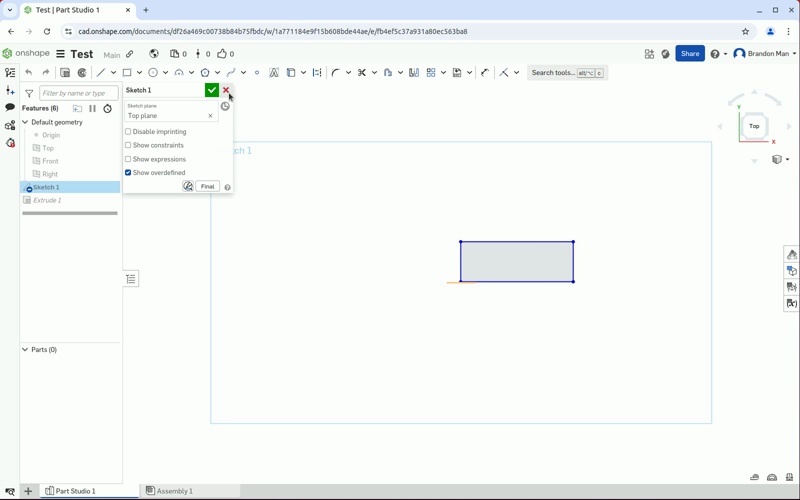
click(229, 92)
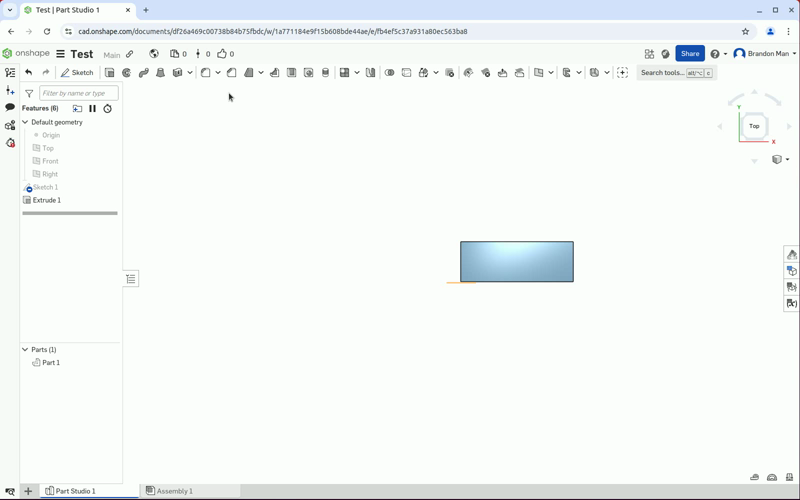
mouse_move(541, 75)
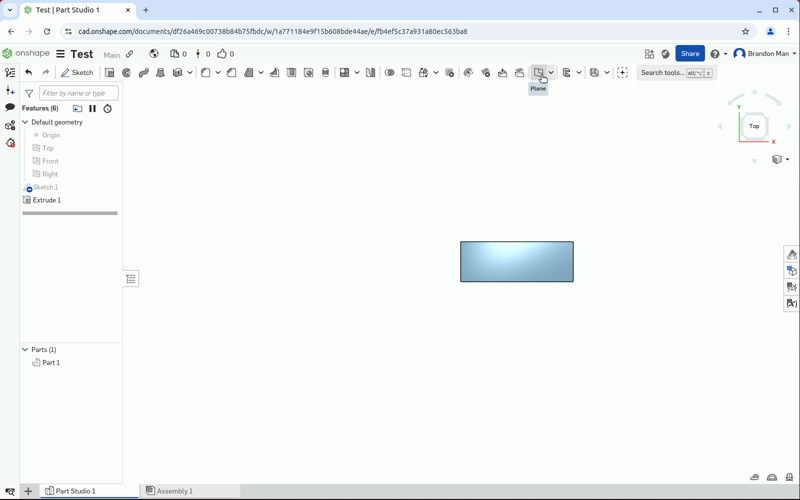
click(541, 75)
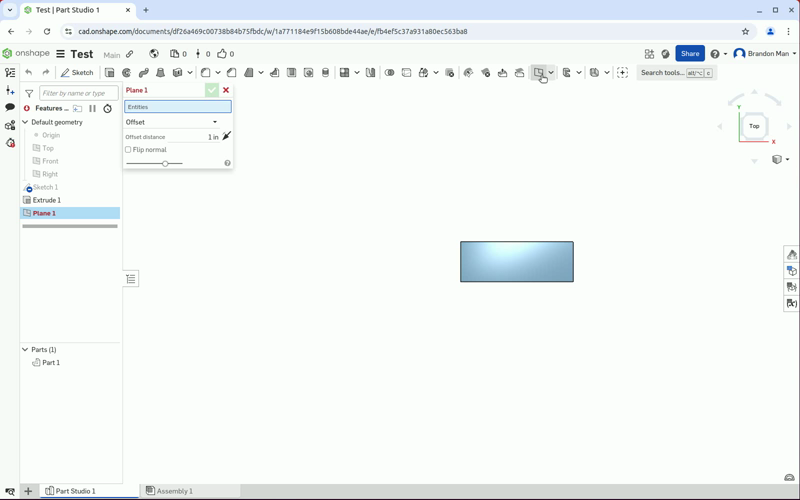
mouse_move(73, 150)
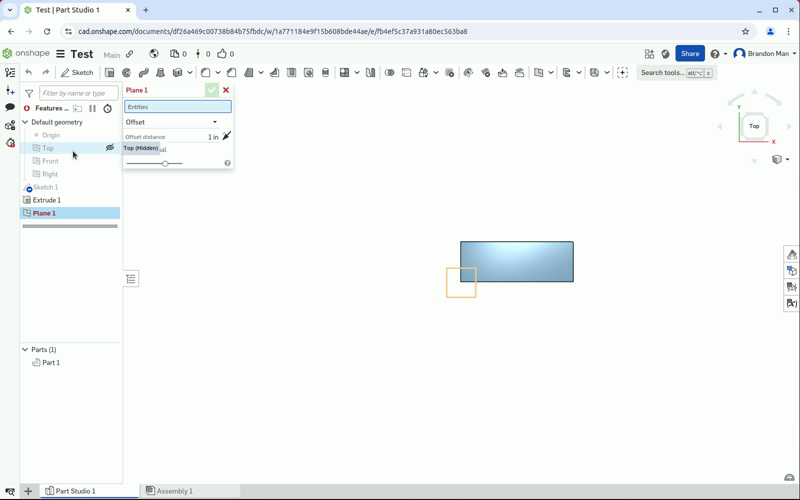
click(73, 150)
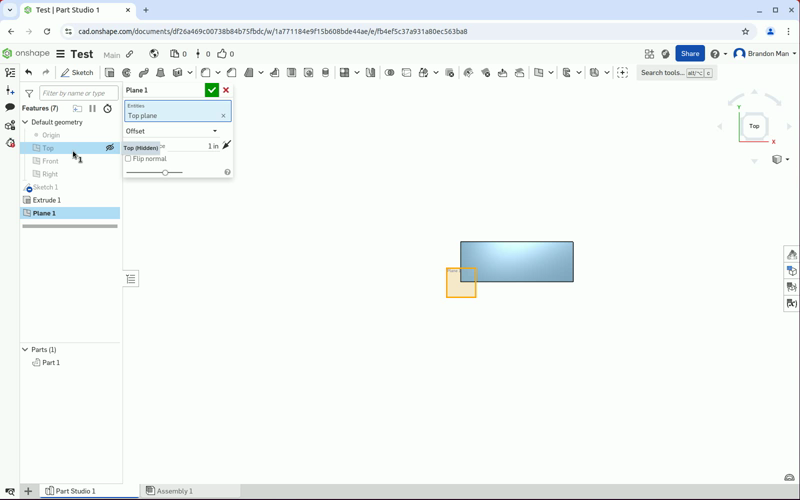
key(tab, 2)
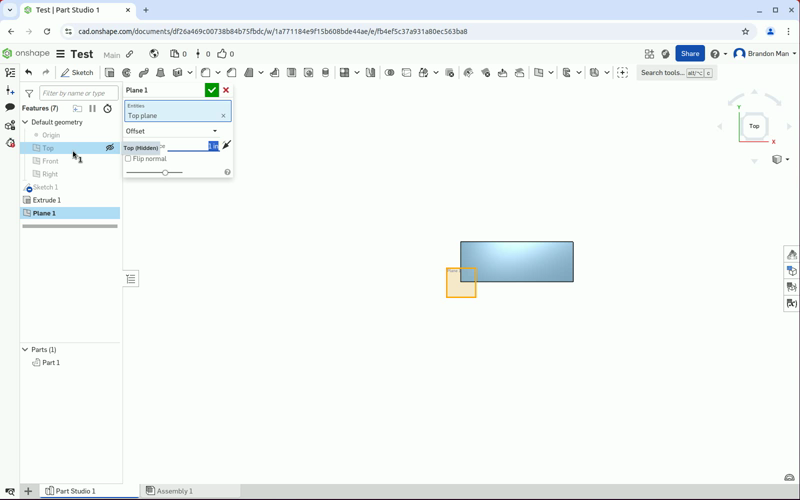
text(0.493)
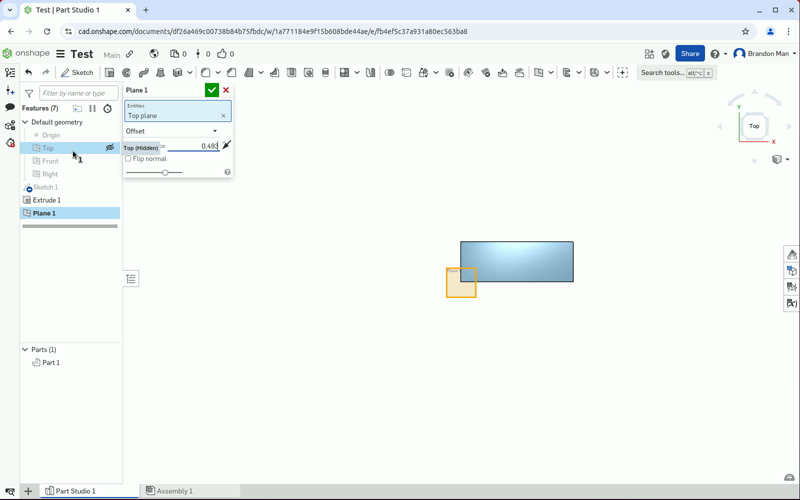
key(enter, 2)
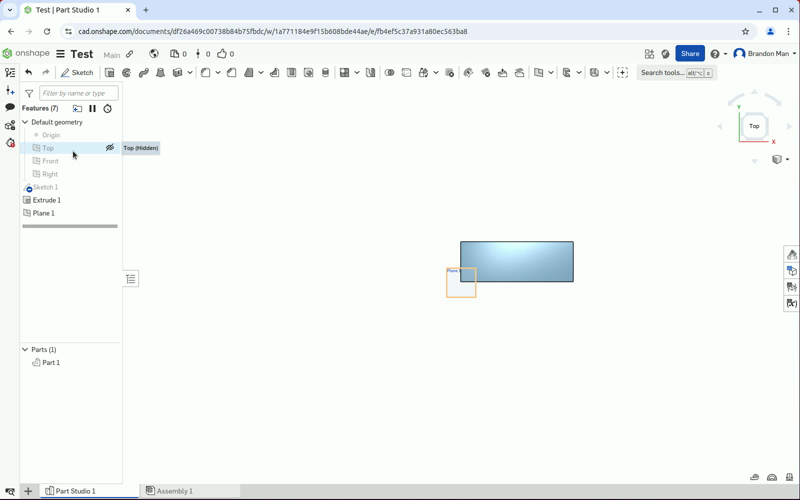
key(shift+s)
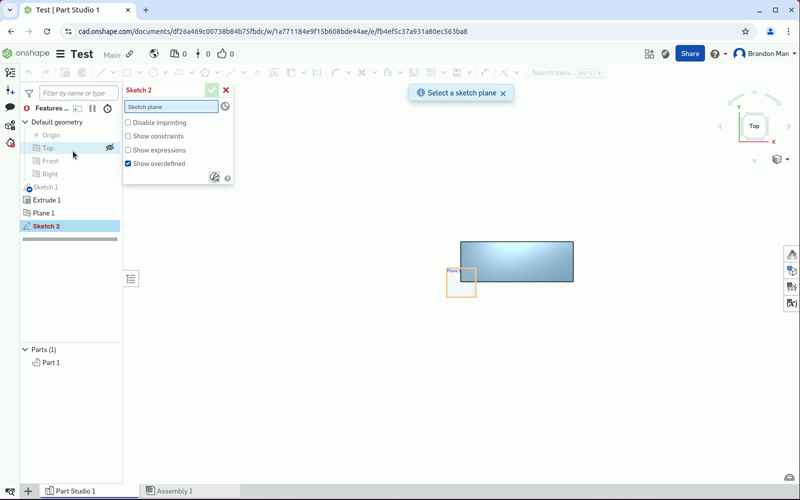
mouse_move(73, 215)
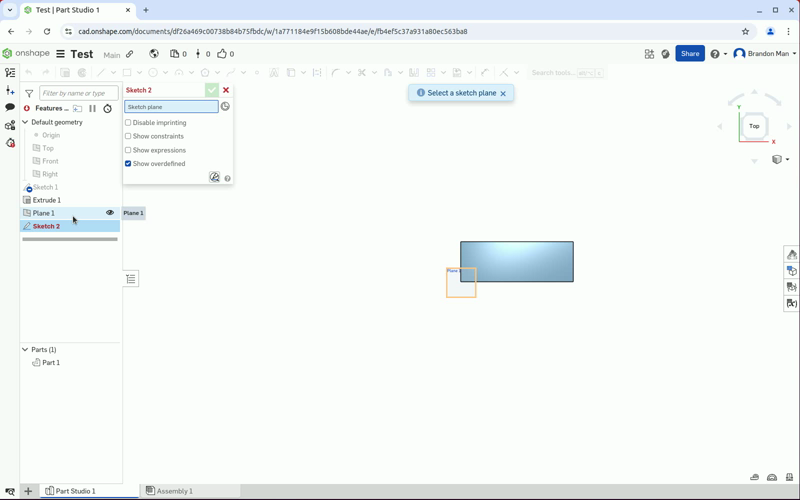
click(73, 215)
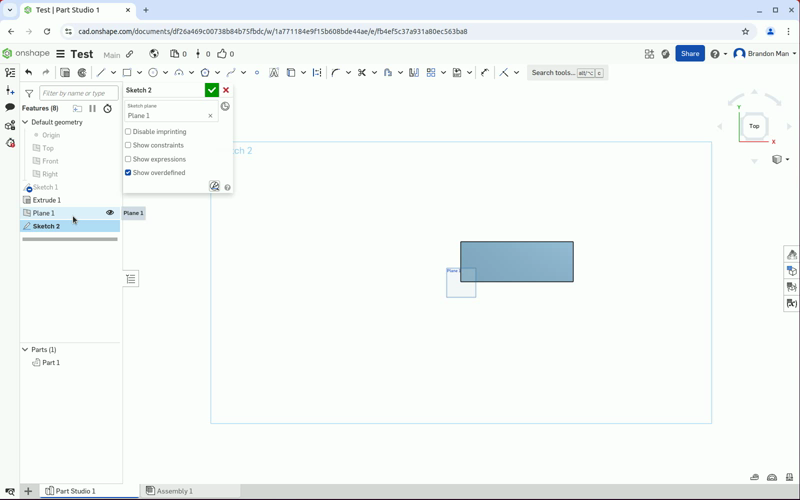
mouse_move(73, 352)
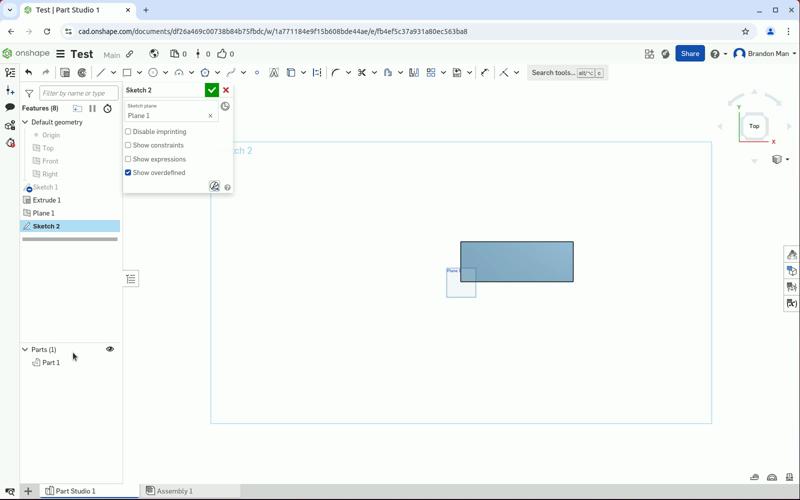
key(y)
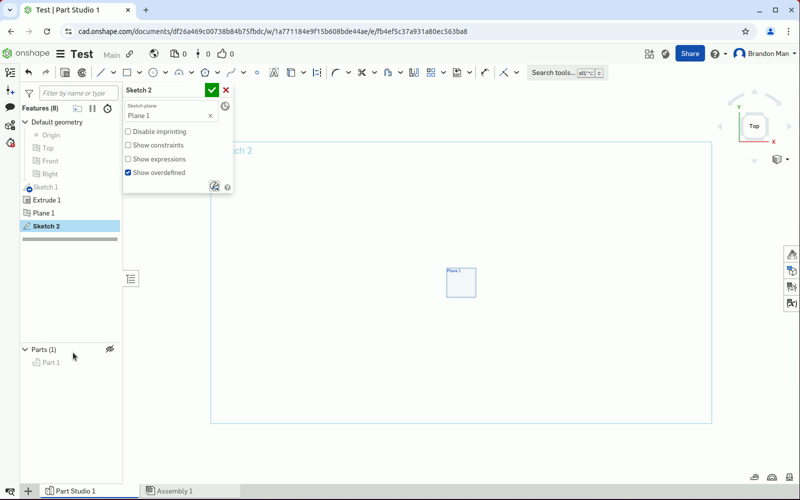
key(l)
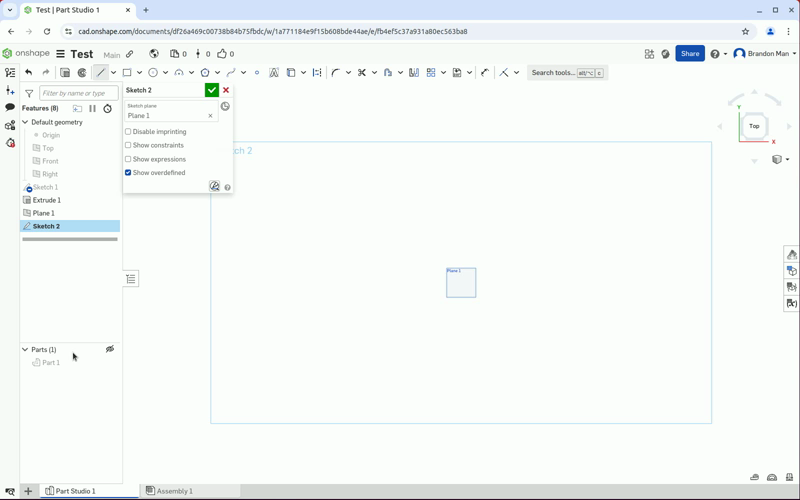
key_down(shift)
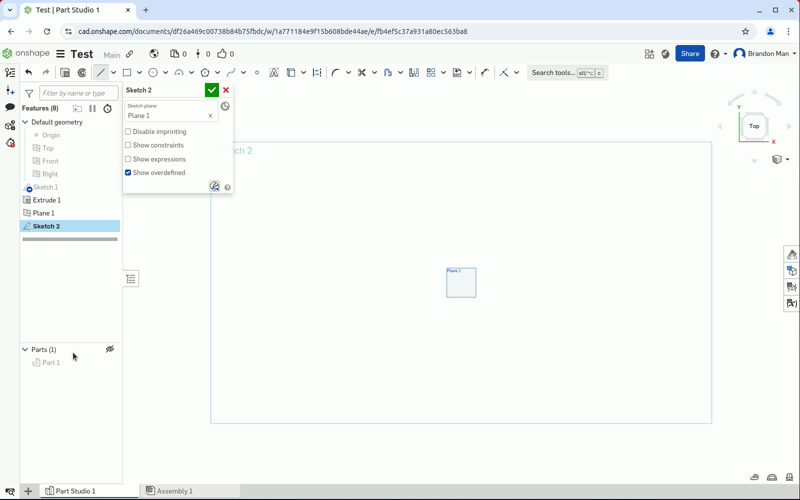
mouse_move(468, 267)
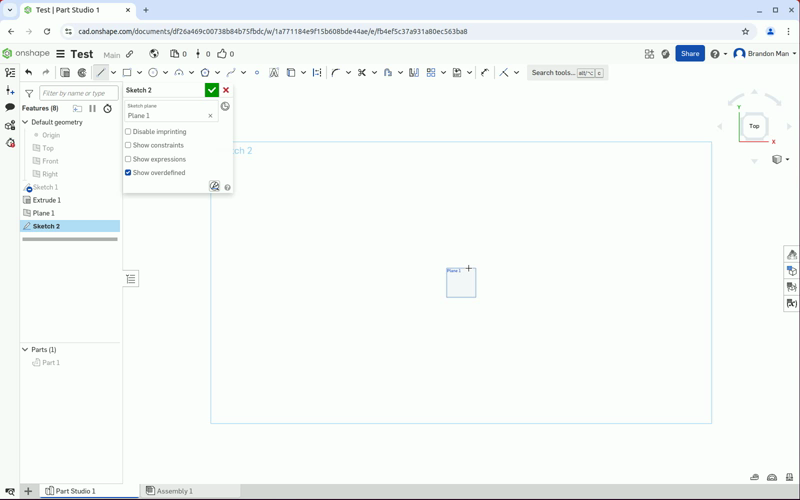
click(468, 267)
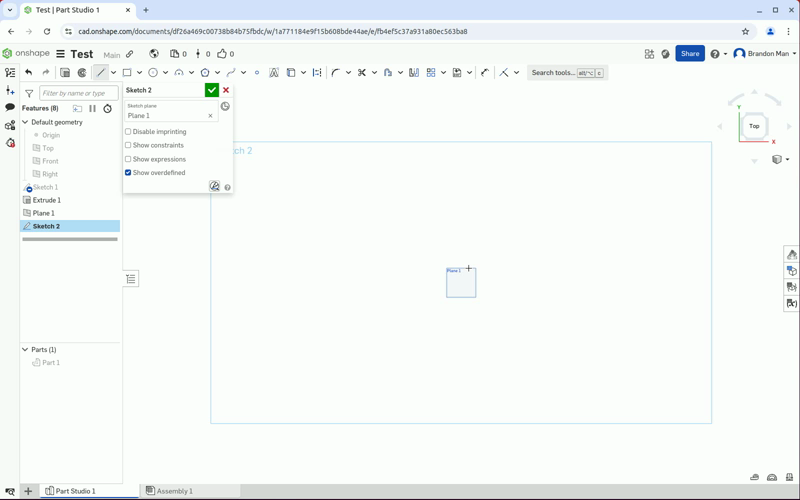
key_up(shift)
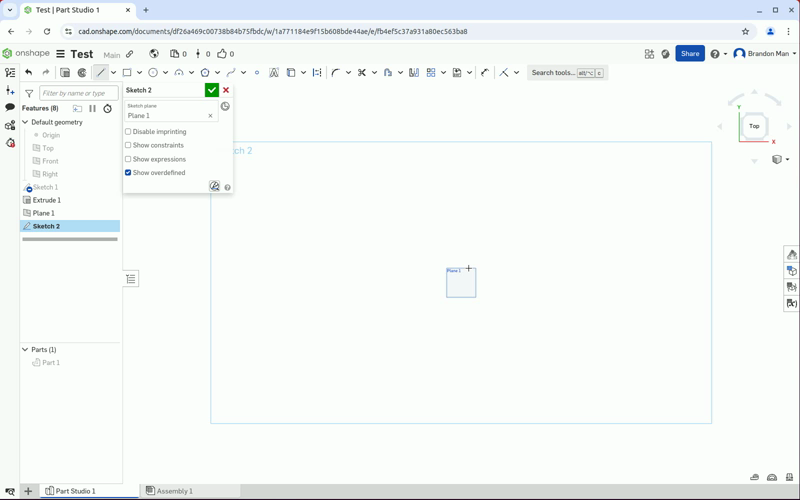
key_down(shift)
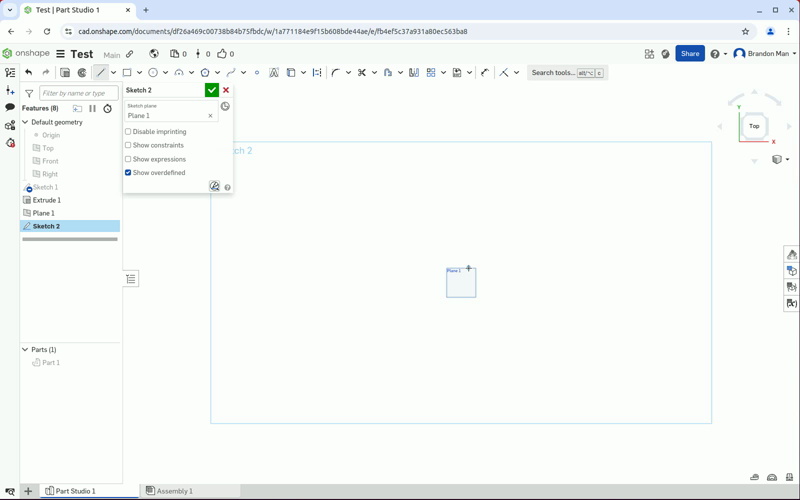
mouse_move(498, 267)
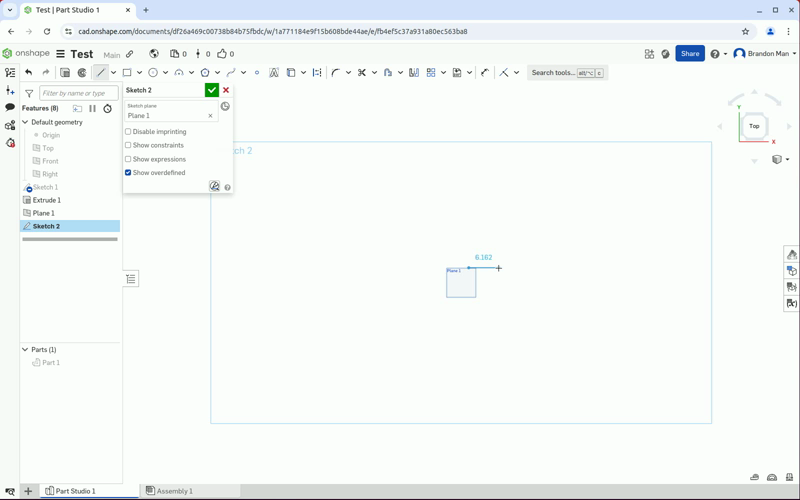
mouse_move(481, 267)
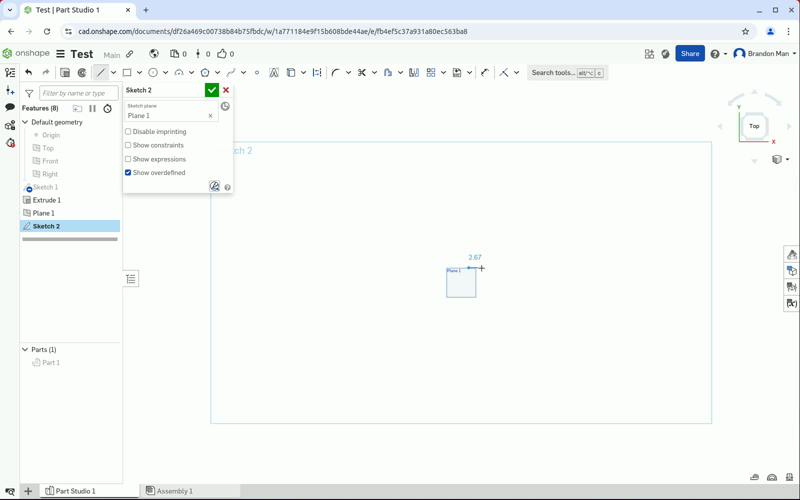
click(481, 267)
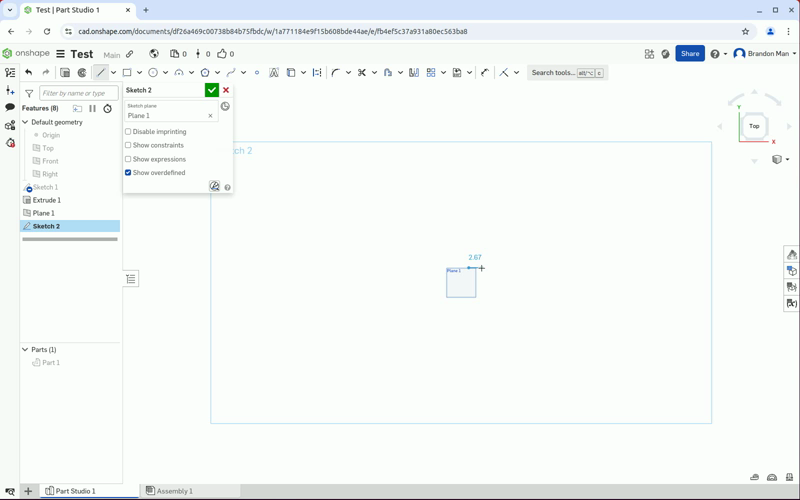
key_up(shift)
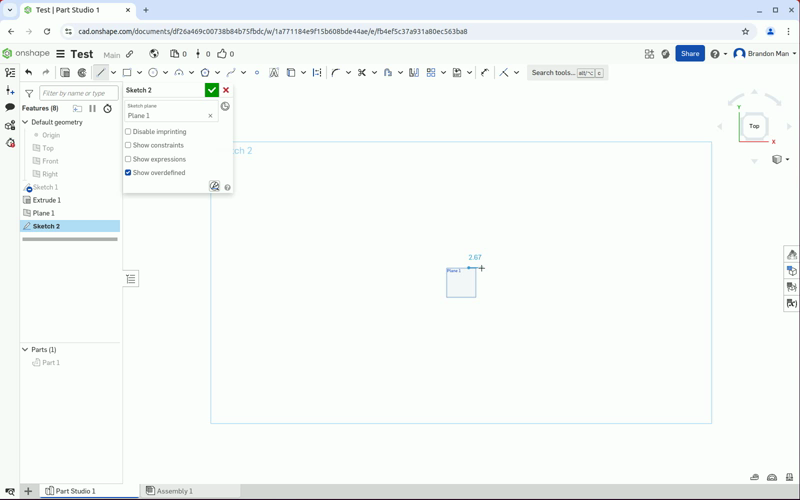
key_down(shift)
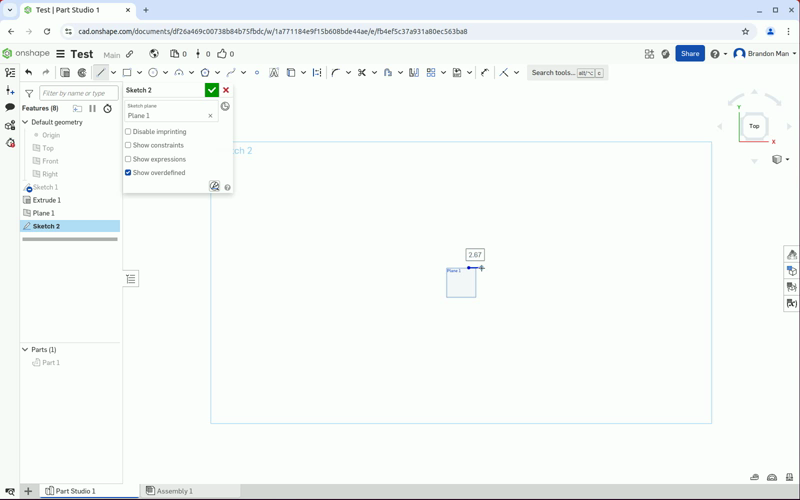
mouse_move(511, 267)
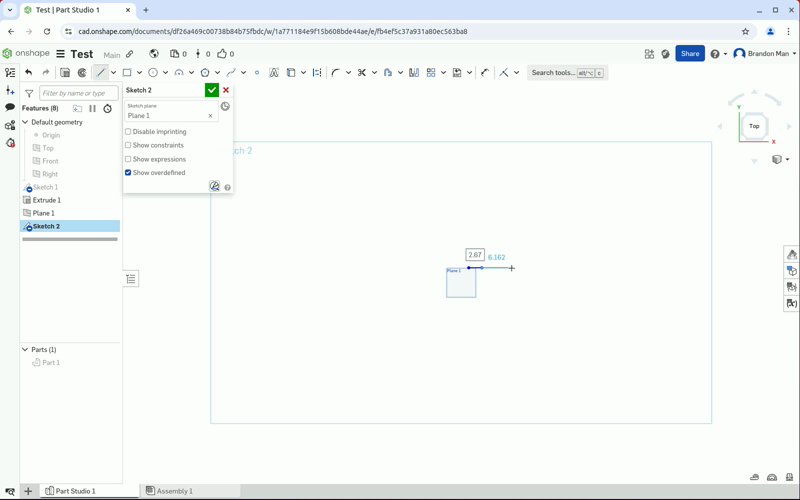
mouse_move(481, 265)
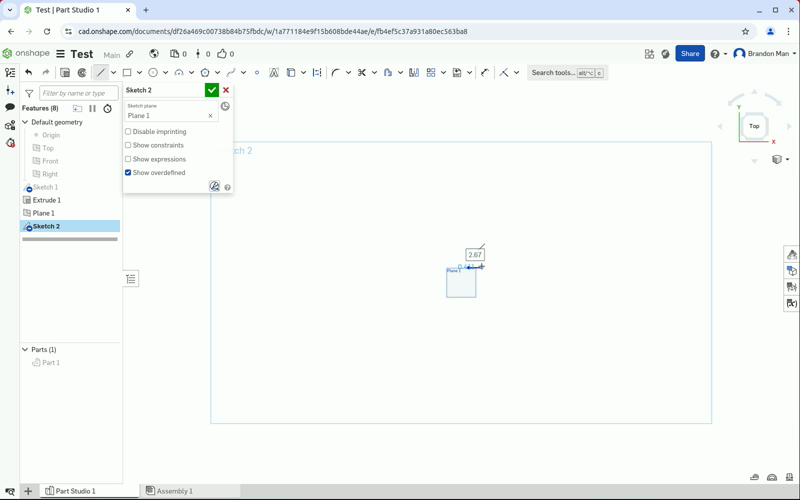
scroll(6)
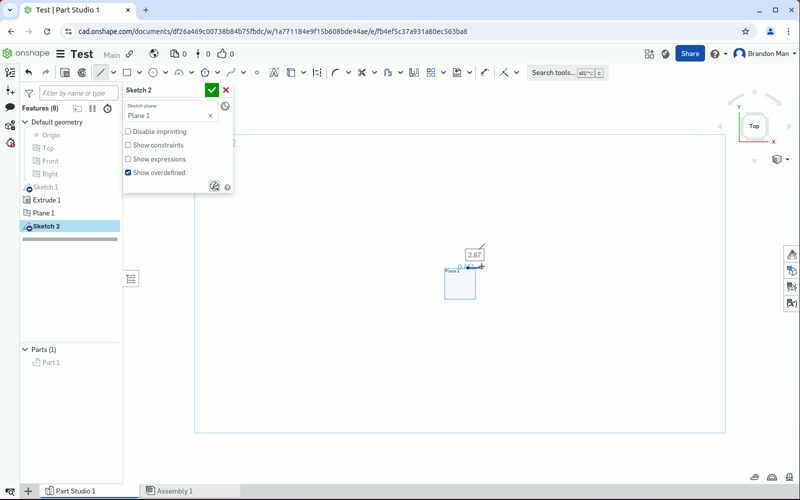
scroll(6)
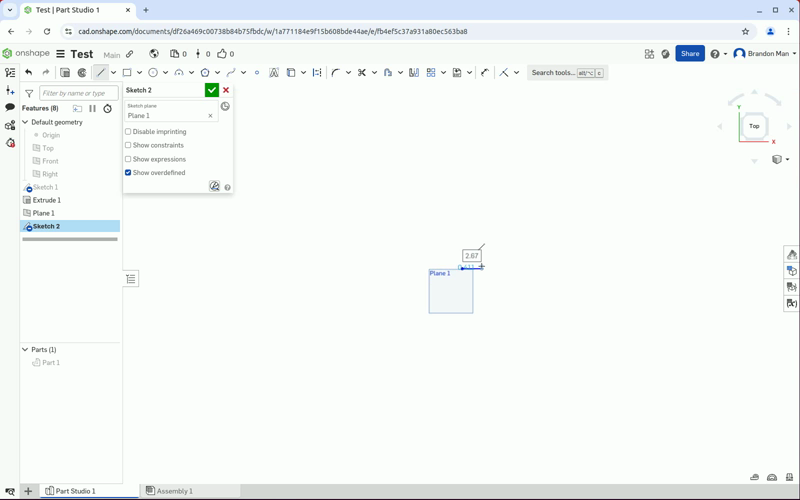
scroll(6)
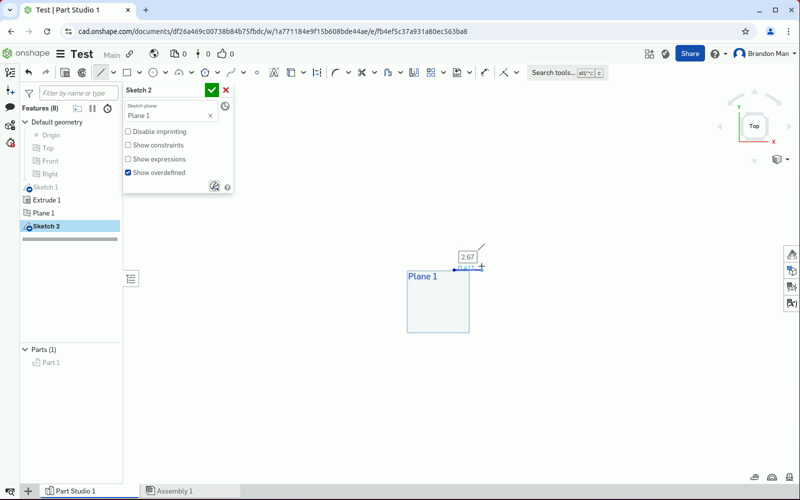
scroll(6)
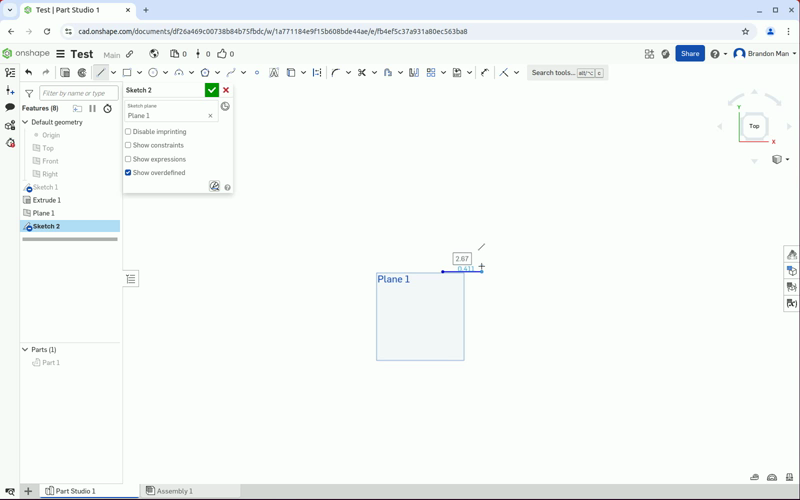
scroll(6)
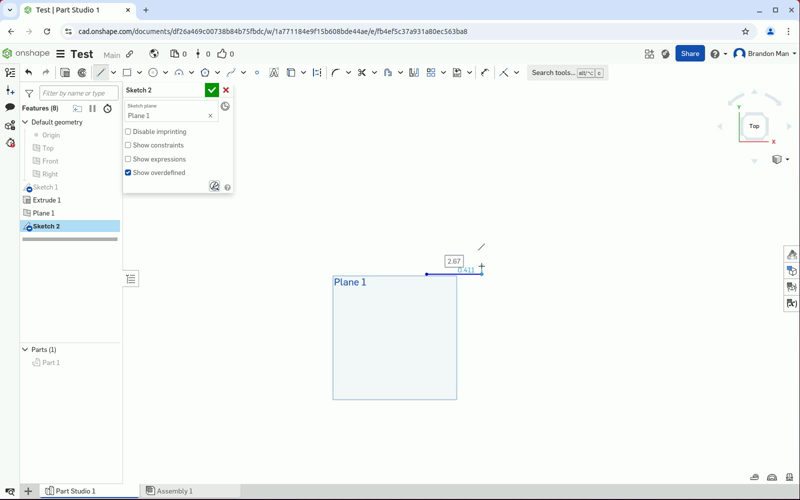
scroll(6)
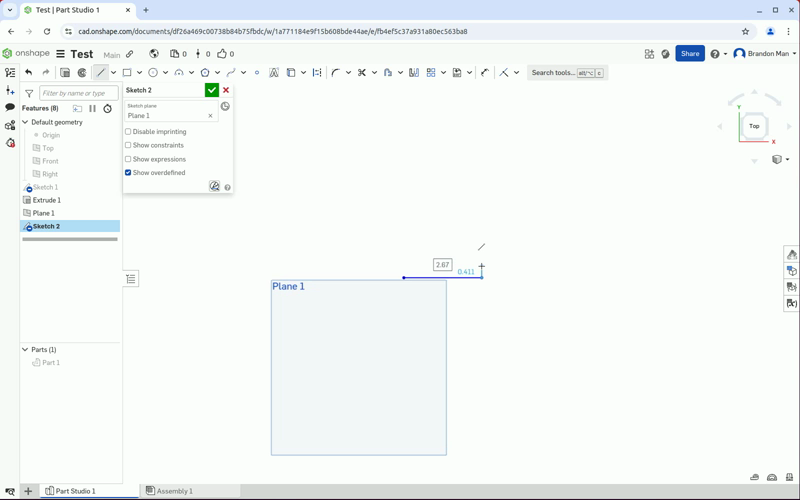
scroll(6)
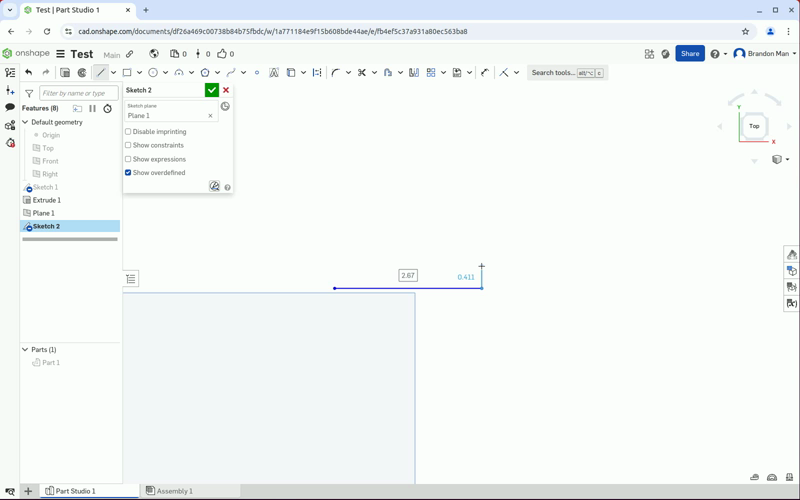
click(481, 265)
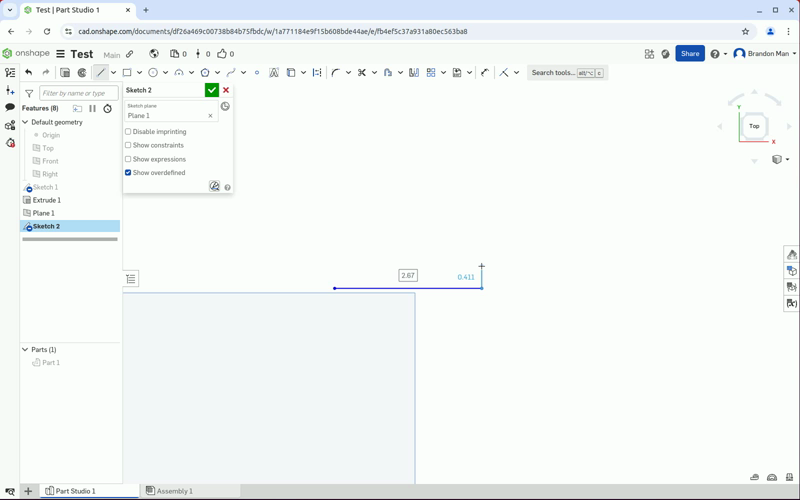
scroll(-6)
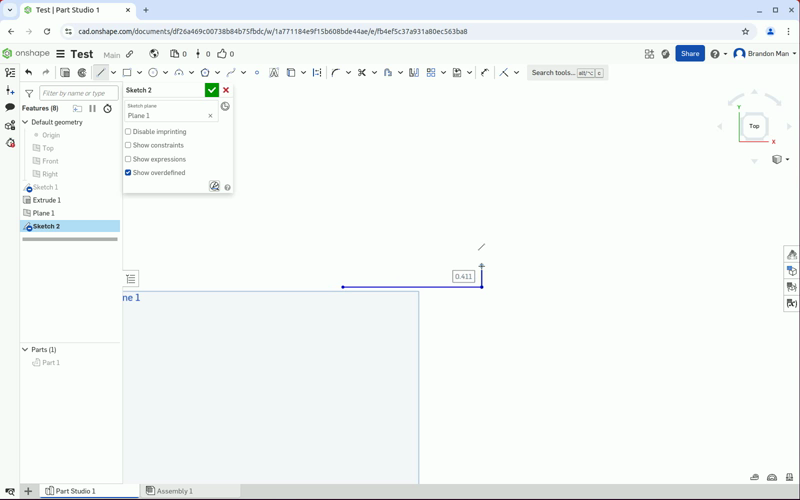
scroll(-6)
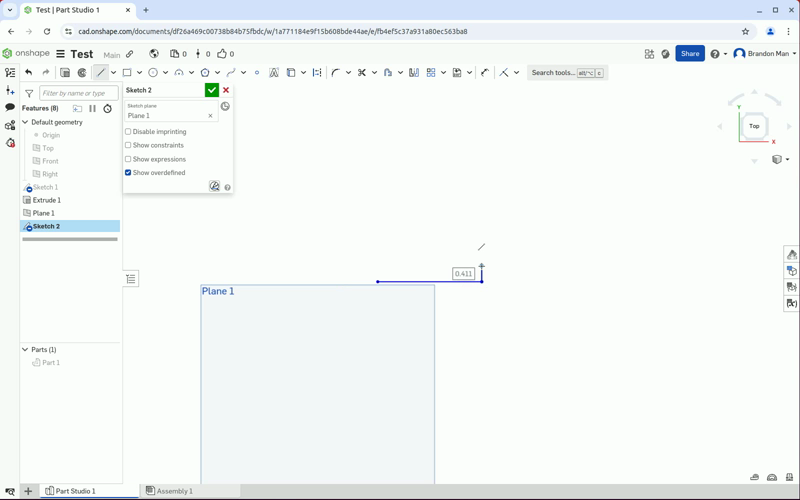
scroll(-6)
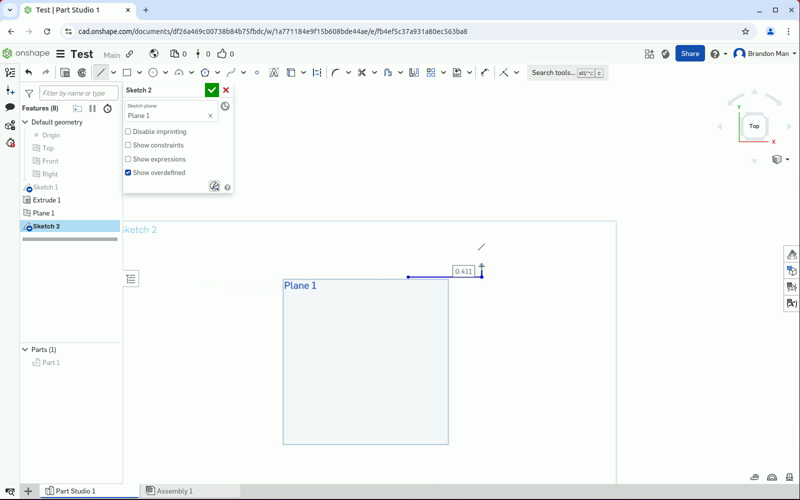
scroll(-6)
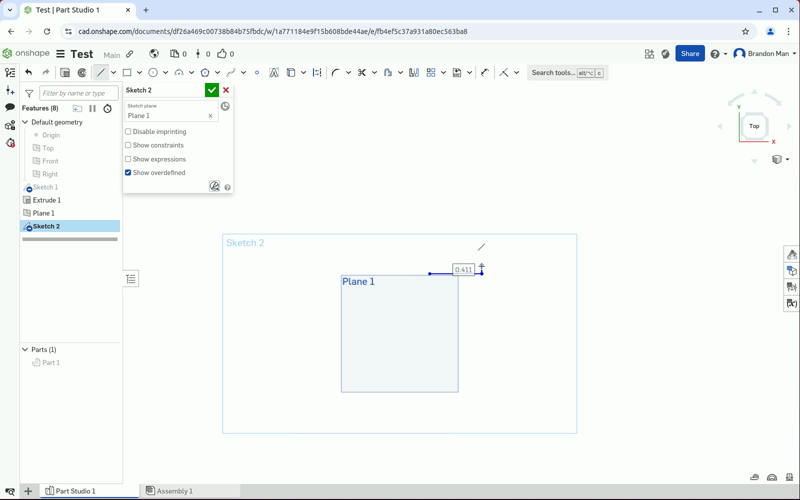
scroll(-6)
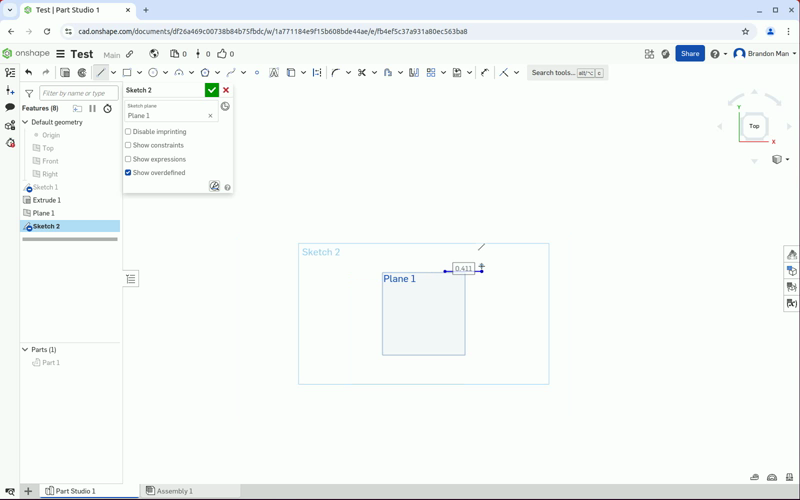
scroll(-6)
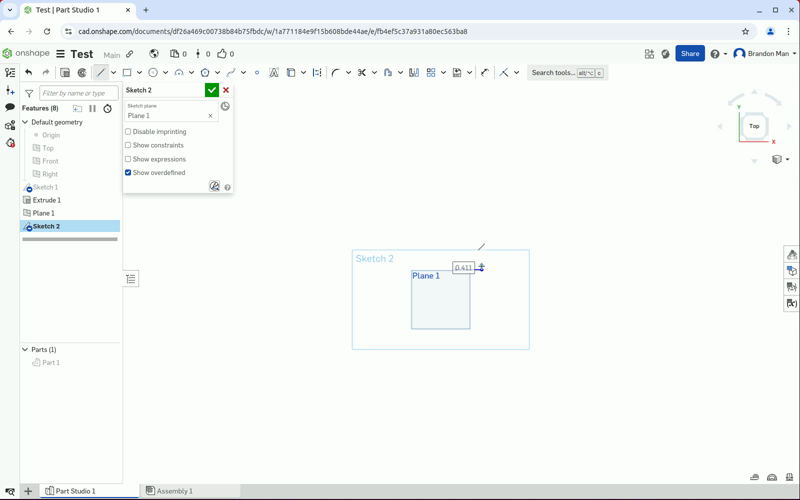
scroll(-6)
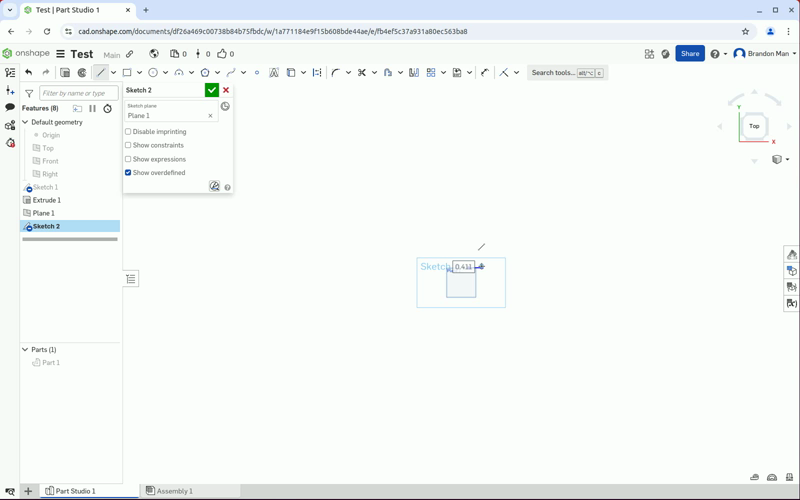
key_up(shift)
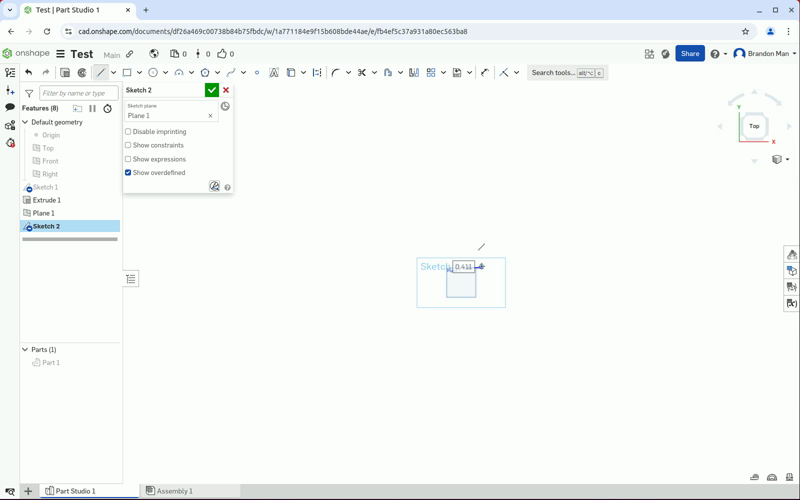
key_down(shift)
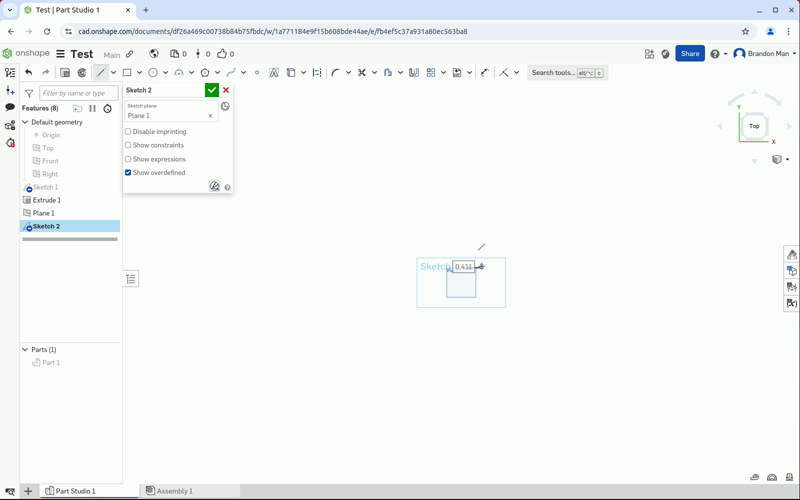
mouse_move(511, 265)
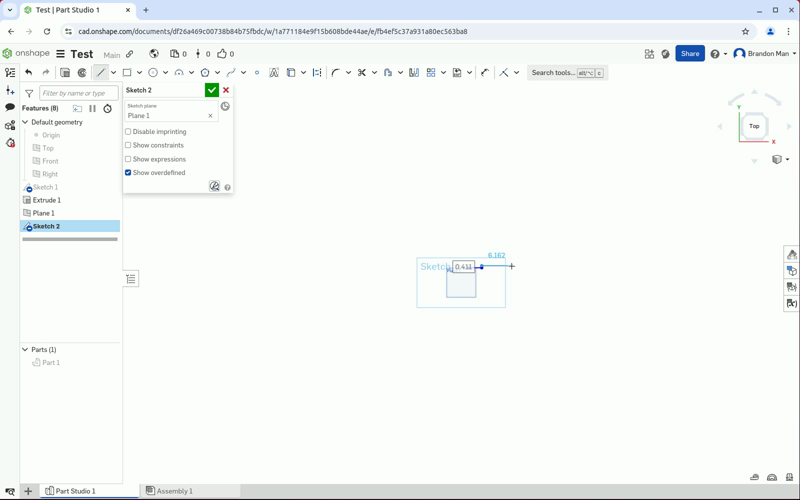
mouse_move(468, 265)
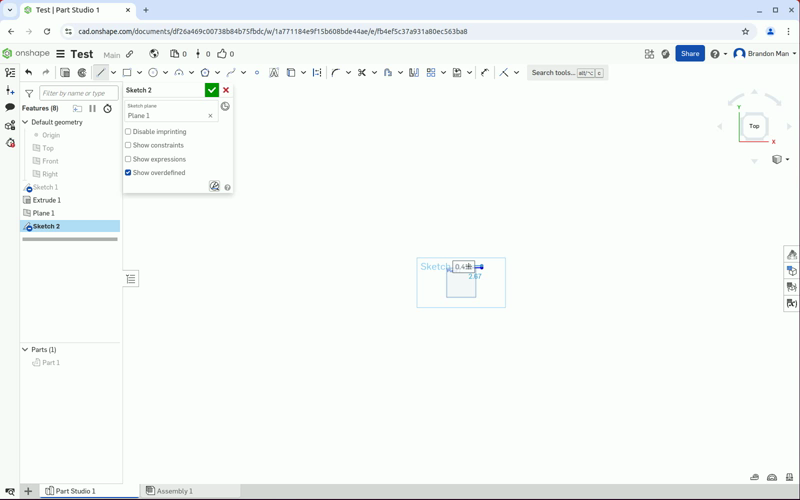
scroll(6)
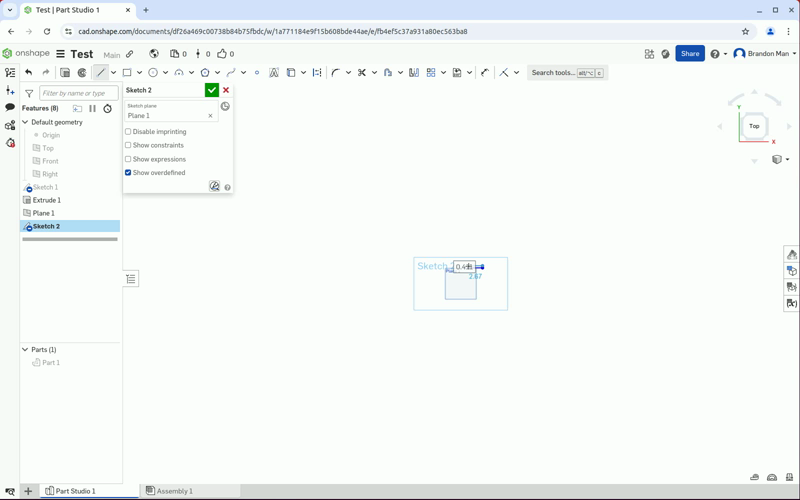
scroll(6)
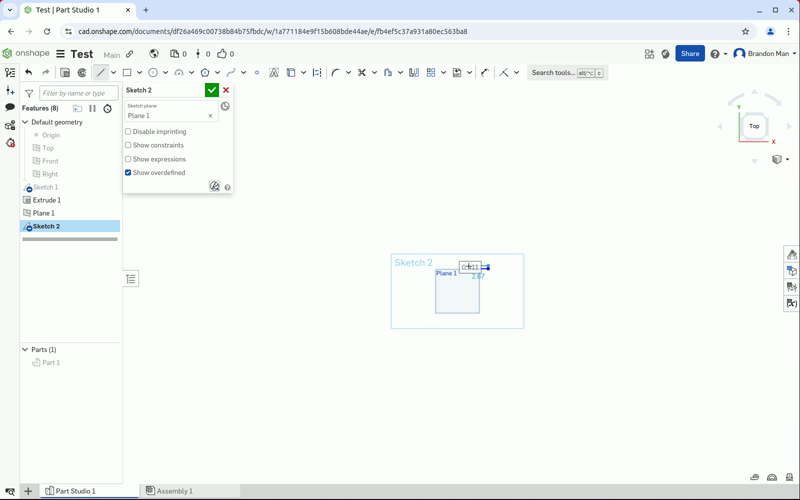
scroll(6)
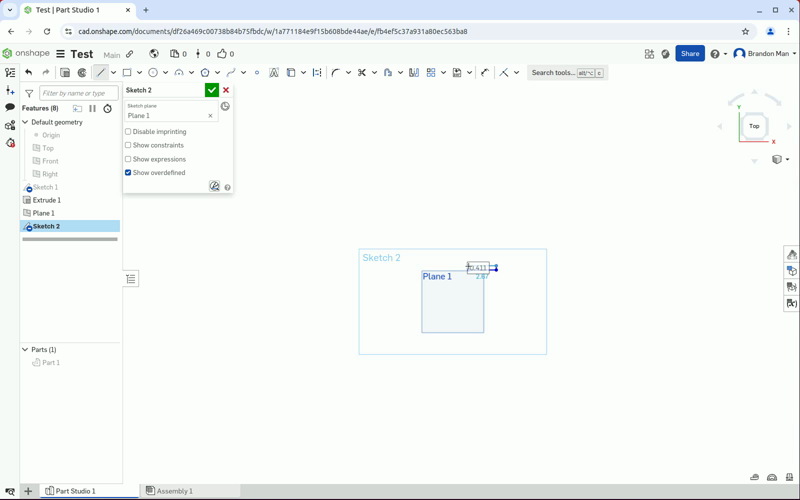
scroll(6)
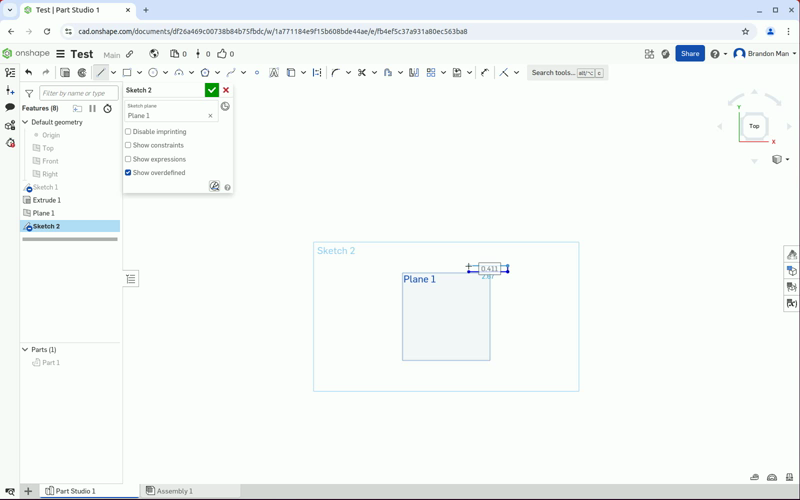
scroll(6)
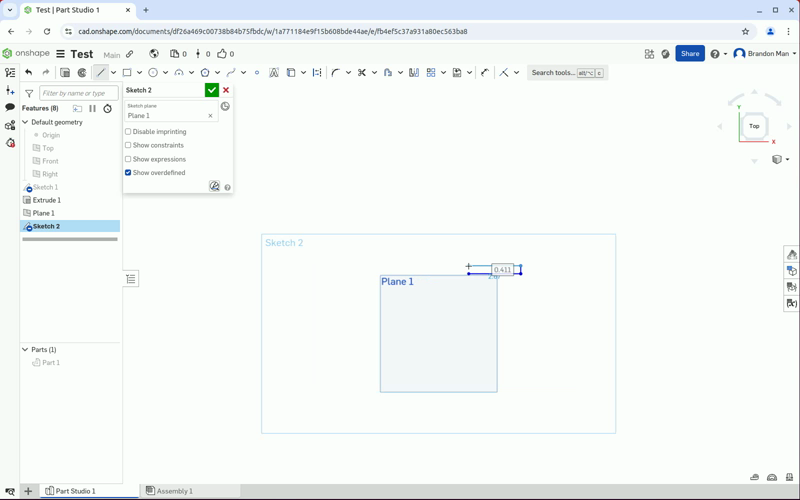
scroll(6)
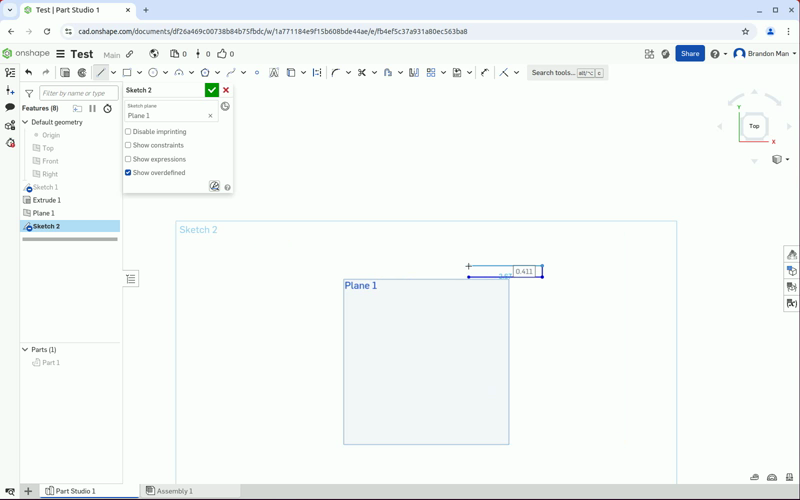
scroll(6)
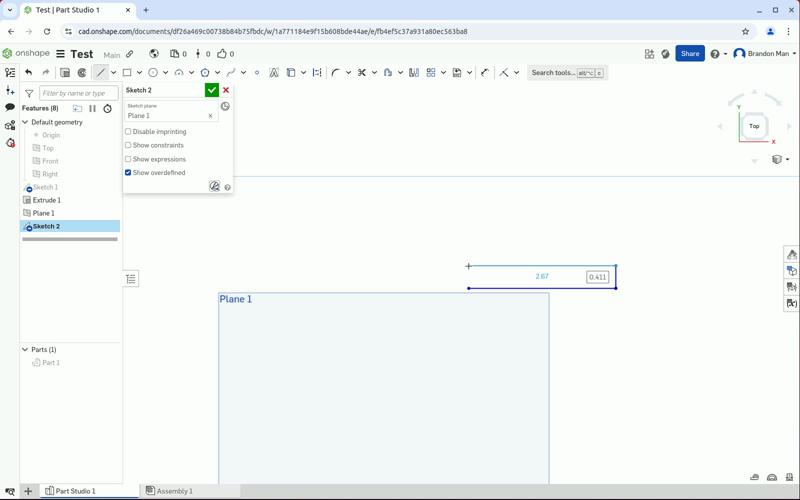
click(468, 265)
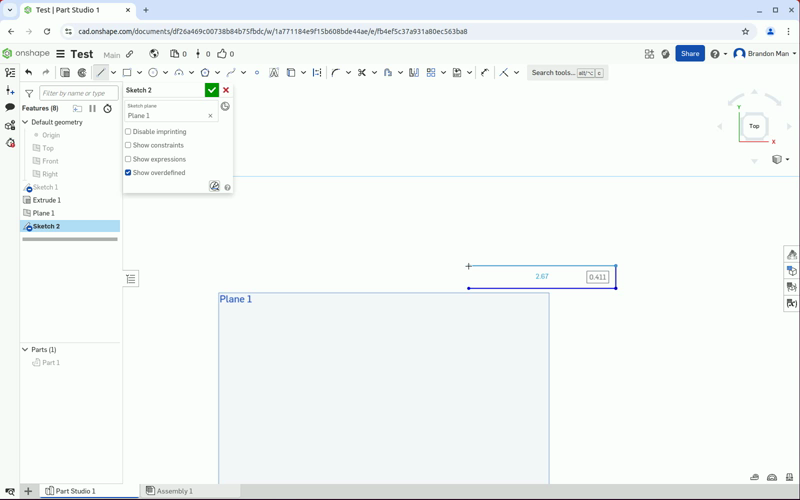
scroll(-6)
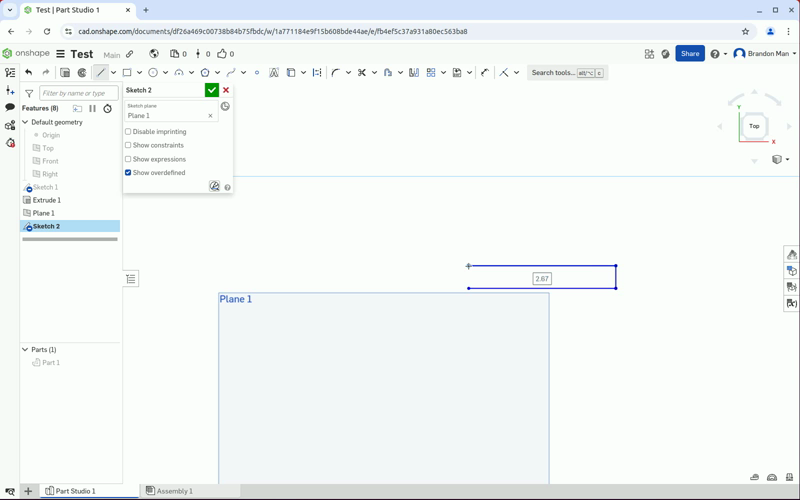
scroll(-6)
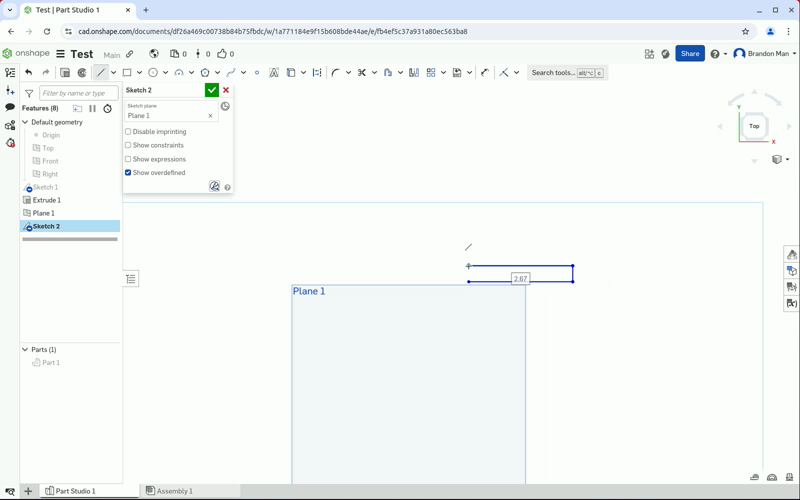
scroll(-6)
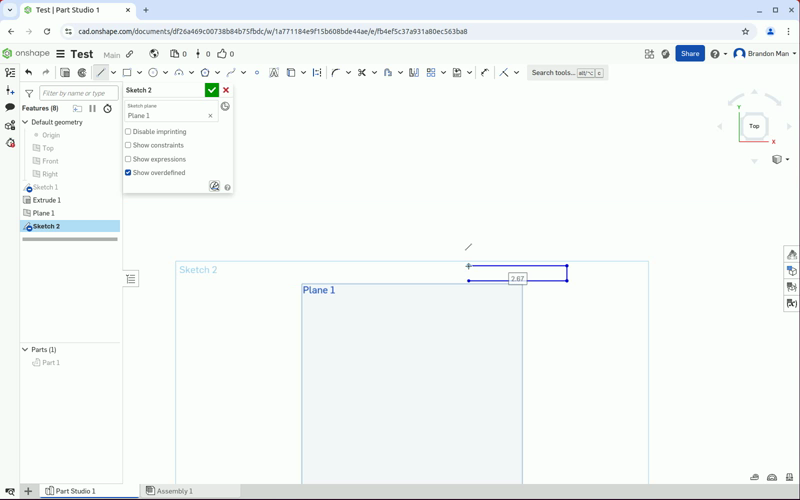
scroll(-6)
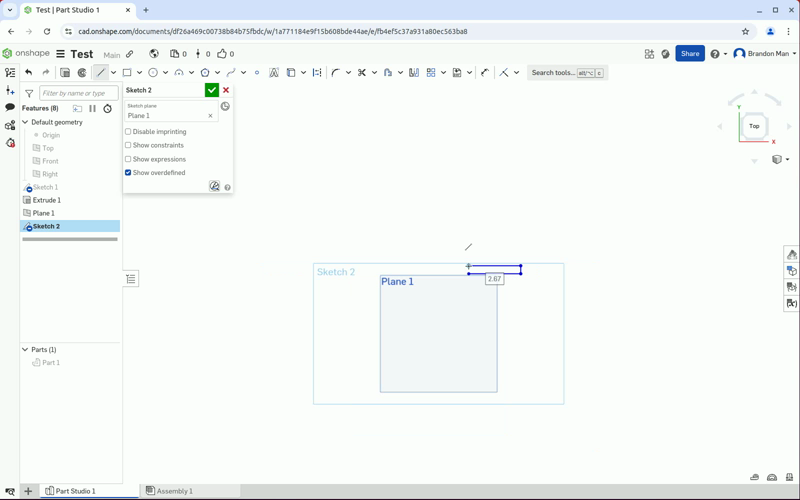
scroll(-6)
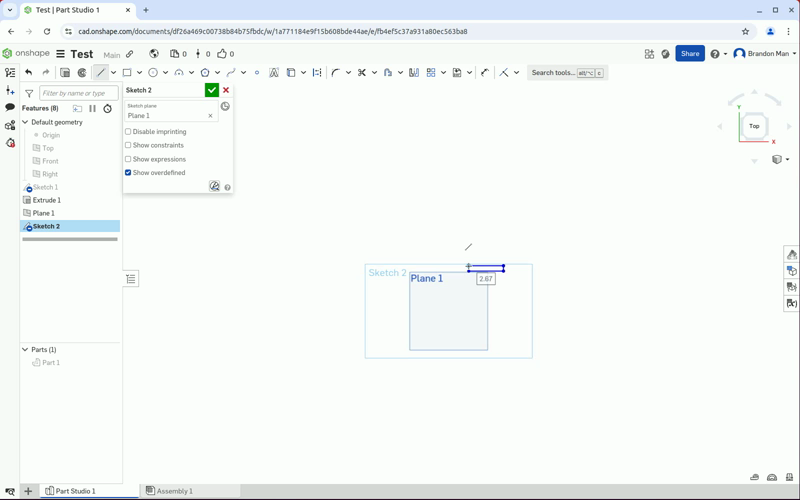
scroll(-6)
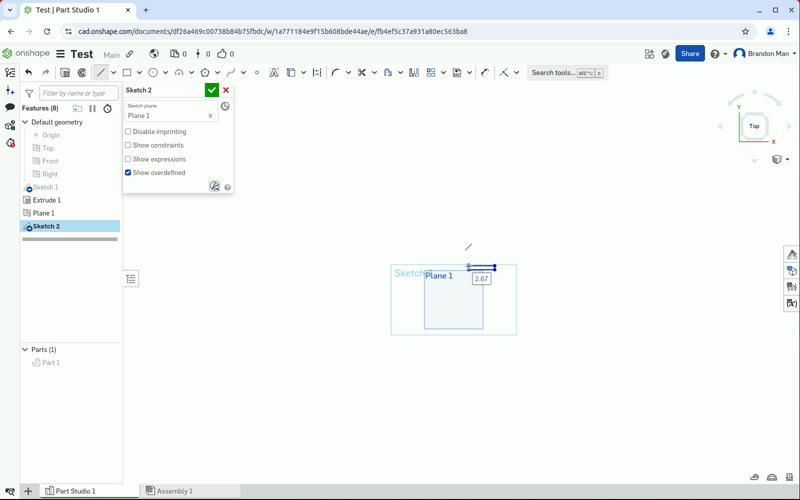
scroll(-6)
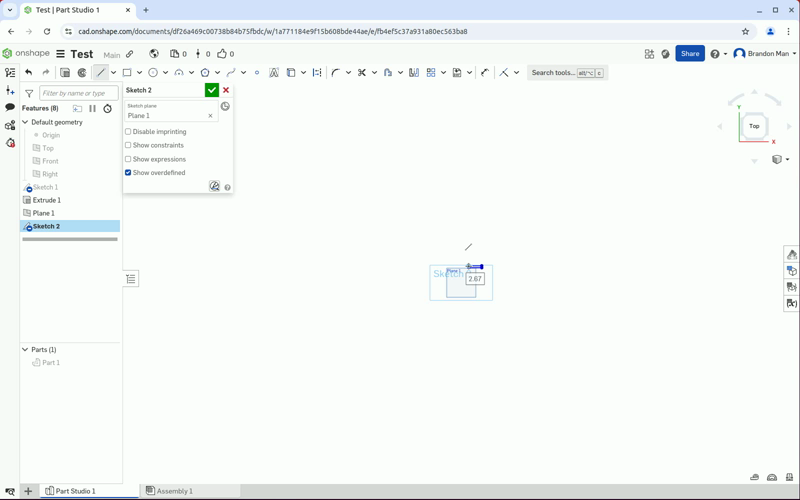
key_up(shift)
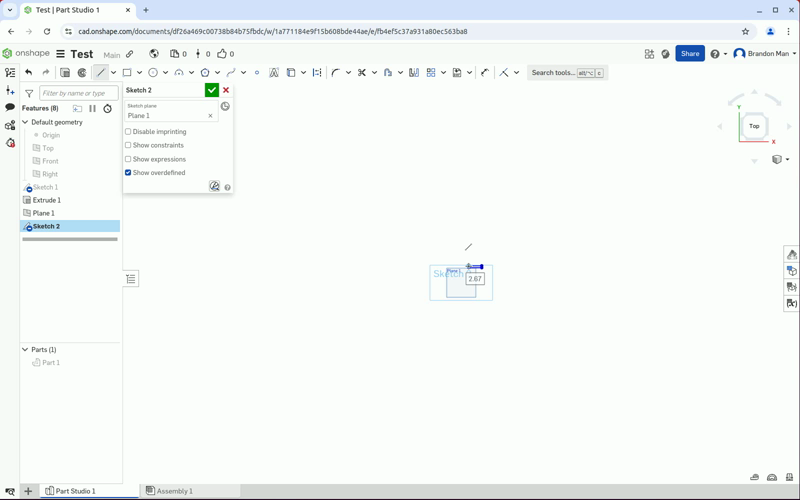
mouse_move(498, 265)
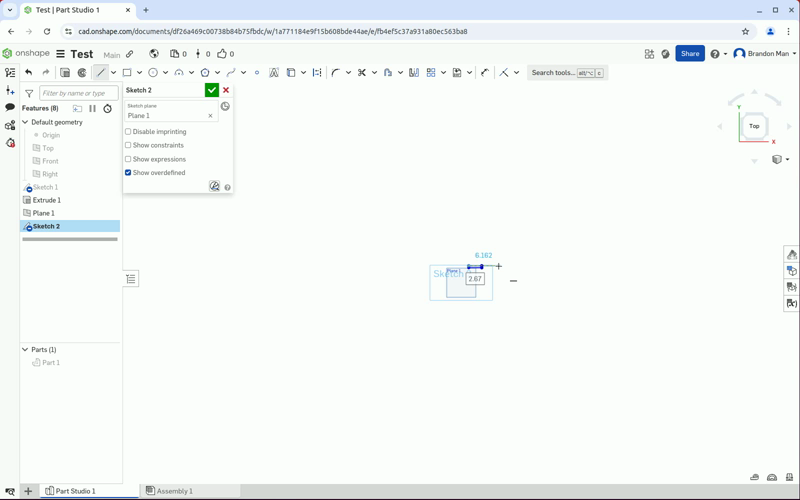
key_down(shift)
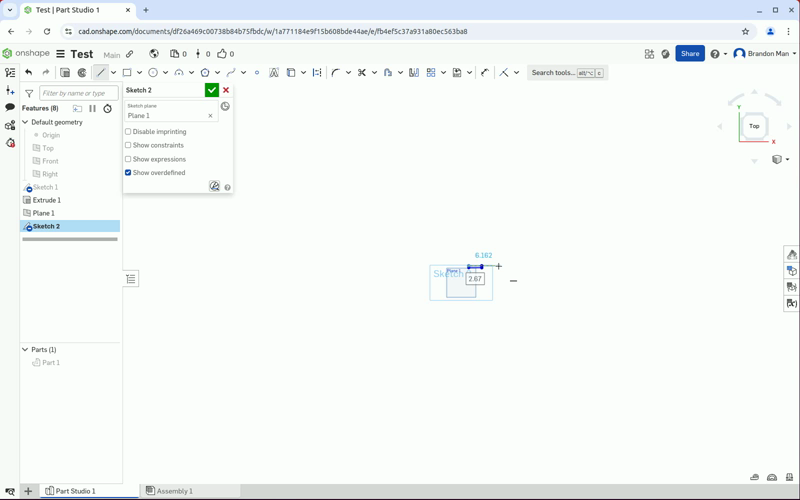
mouse_move(468, 267)
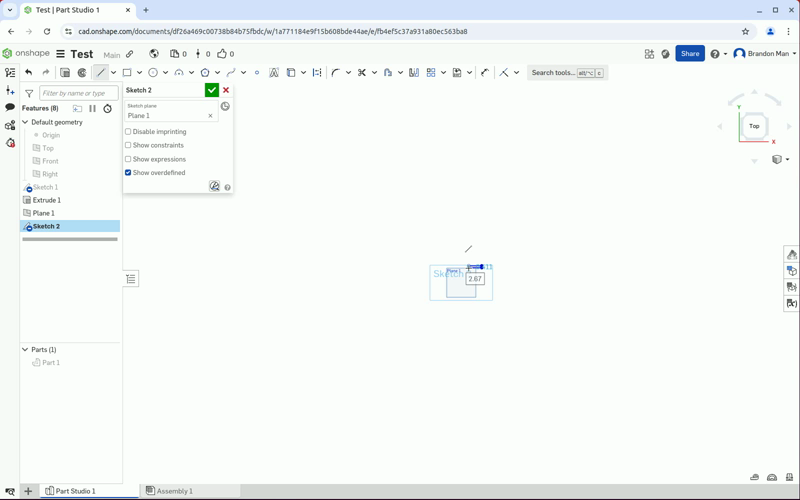
scroll(6)
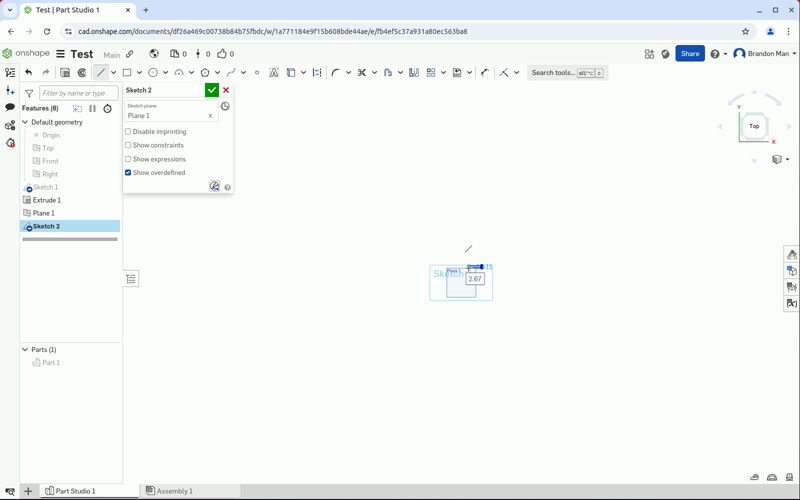
scroll(6)
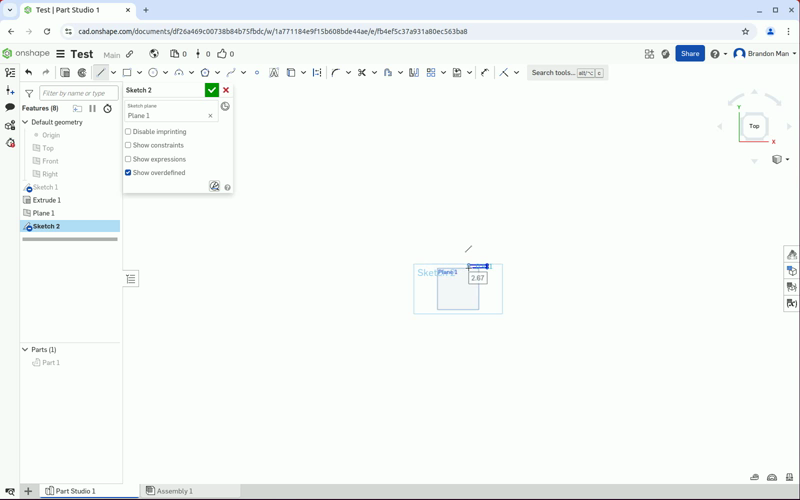
scroll(6)
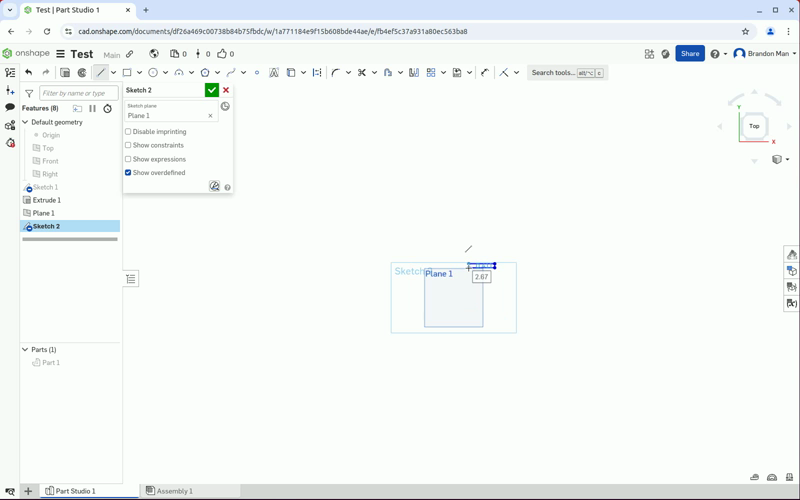
scroll(6)
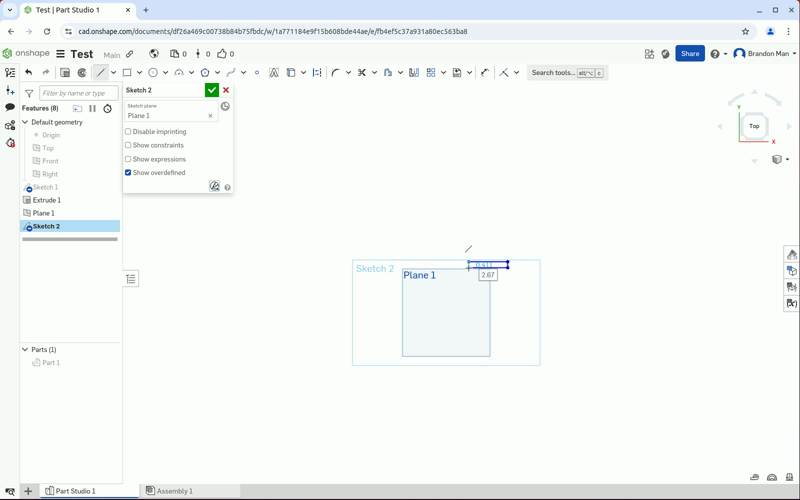
scroll(6)
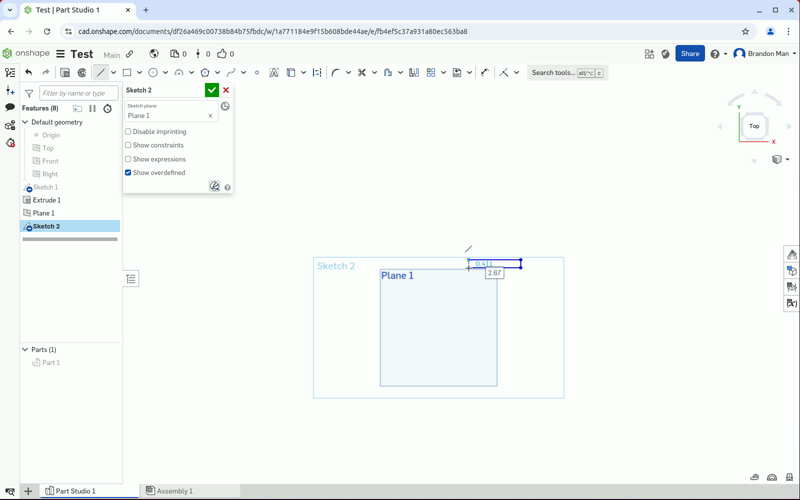
scroll(6)
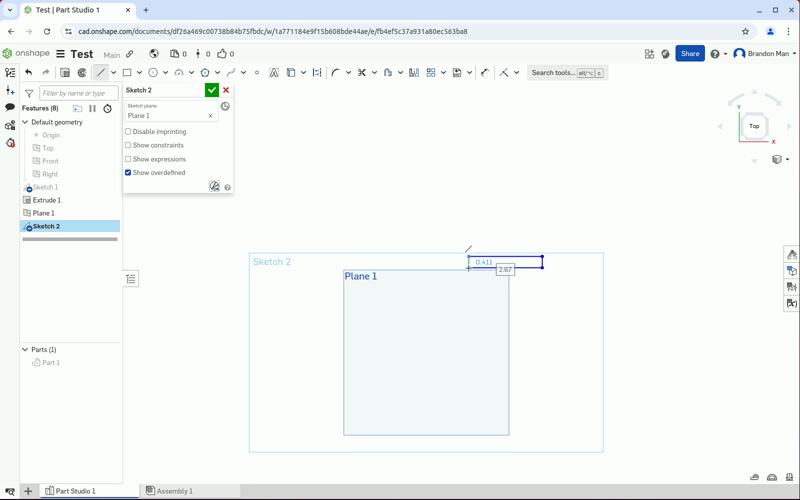
scroll(6)
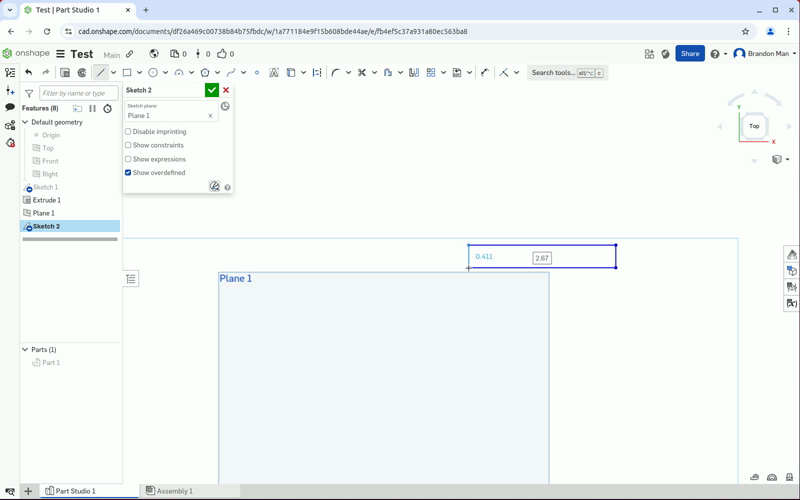
key_up(shift)
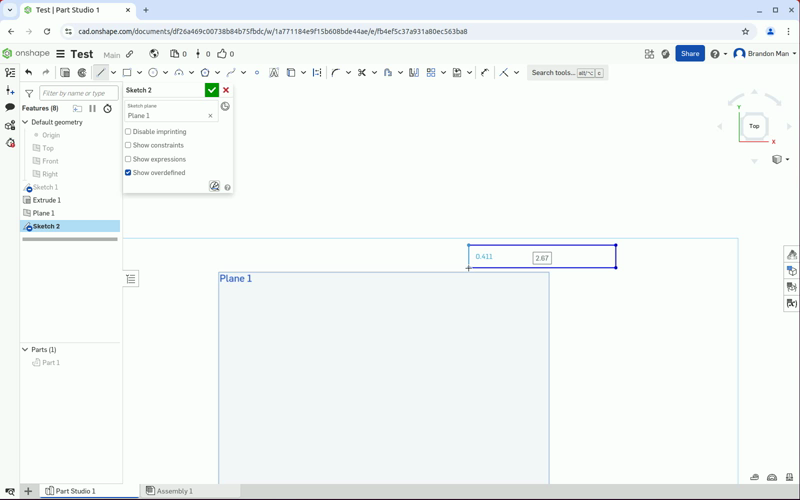
click(468, 267)
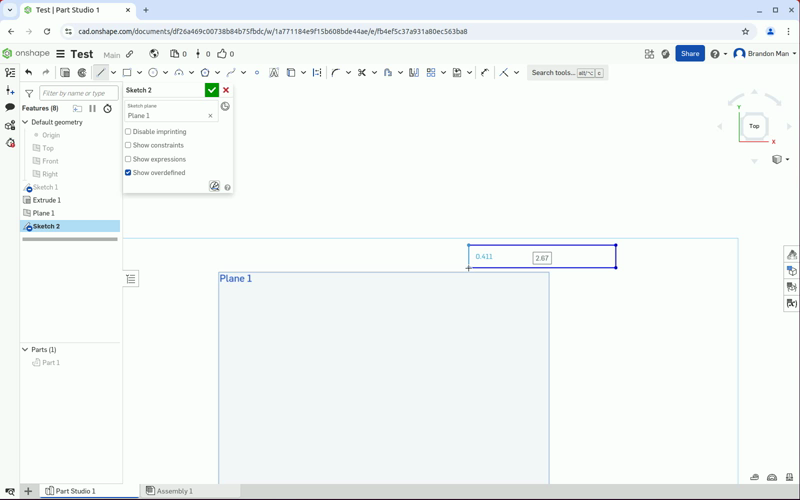
scroll(-6)
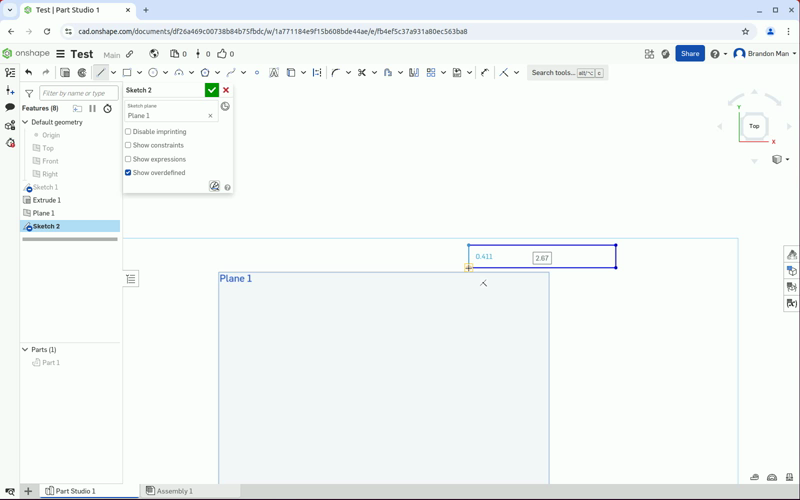
scroll(-6)
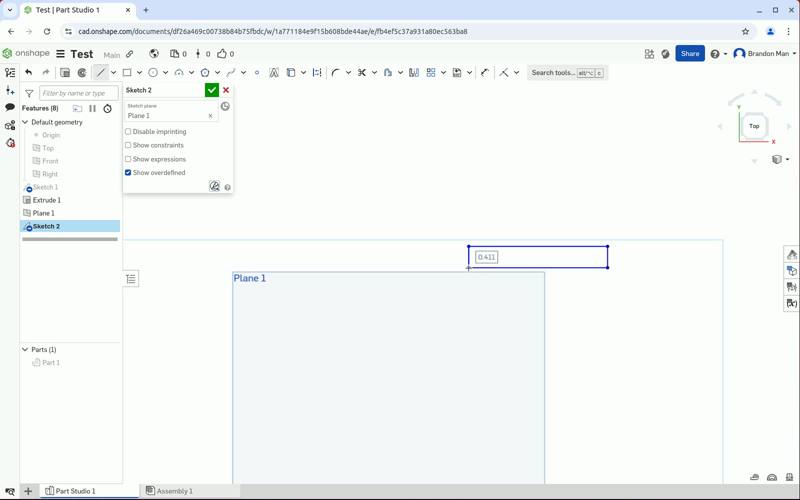
scroll(-6)
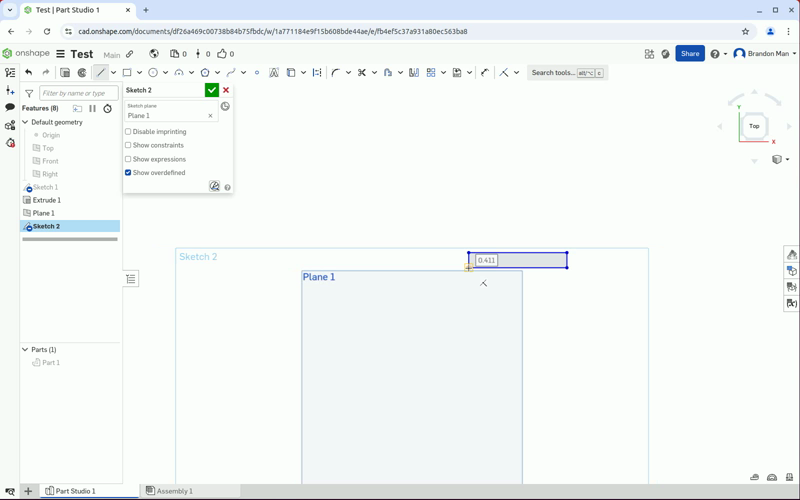
scroll(-6)
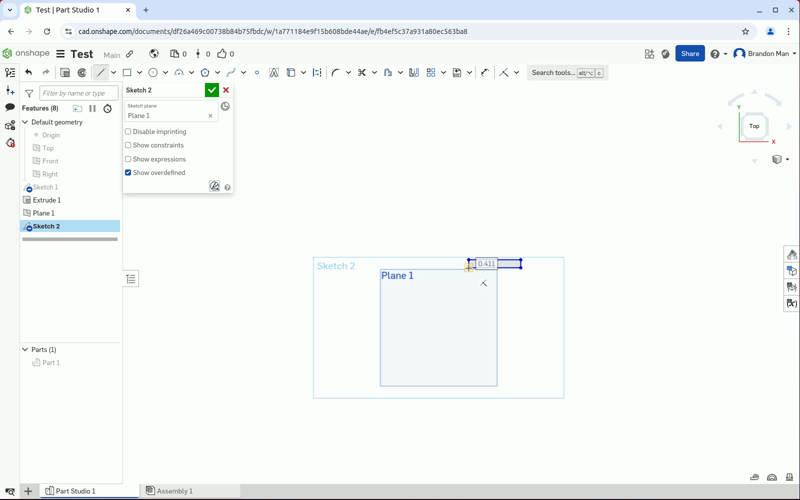
scroll(-6)
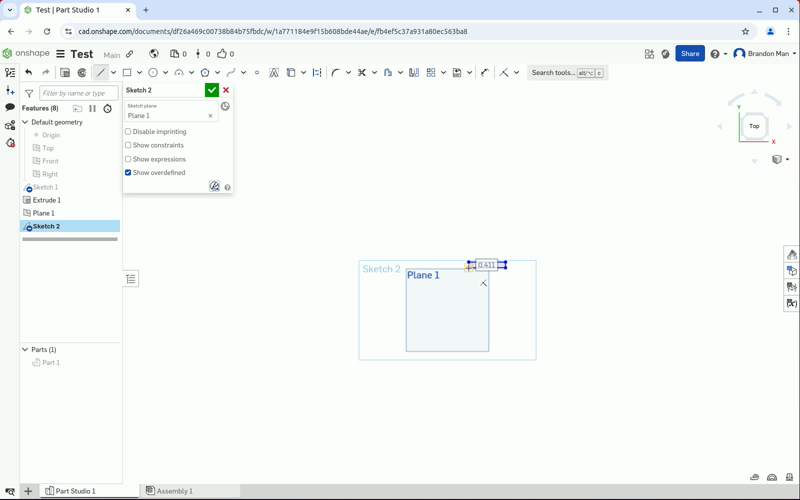
scroll(-6)
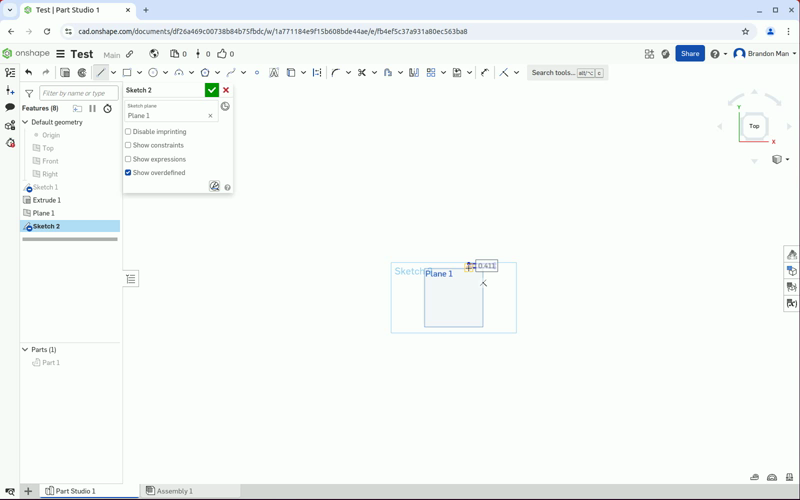
scroll(-6)
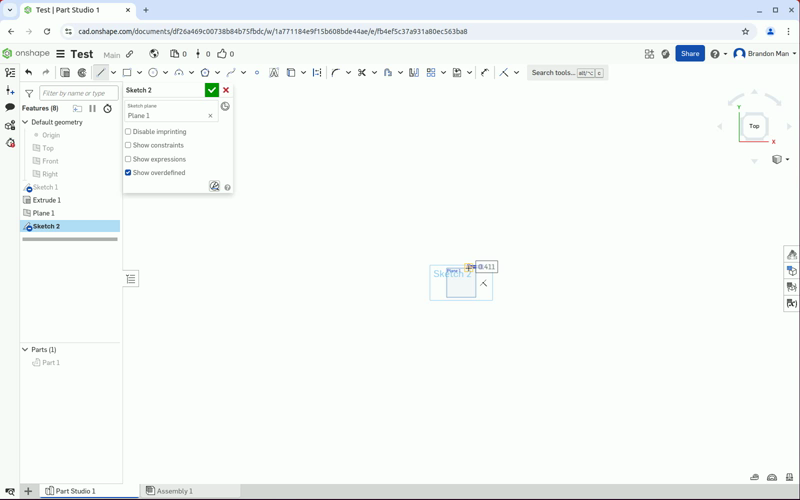
key(esc)
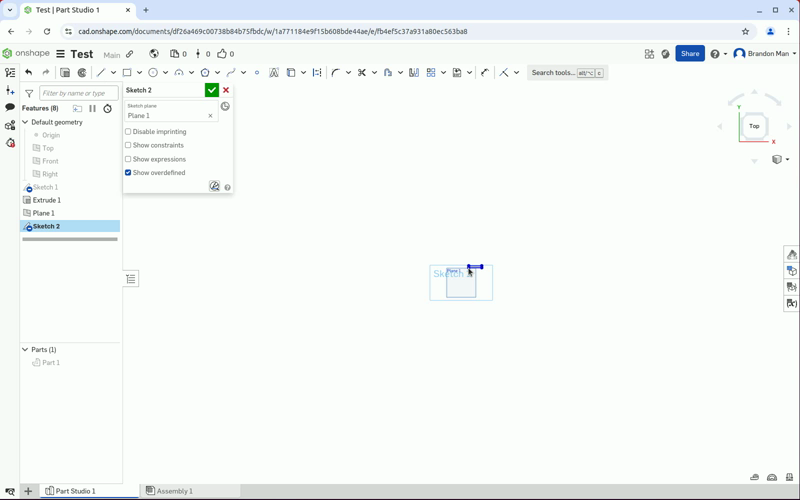
mouse_move(474, 267)
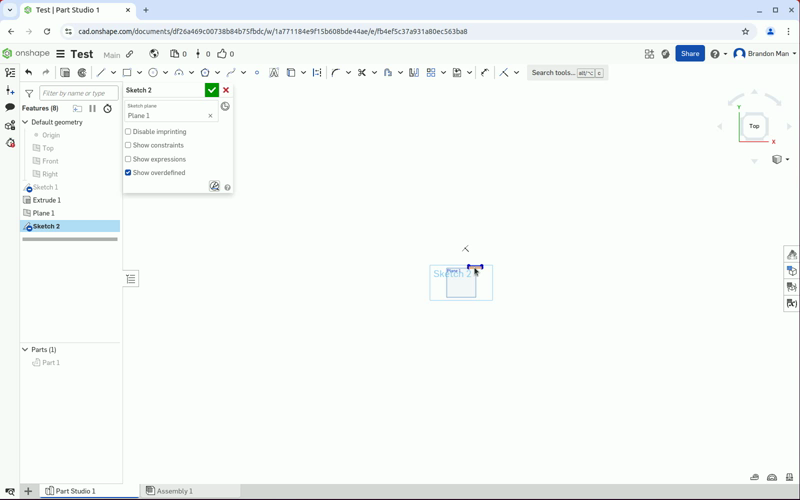
scroll(6)
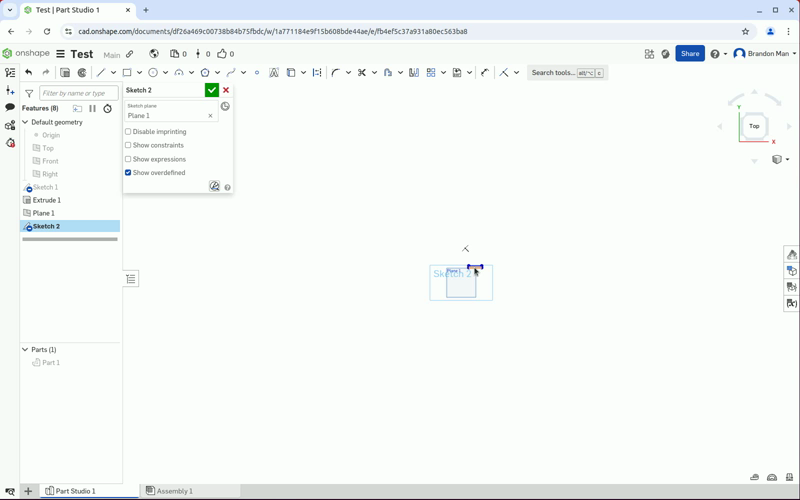
scroll(6)
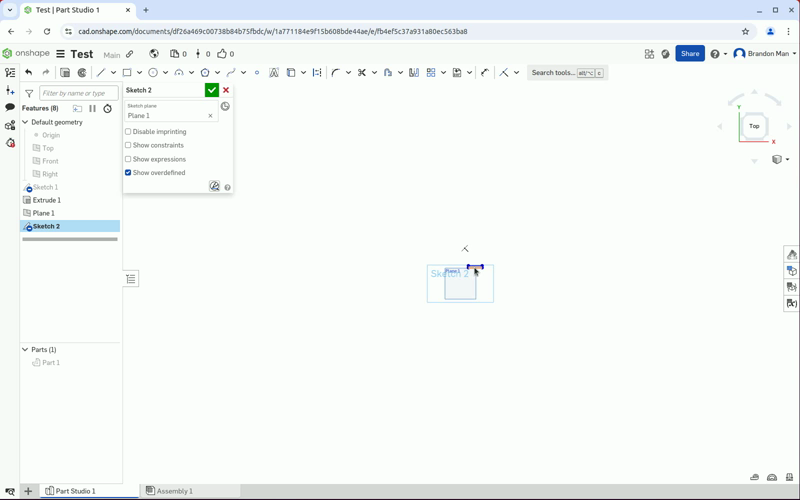
scroll(6)
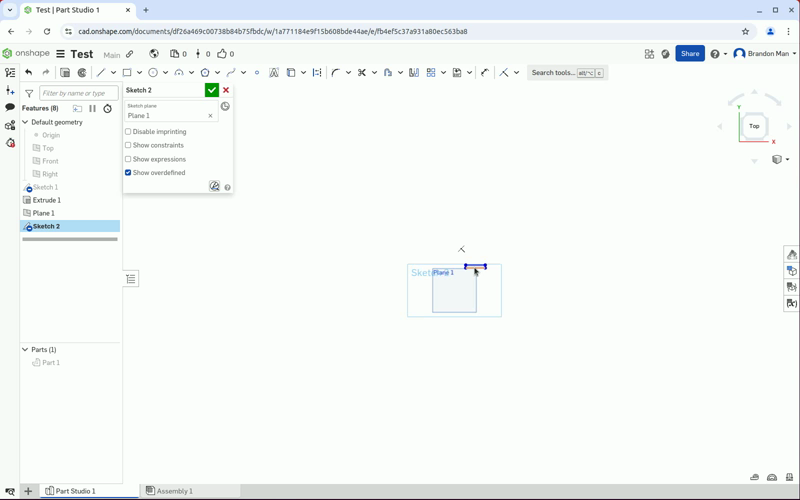
scroll(6)
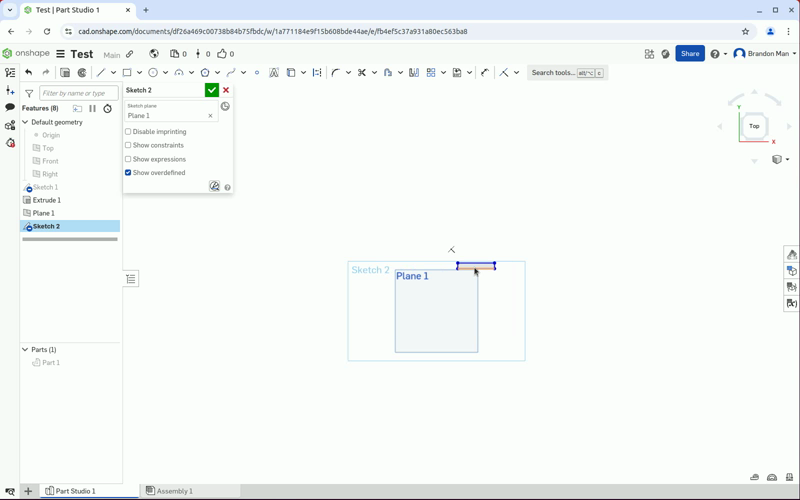
scroll(6)
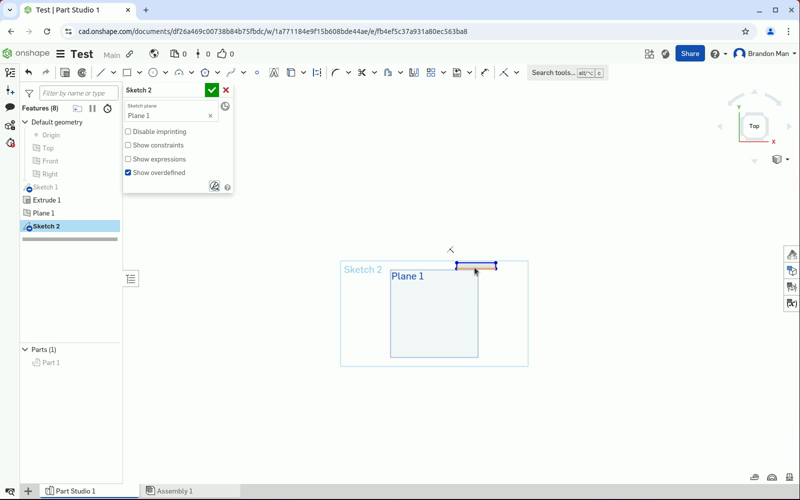
scroll(6)
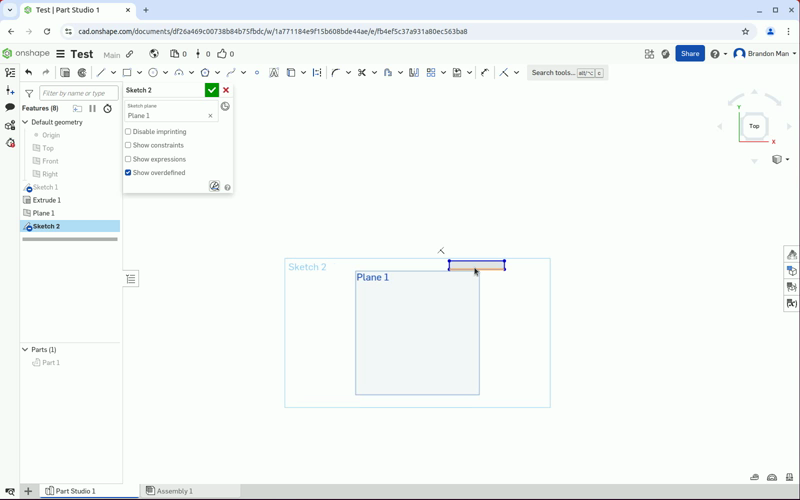
scroll(6)
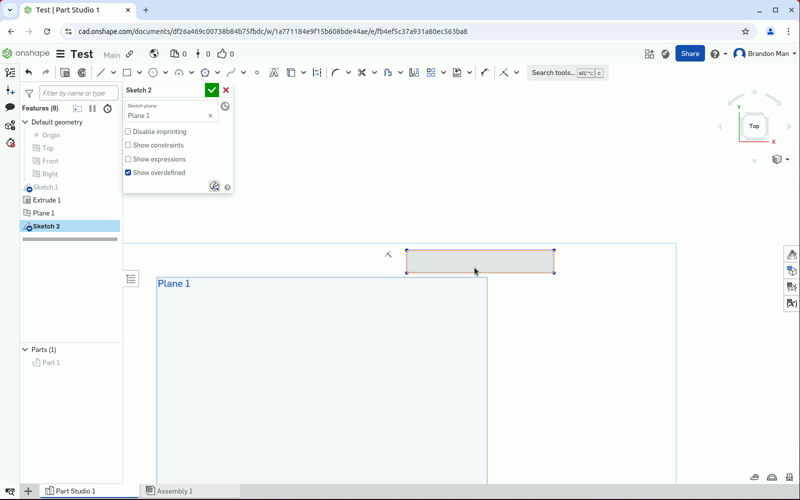
click(474, 267)
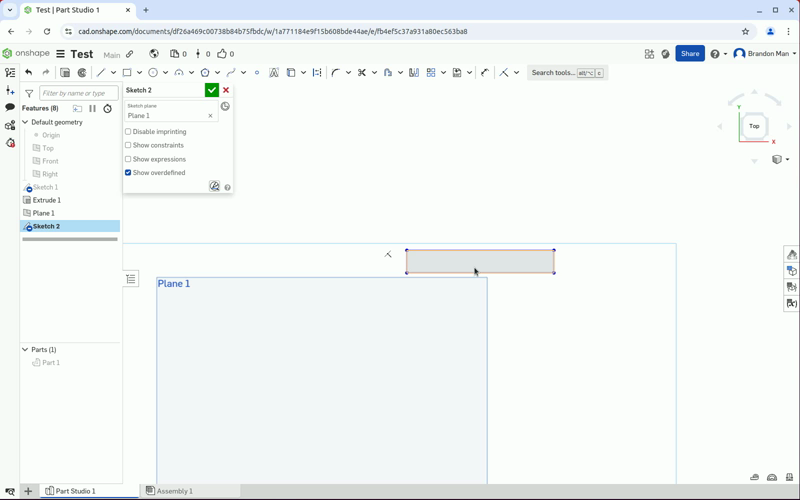
scroll(-6)
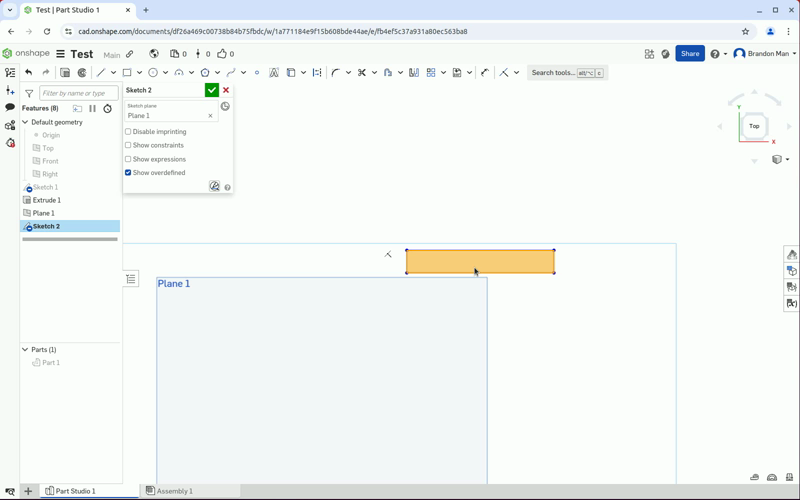
scroll(-6)
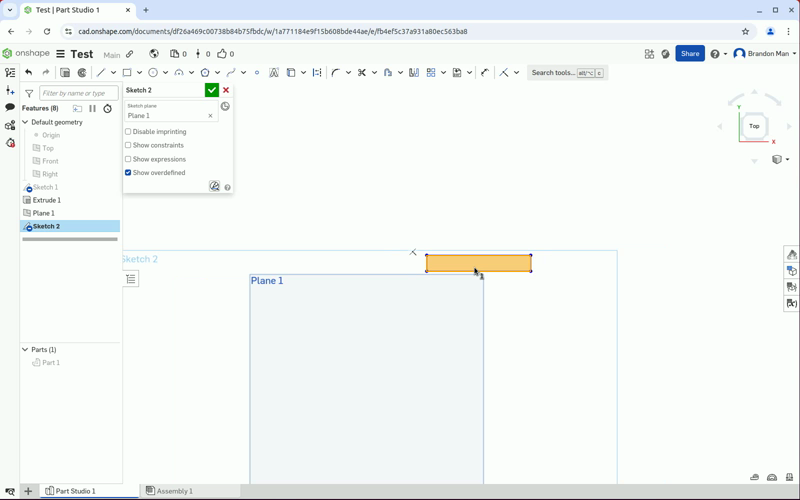
scroll(-6)
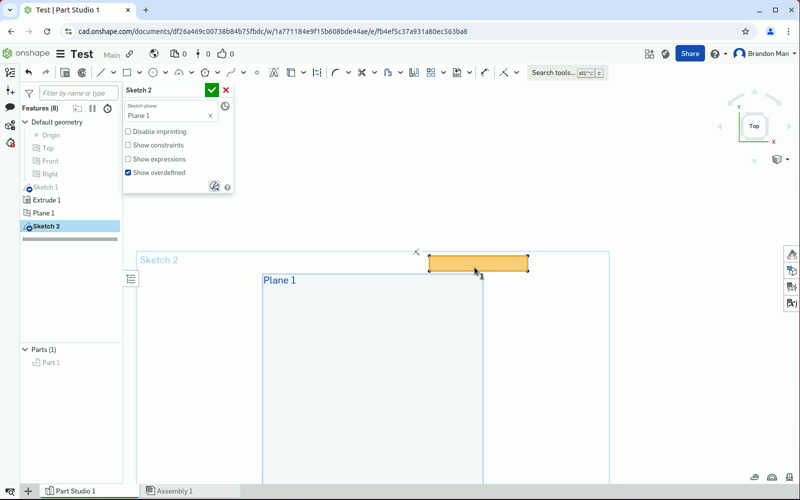
scroll(-6)
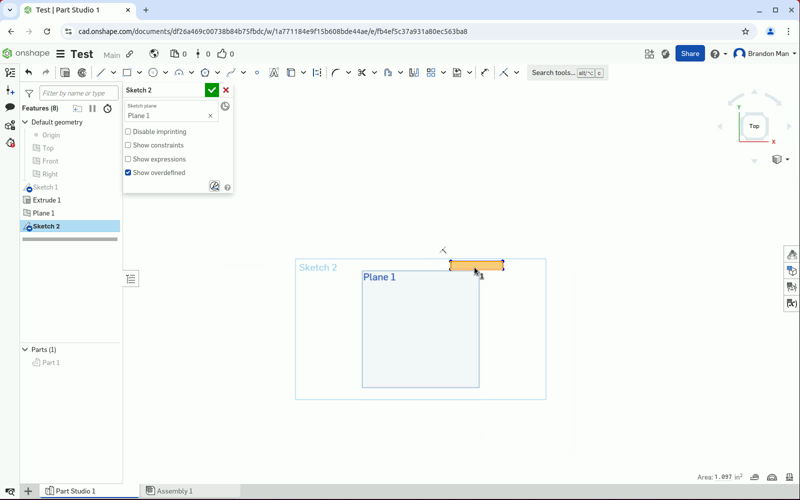
scroll(-6)
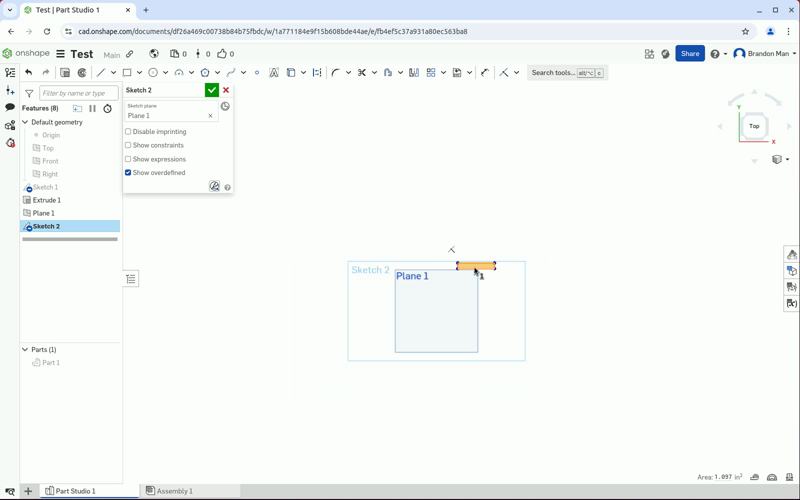
scroll(-6)
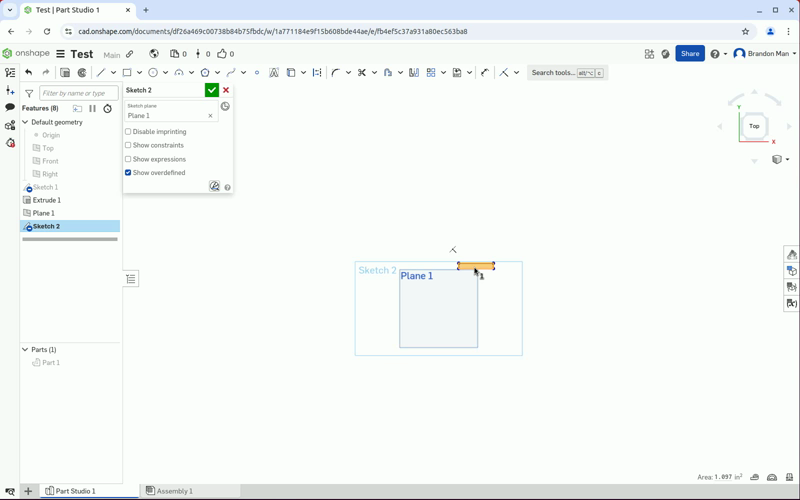
scroll(-6)
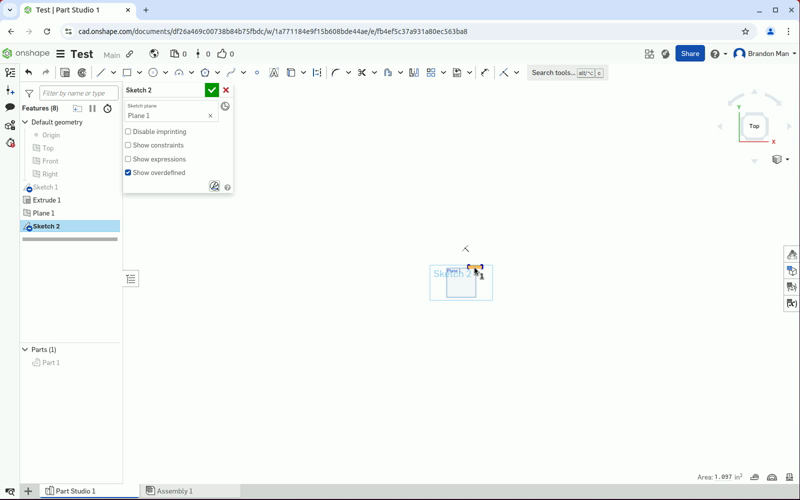
mouse_move(73, 352)
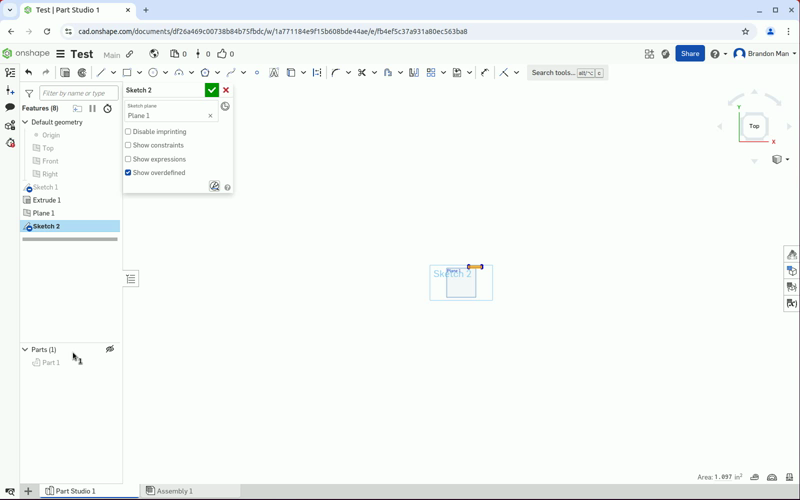
key(shift+y)
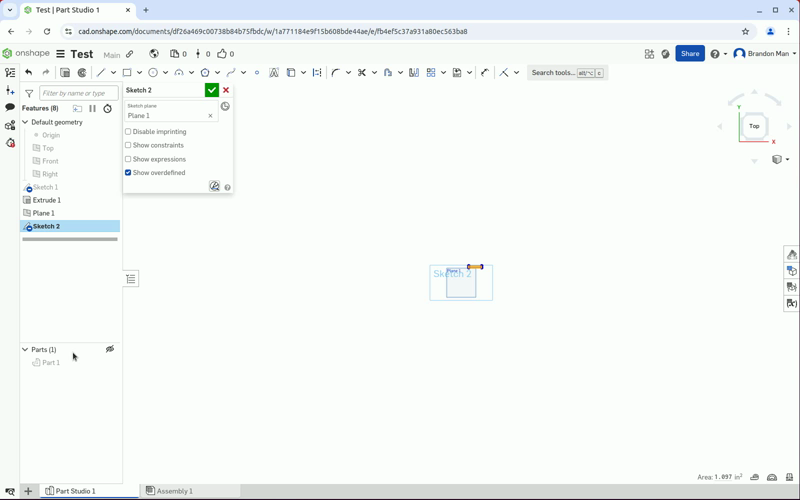
key(shift+e)
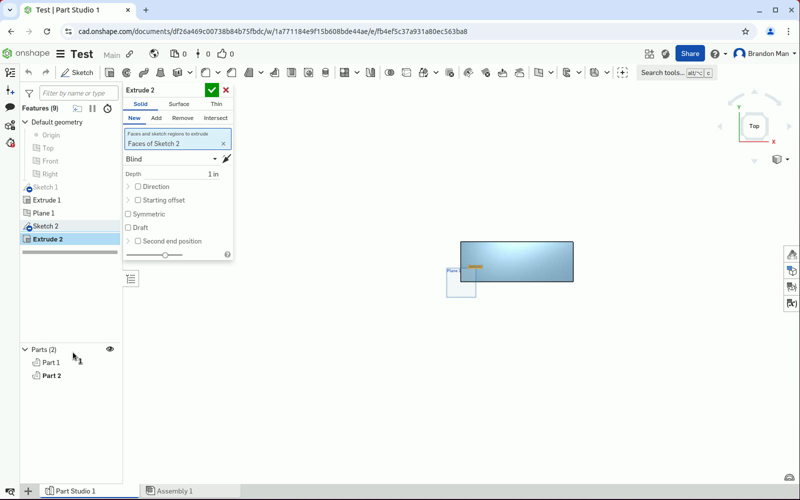
mouse_move(143, 106)
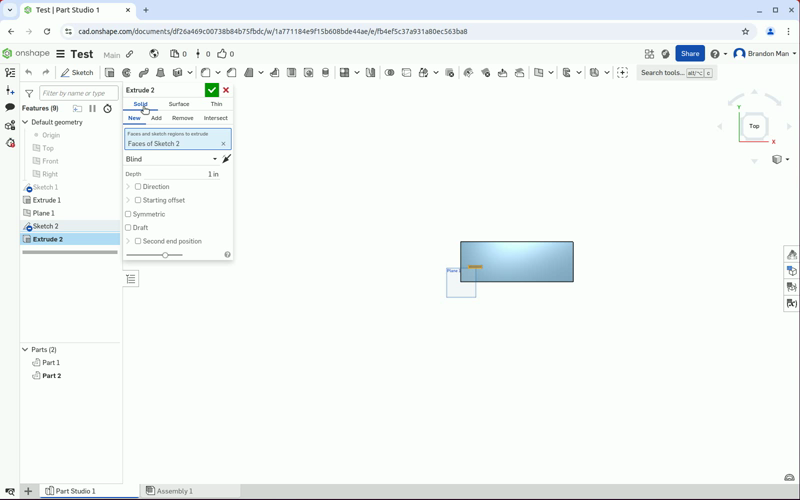
click(143, 106)
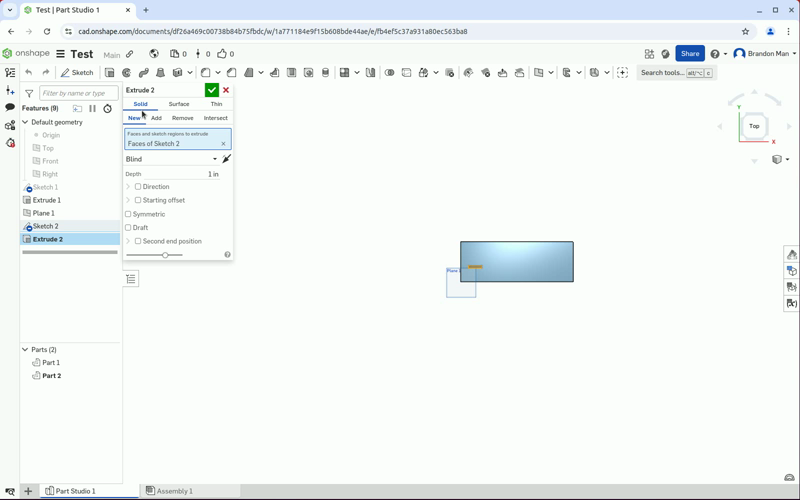
mouse_move(137, 120)
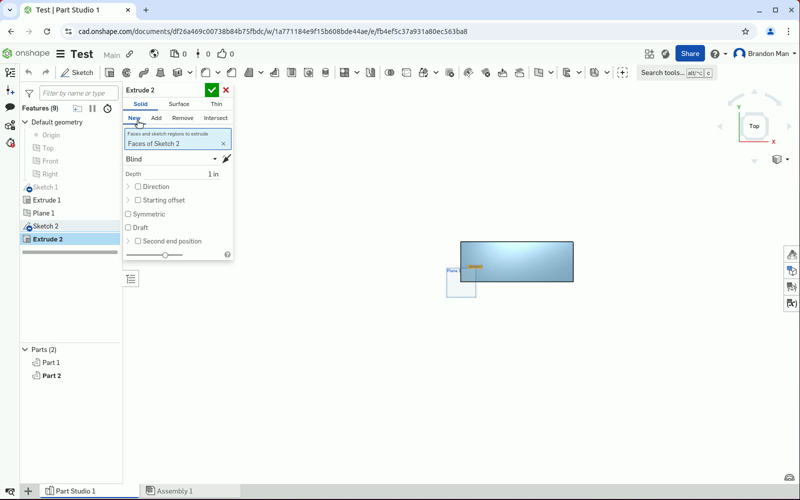
click(137, 120)
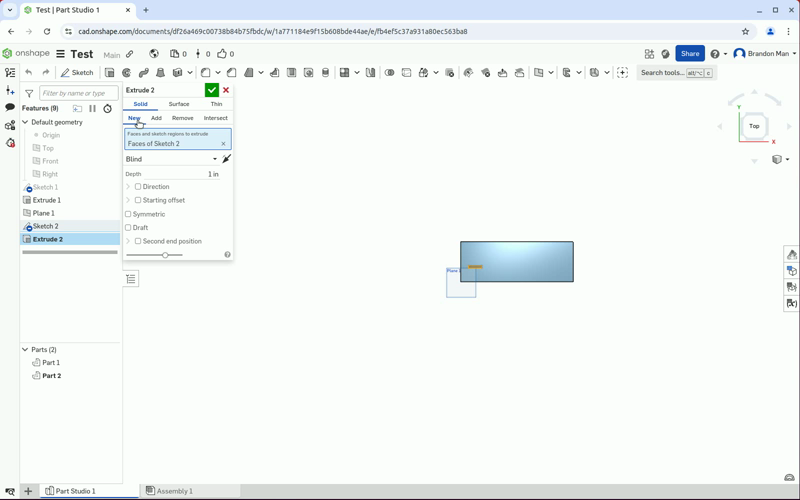
key(tab, 4)
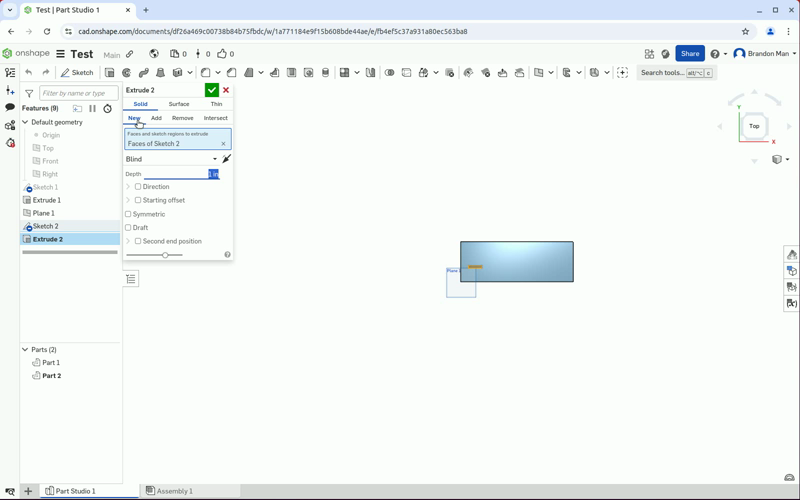
text(3.37)
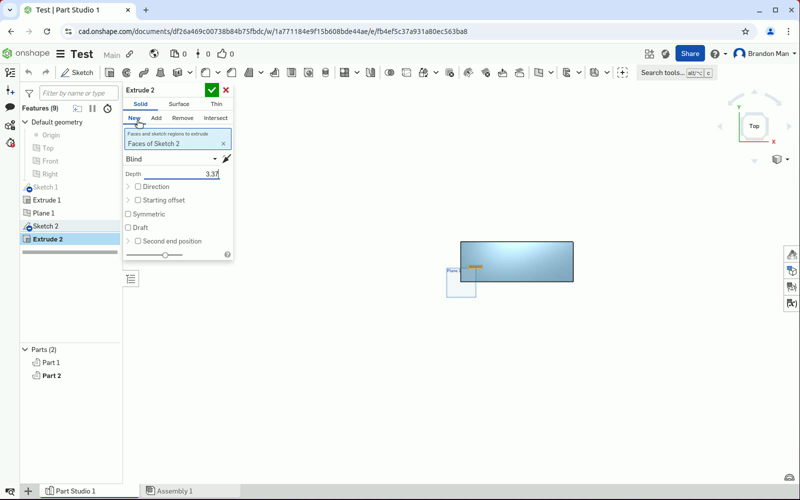
key(enter)
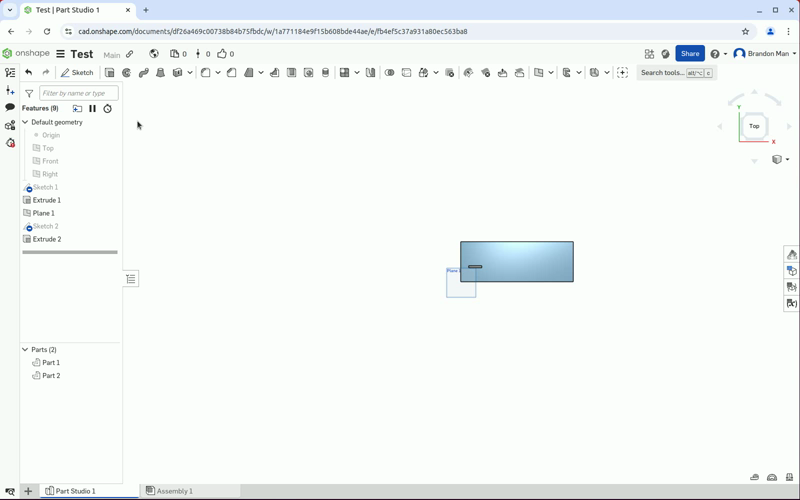
key(shift+h)
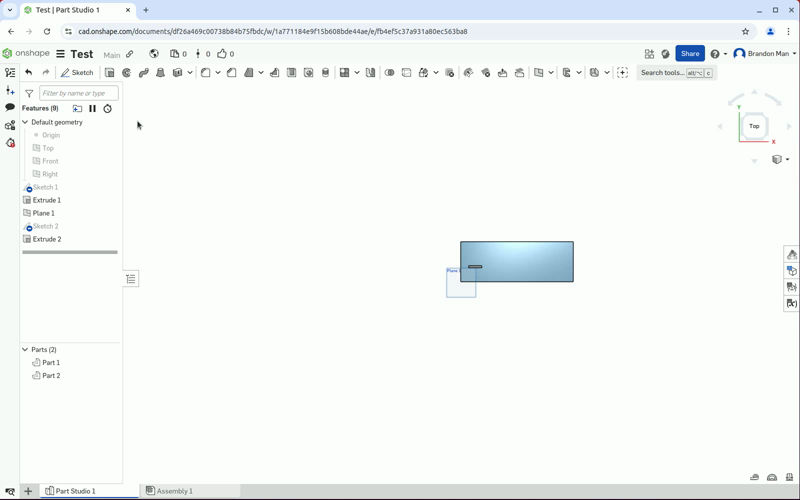
key(shift+h)
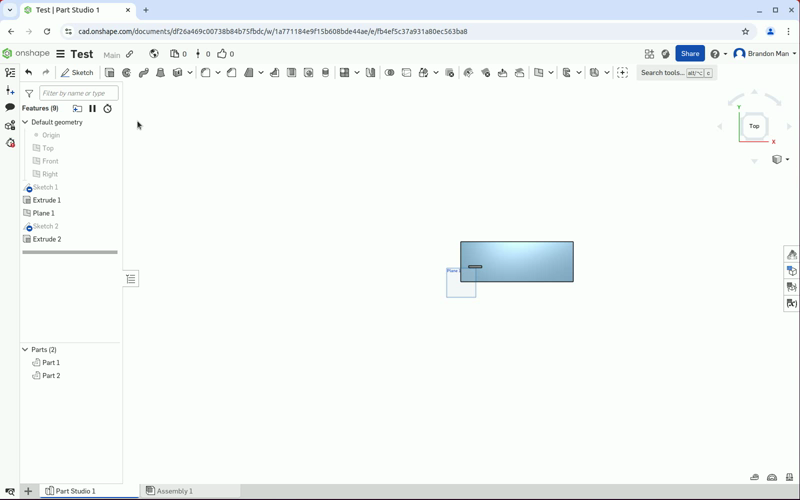
mouse_move(73, 189)
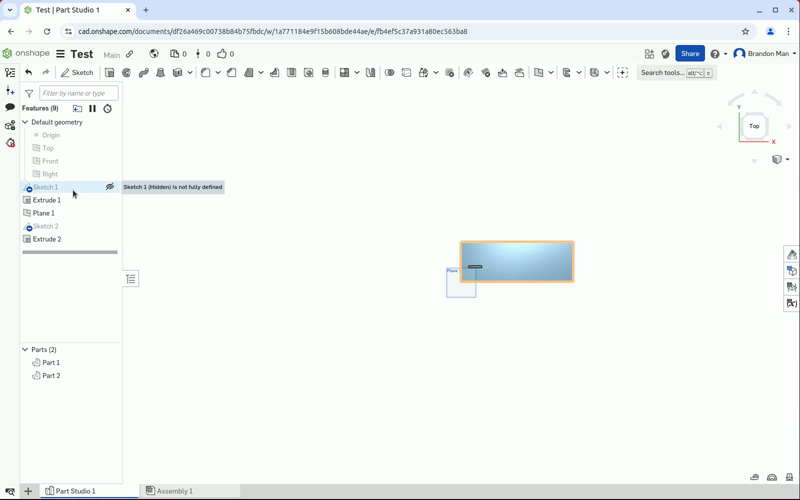
click(73, 189)
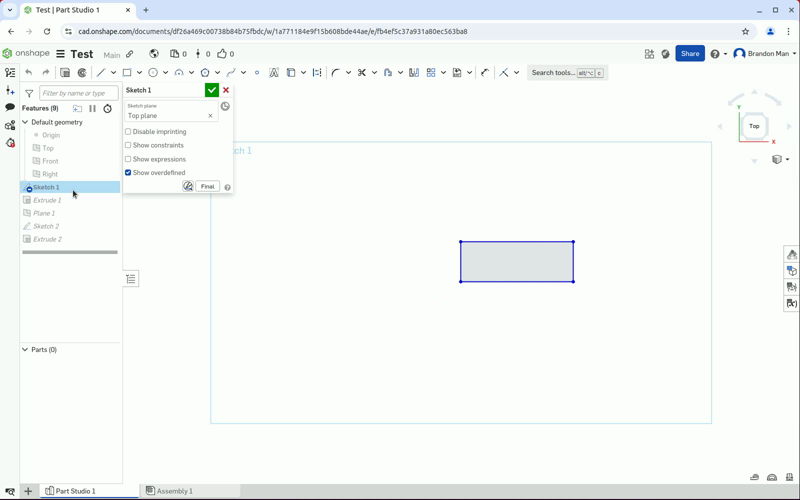
mouse_move(229, 92)
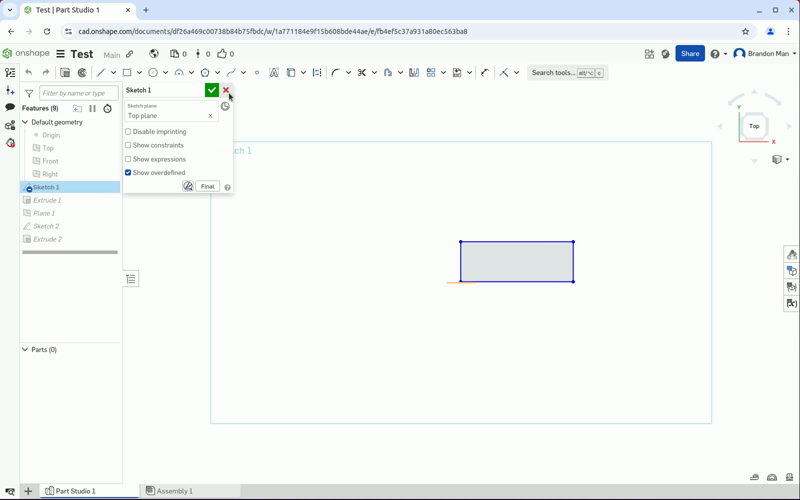
click(229, 92)
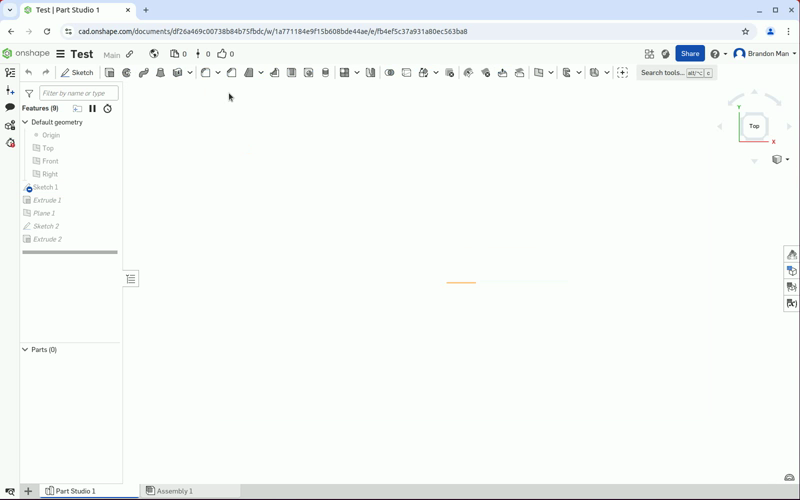
key(shift+s)
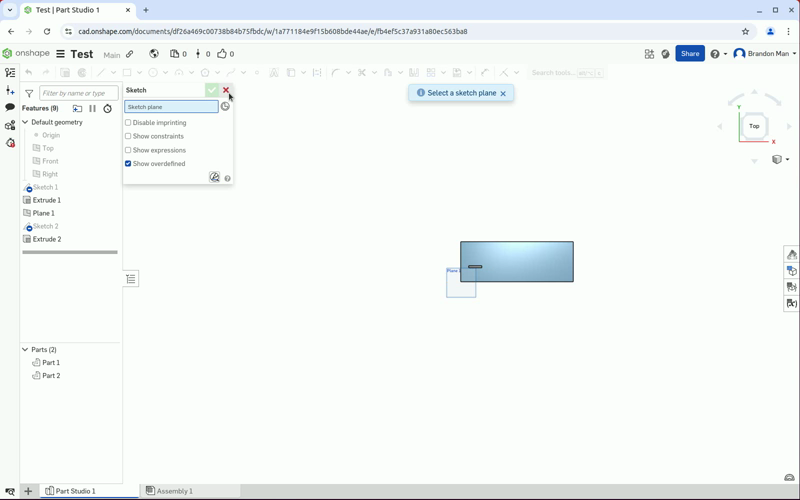
mouse_move(73, 215)
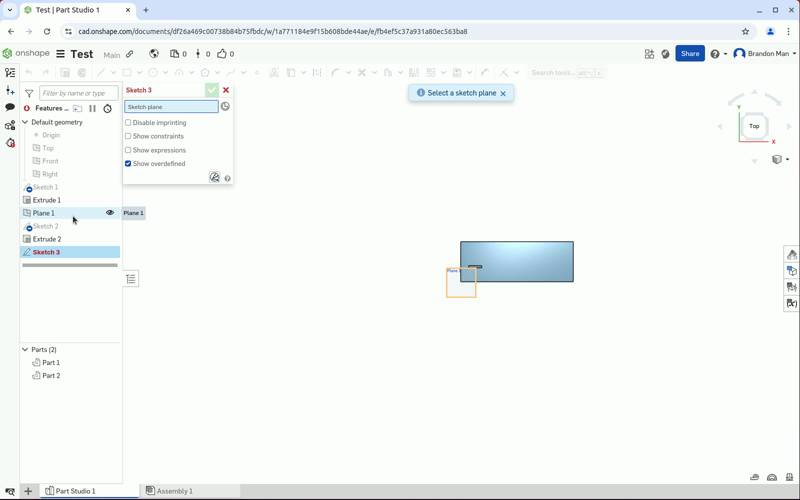
click(73, 215)
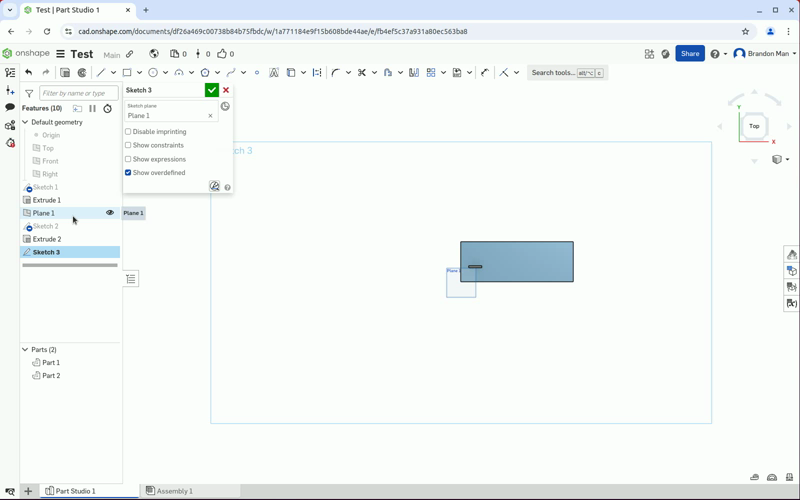
mouse_move(73, 352)
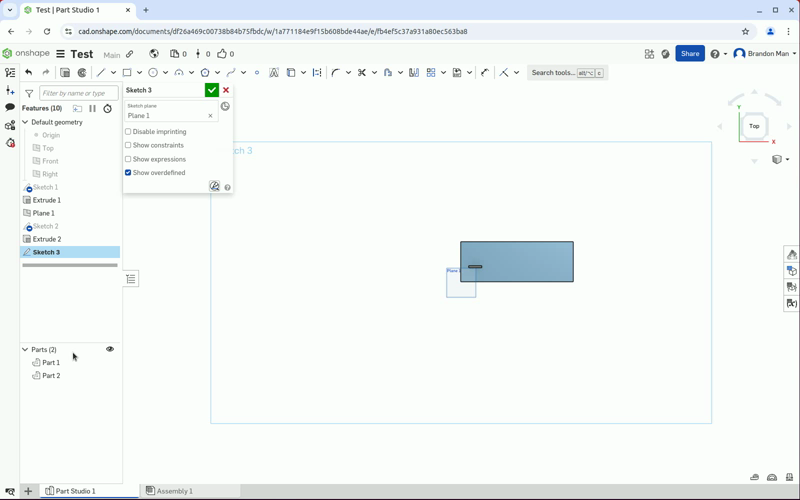
key(y)
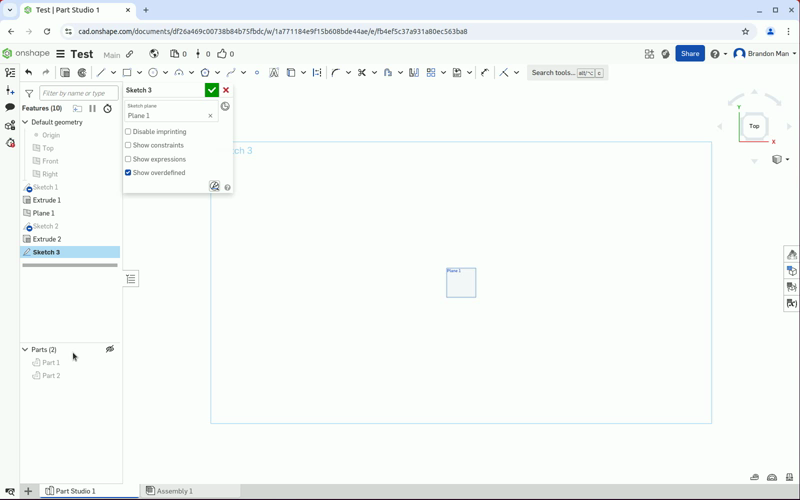
key(l)
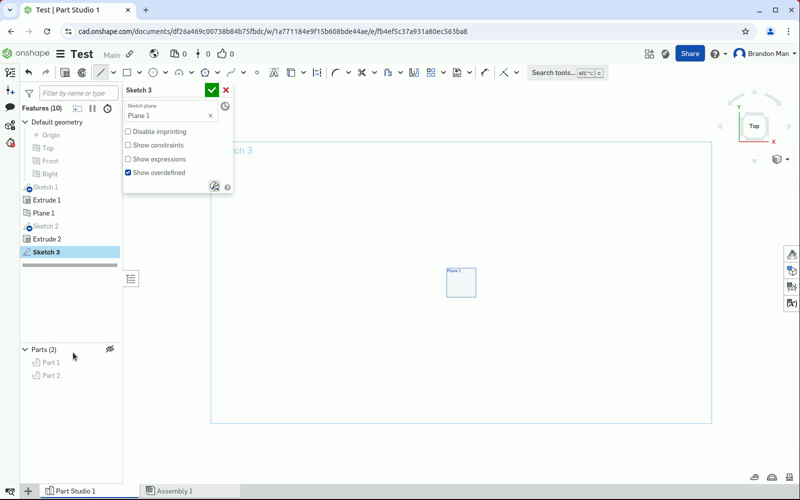
key_down(shift)
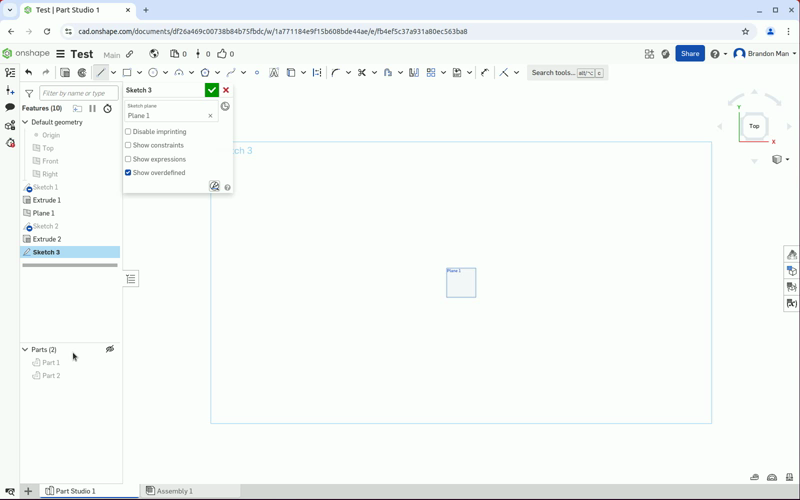
mouse_move(468, 257)
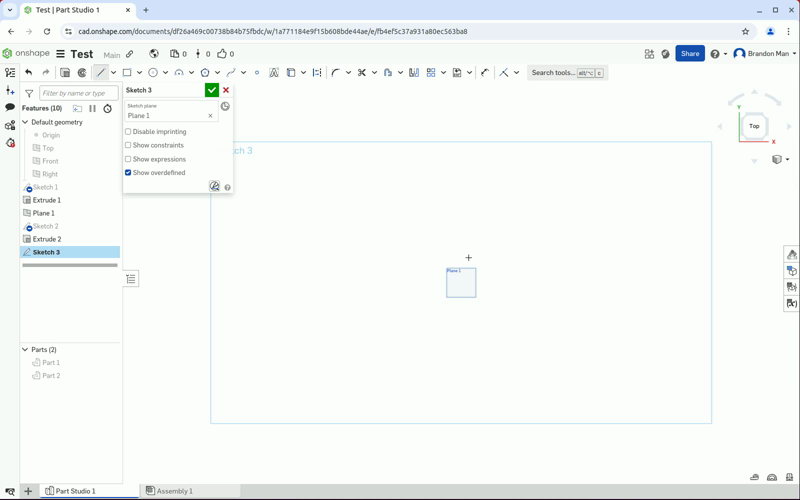
click(468, 257)
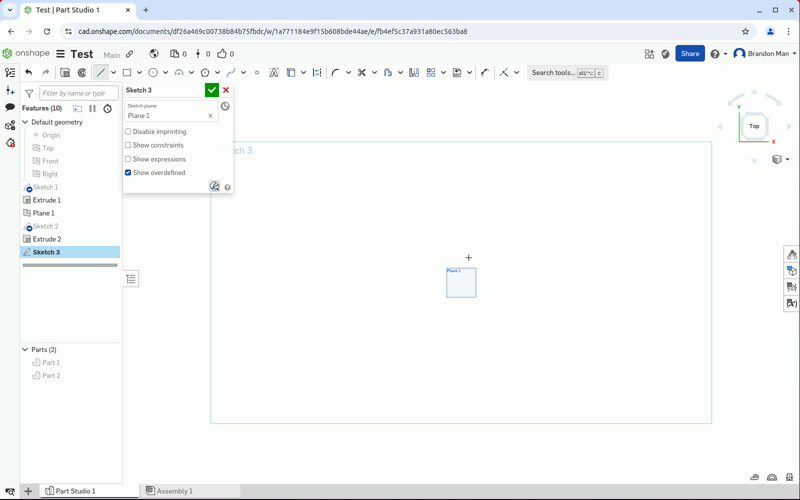
key_up(shift)
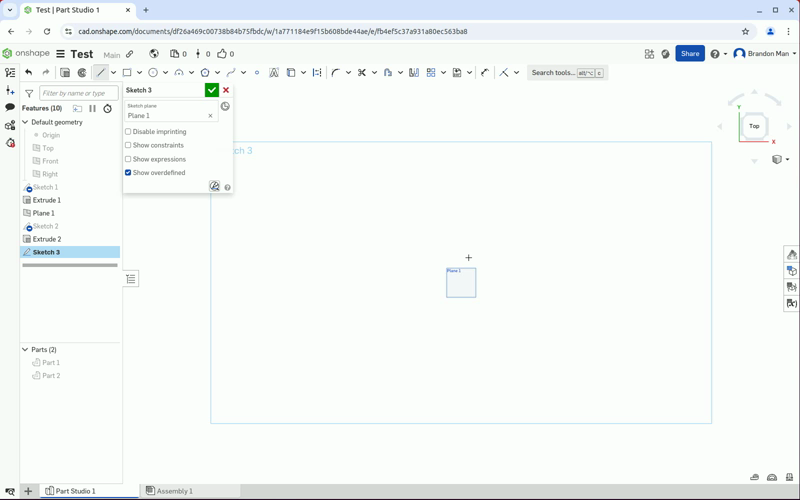
key_down(shift)
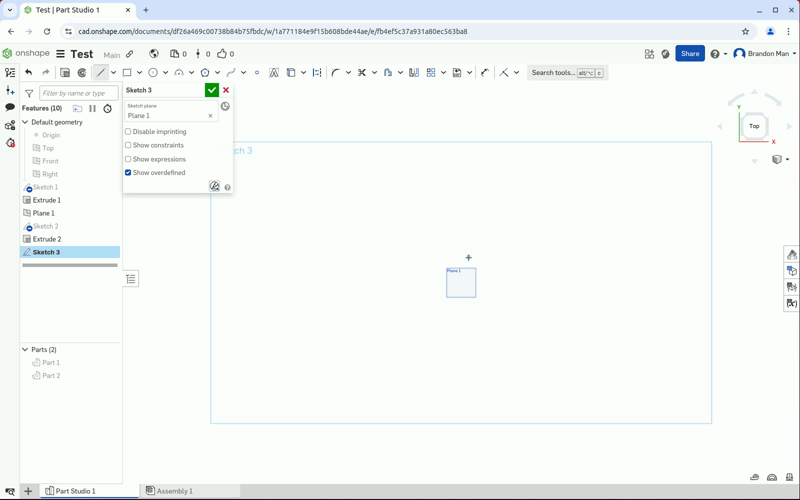
mouse_move(498, 257)
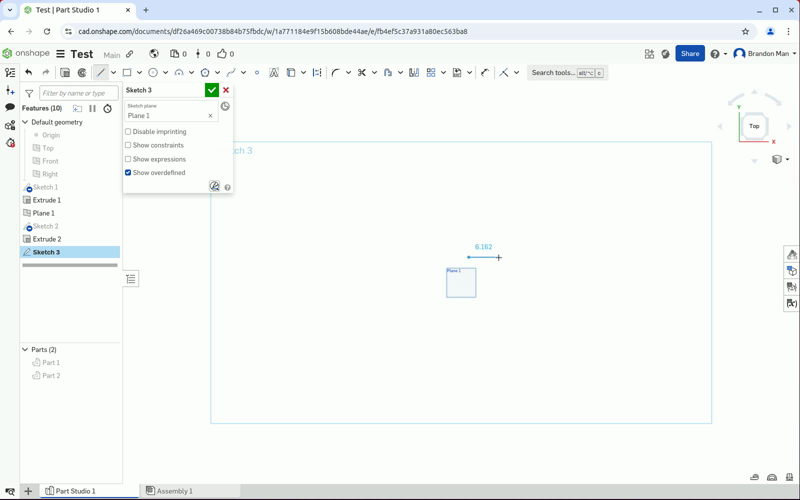
mouse_move(481, 257)
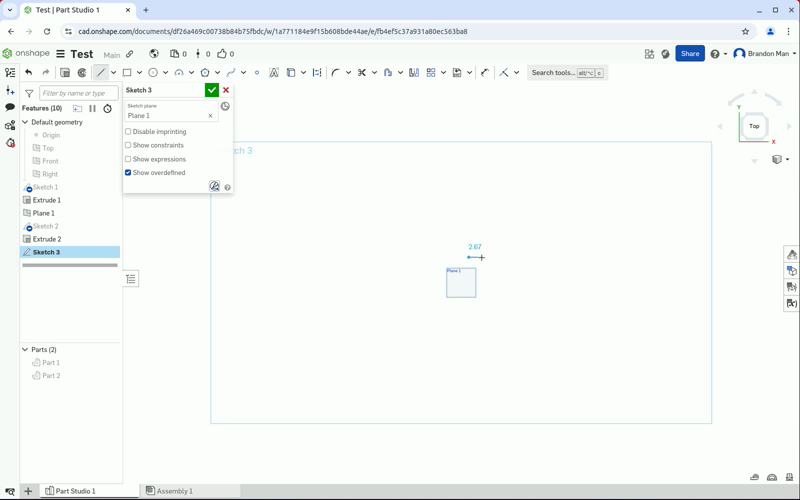
click(481, 257)
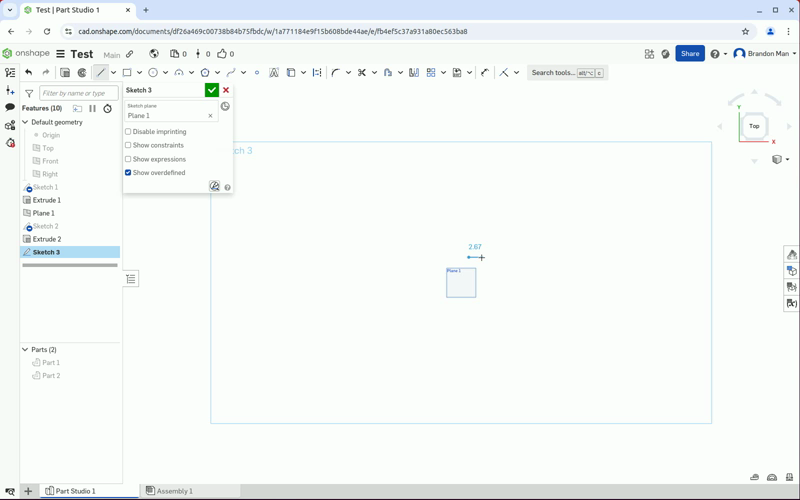
key_up(shift)
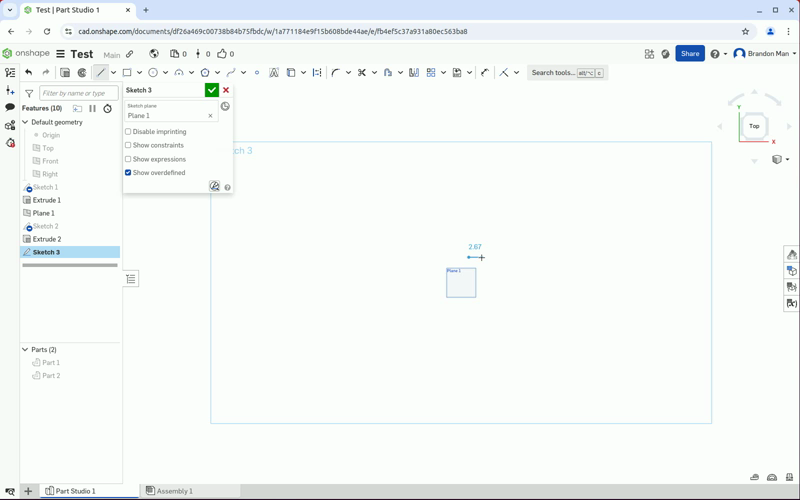
key_down(shift)
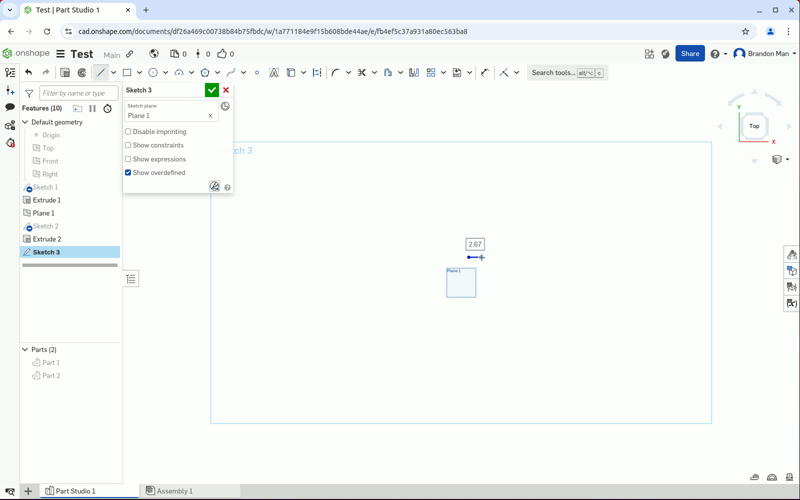
mouse_move(511, 257)
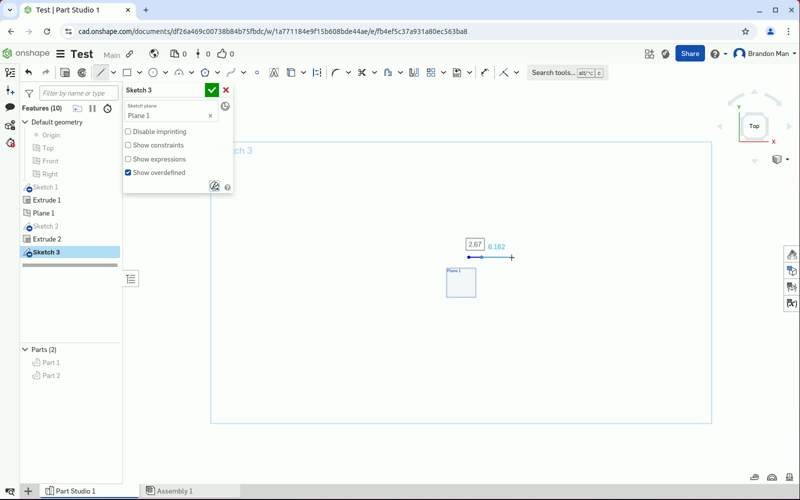
mouse_move(481, 255)
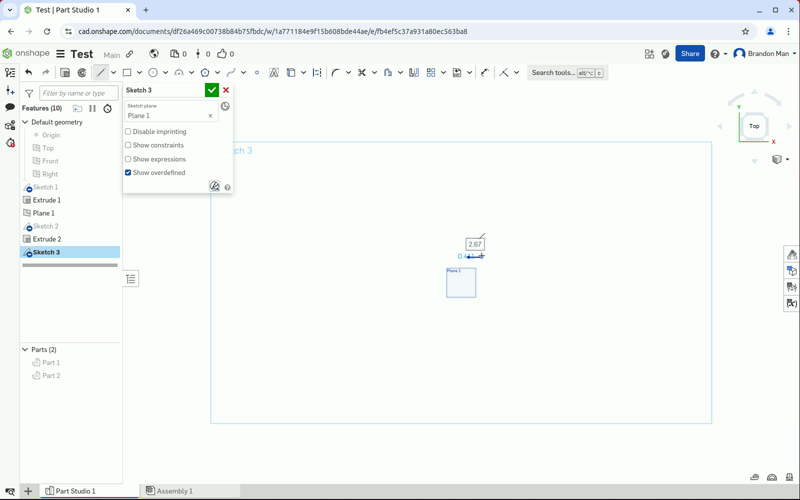
scroll(6)
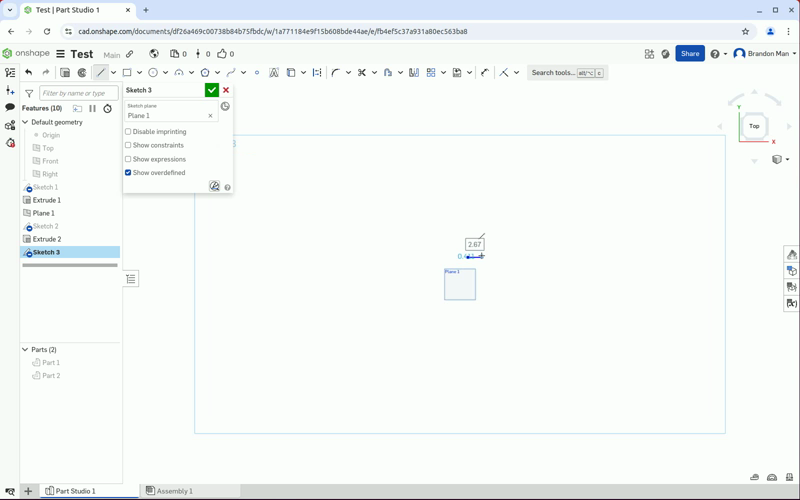
scroll(6)
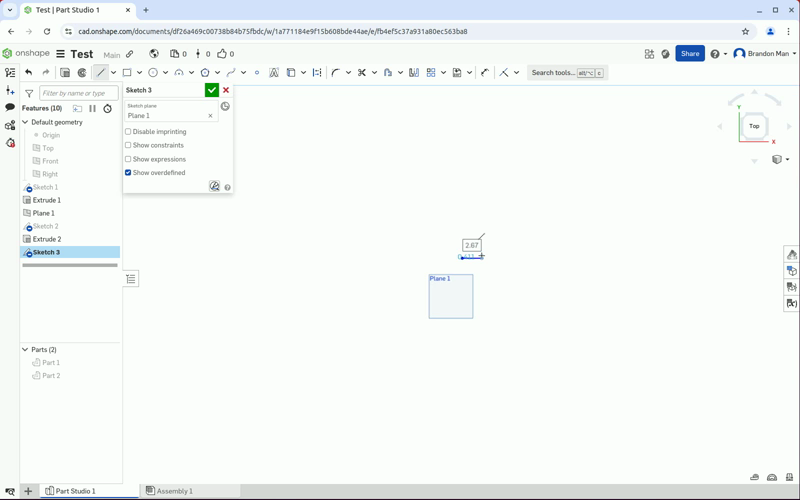
scroll(6)
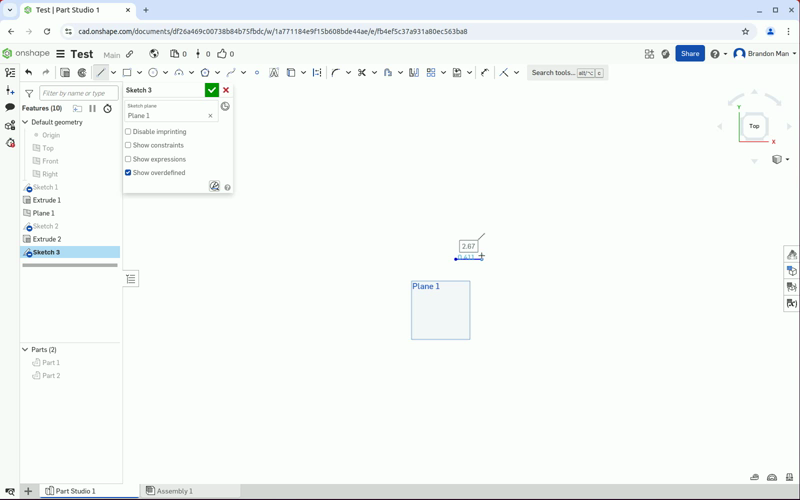
scroll(6)
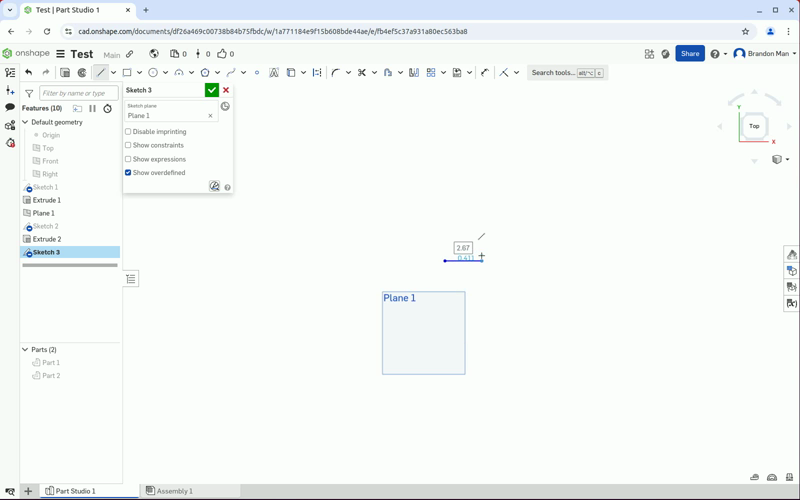
scroll(6)
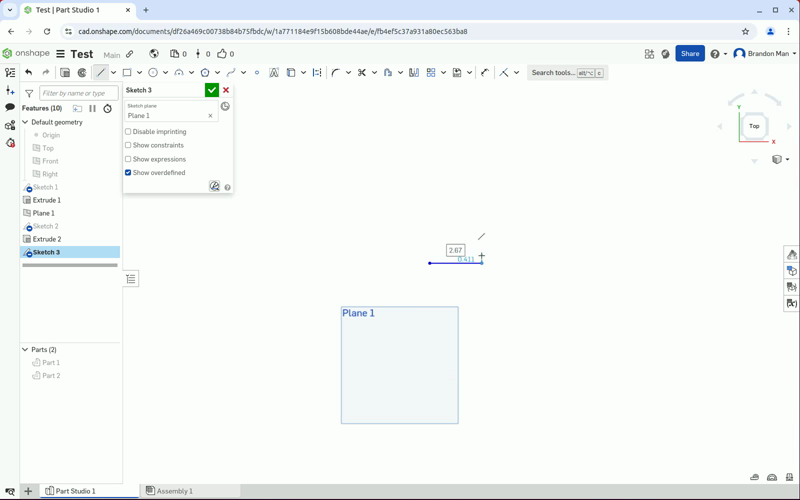
scroll(6)
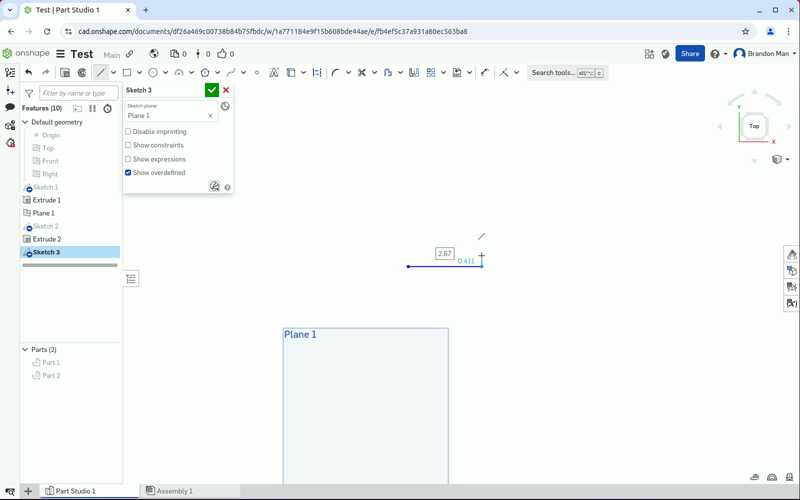
scroll(6)
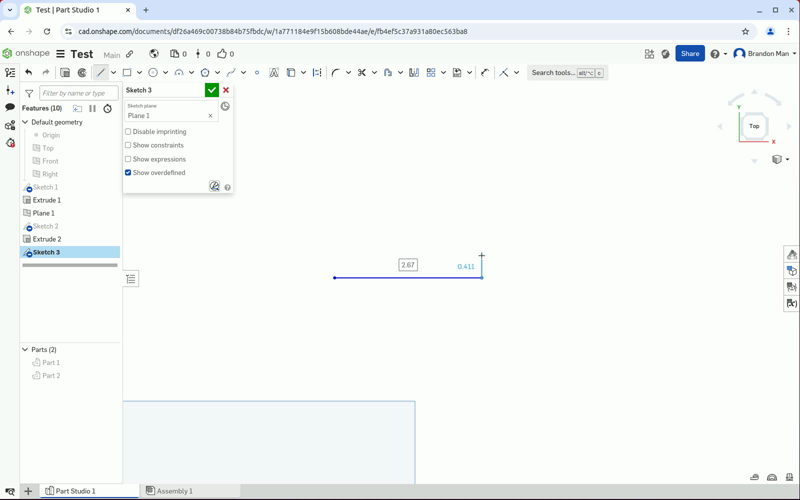
click(481, 255)
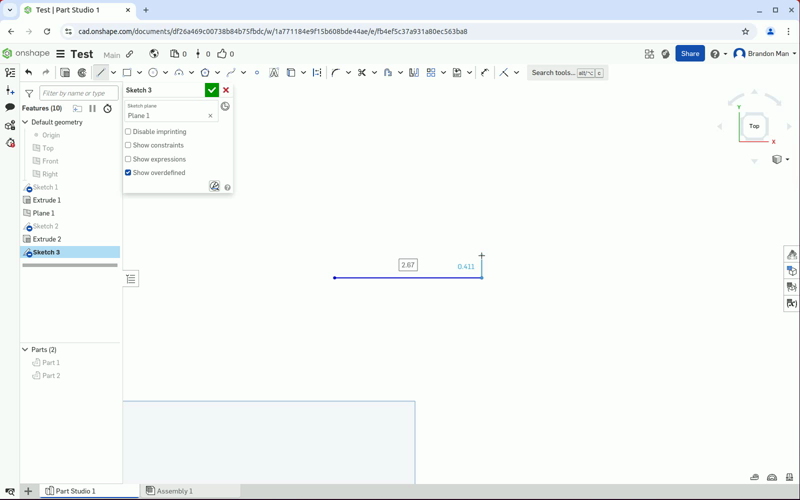
scroll(-6)
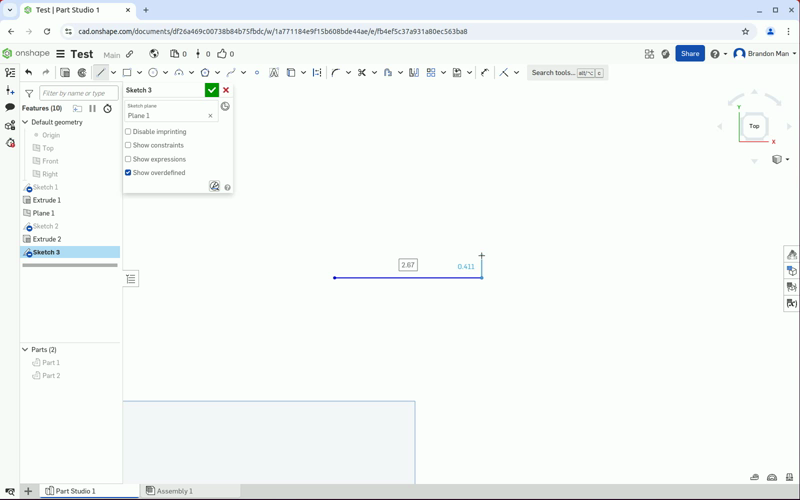
scroll(-6)
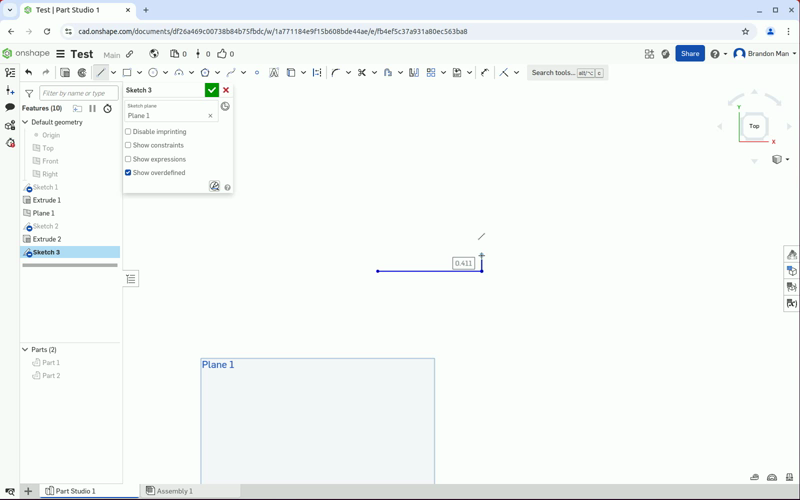
scroll(-6)
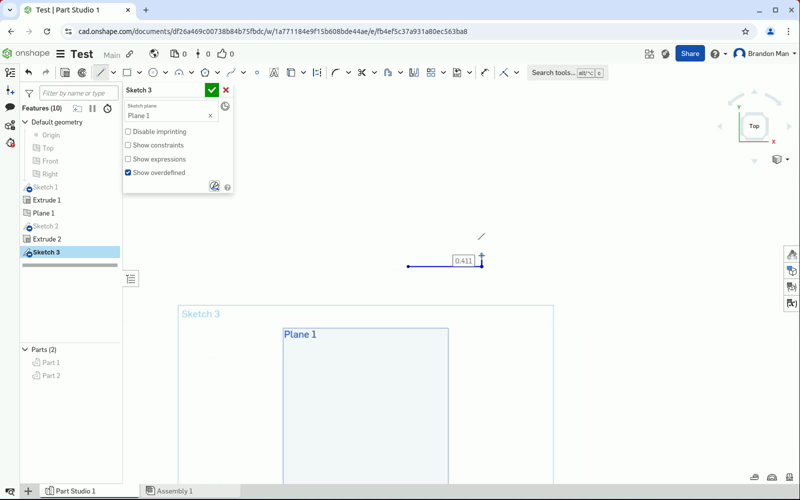
scroll(-6)
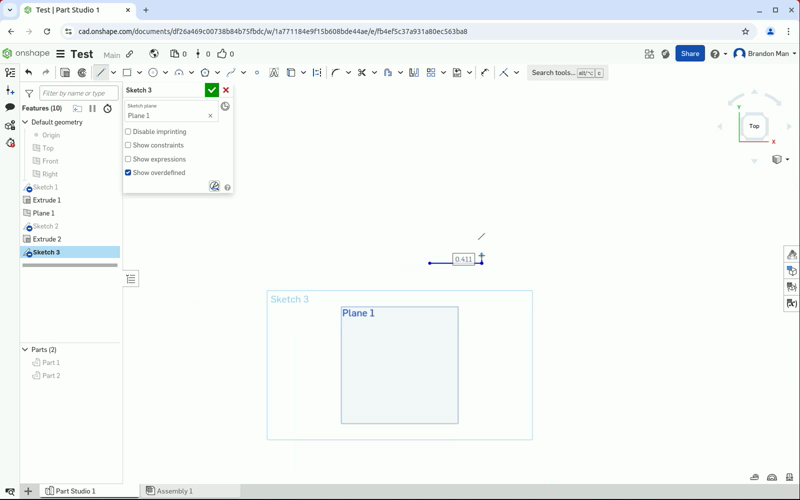
scroll(-6)
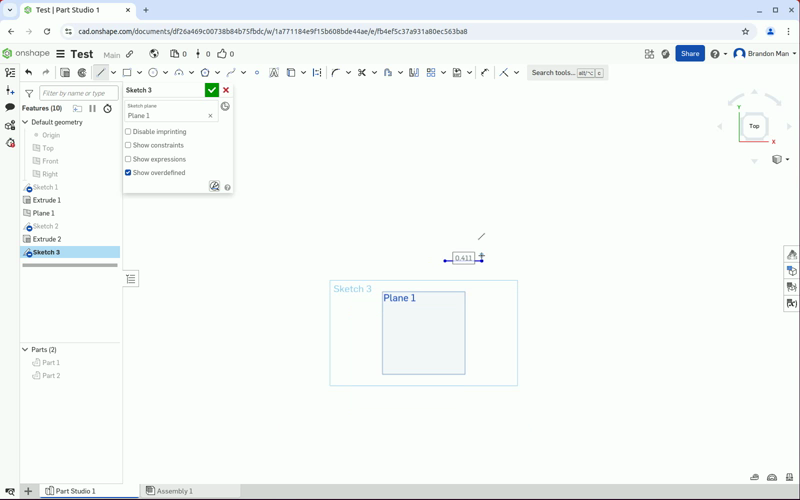
scroll(-6)
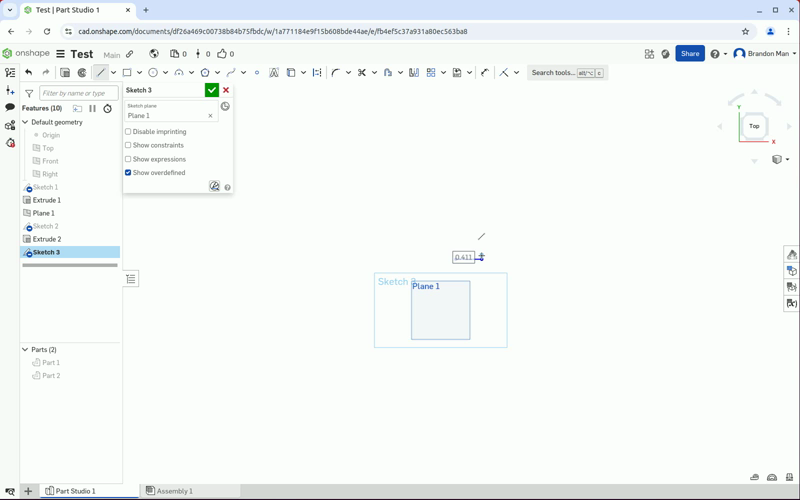
scroll(-6)
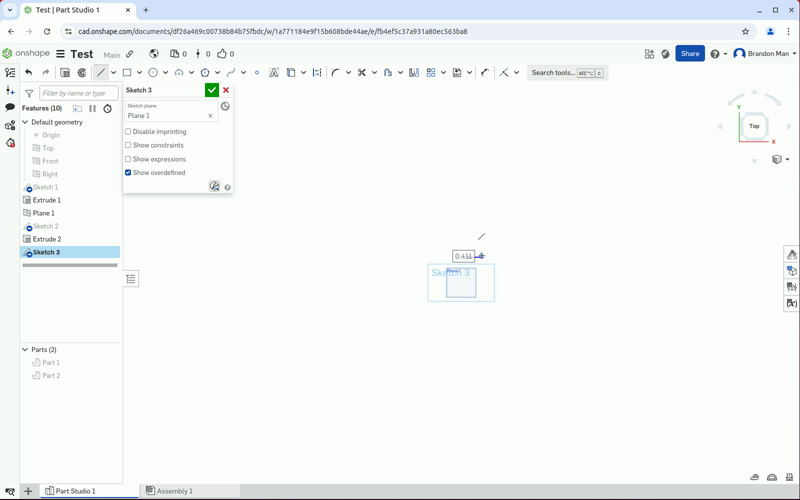
key_up(shift)
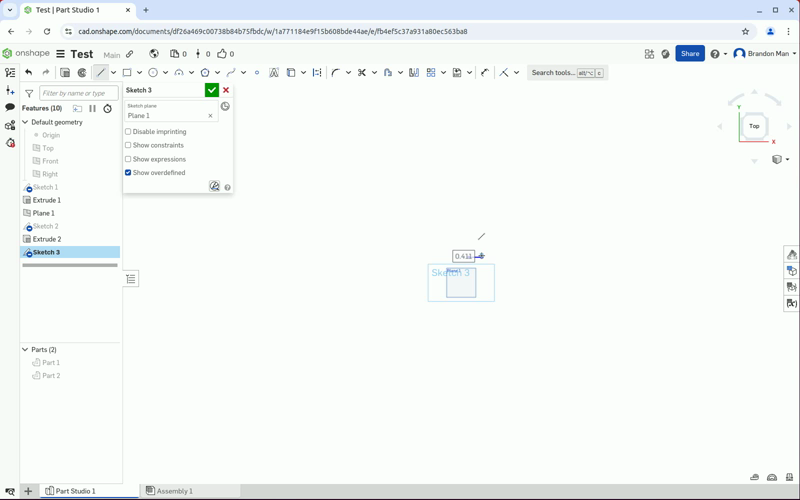
key_down(shift)
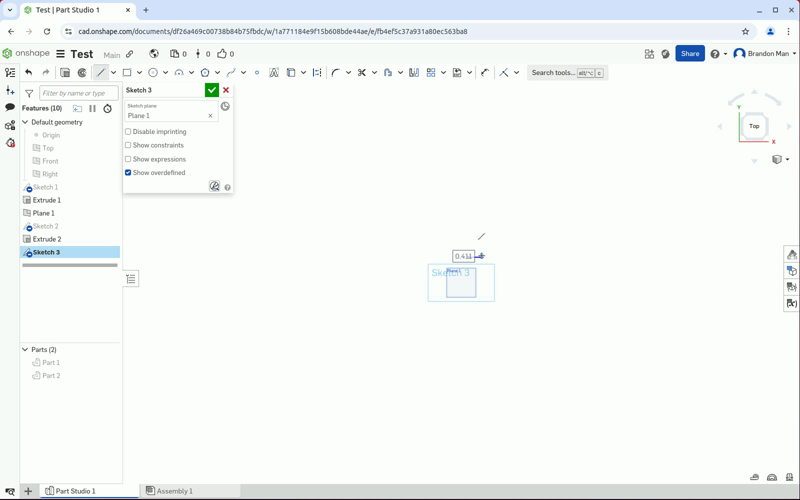
mouse_move(511, 255)
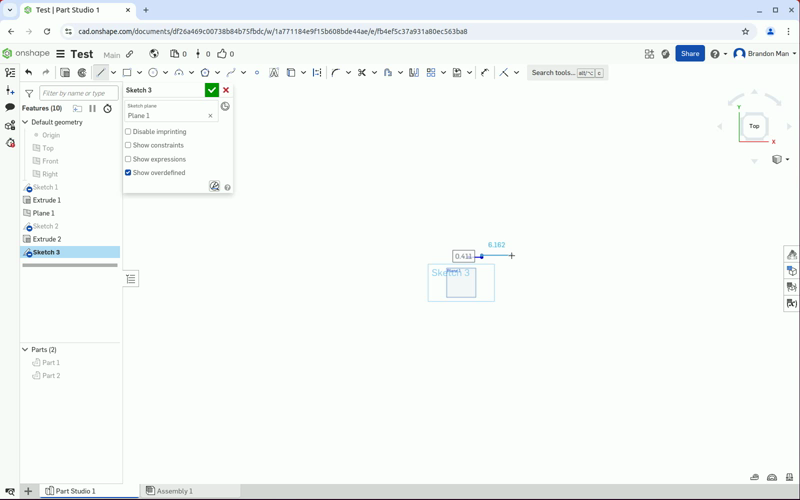
mouse_move(468, 255)
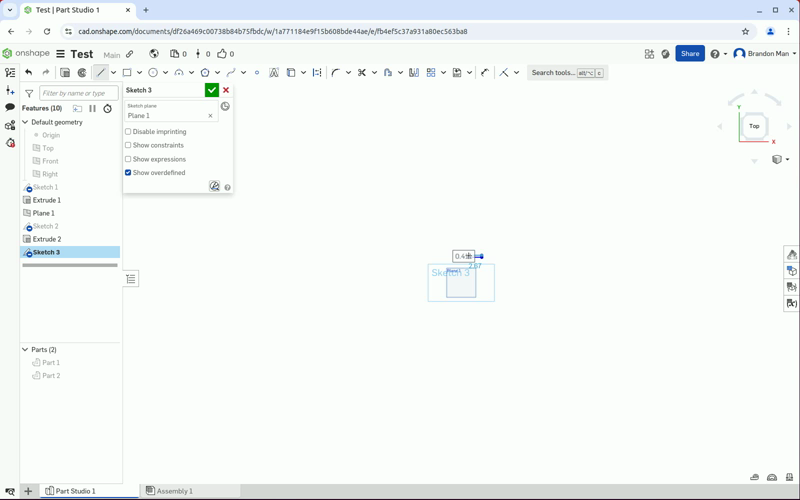
scroll(6)
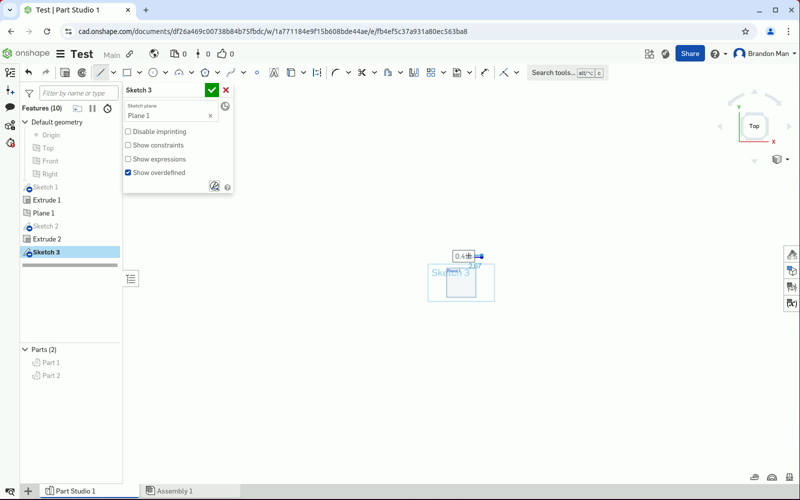
scroll(6)
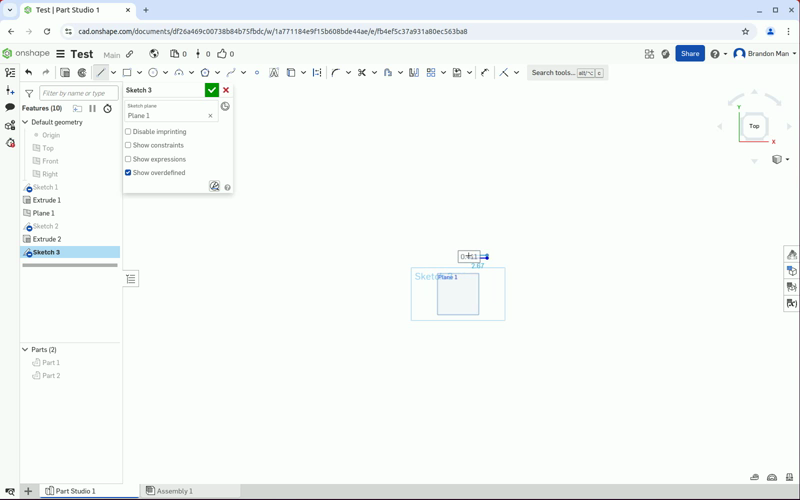
scroll(6)
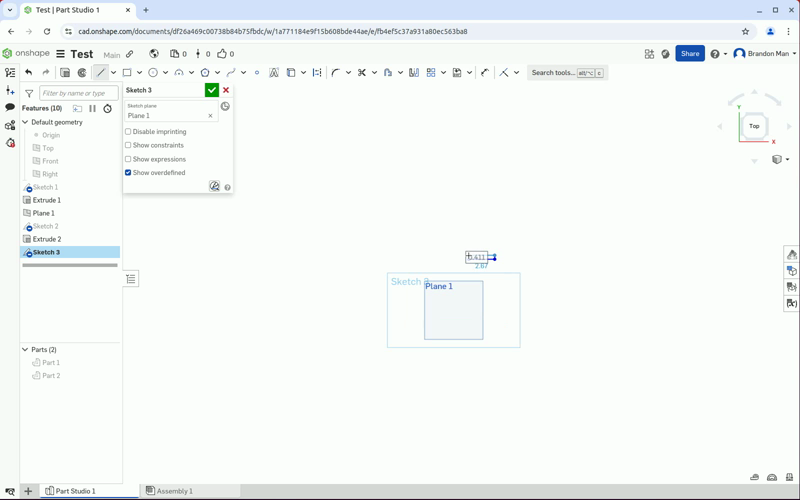
scroll(6)
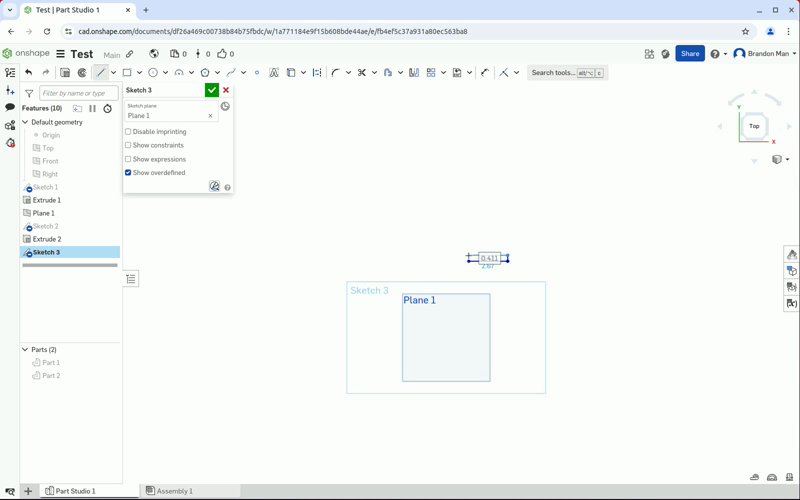
scroll(6)
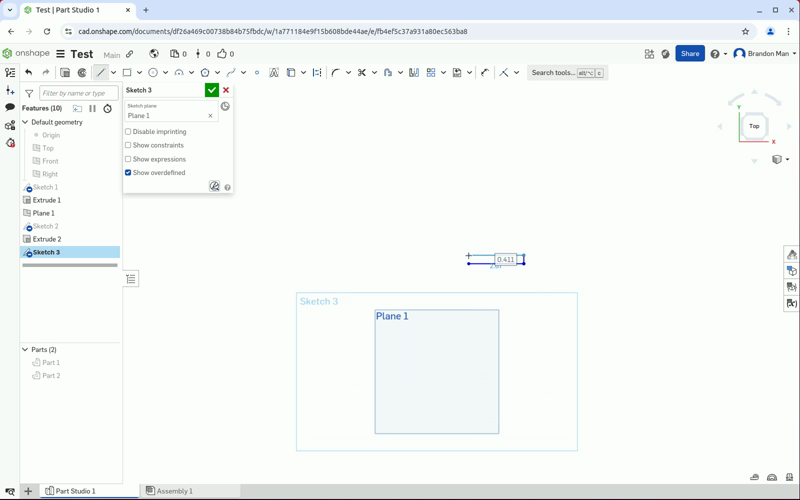
scroll(6)
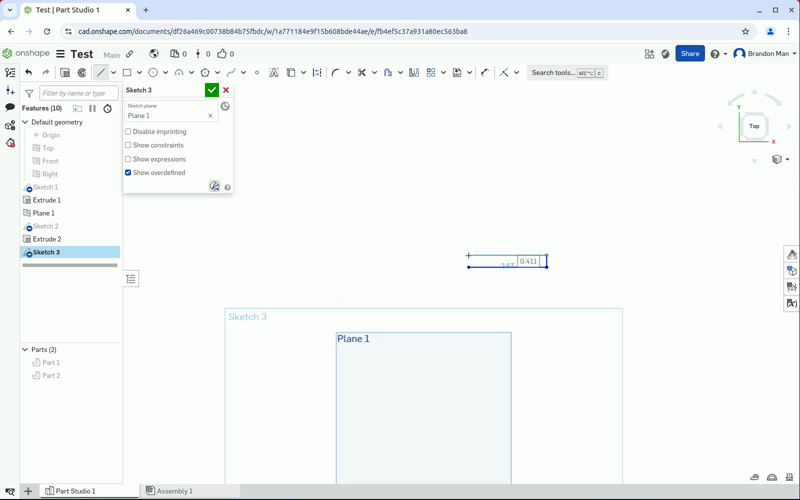
scroll(6)
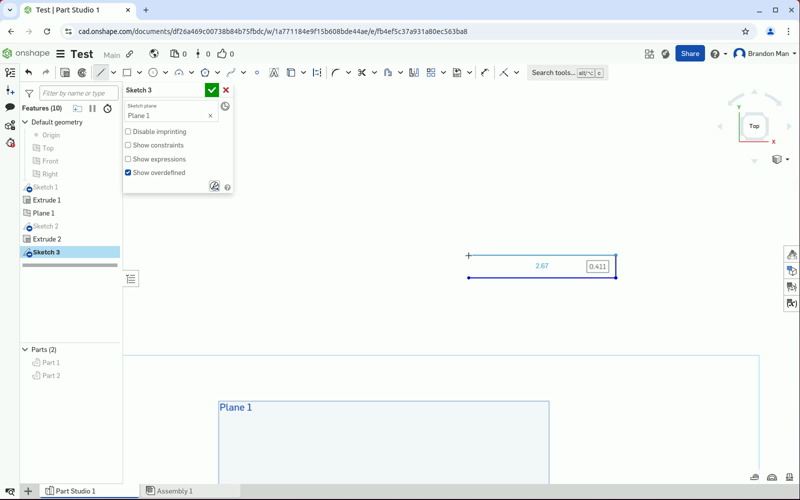
click(468, 255)
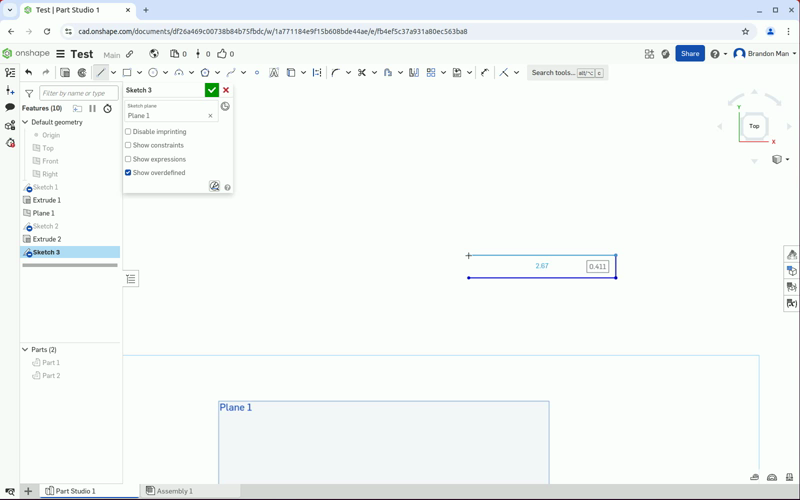
scroll(-6)
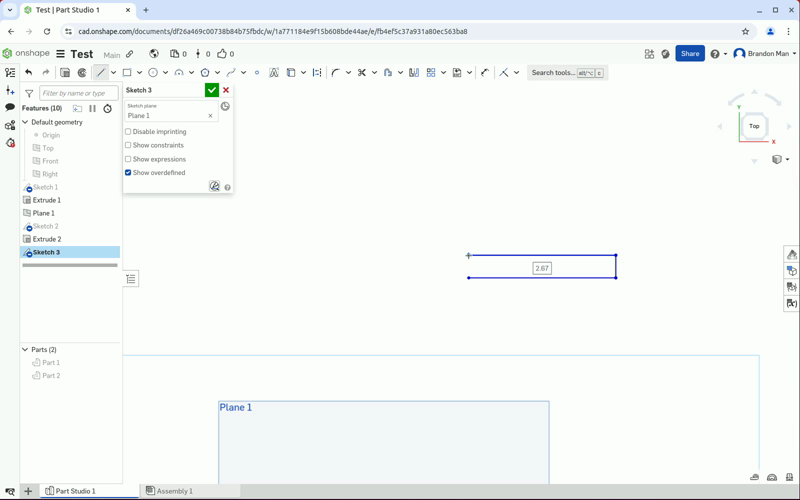
scroll(-6)
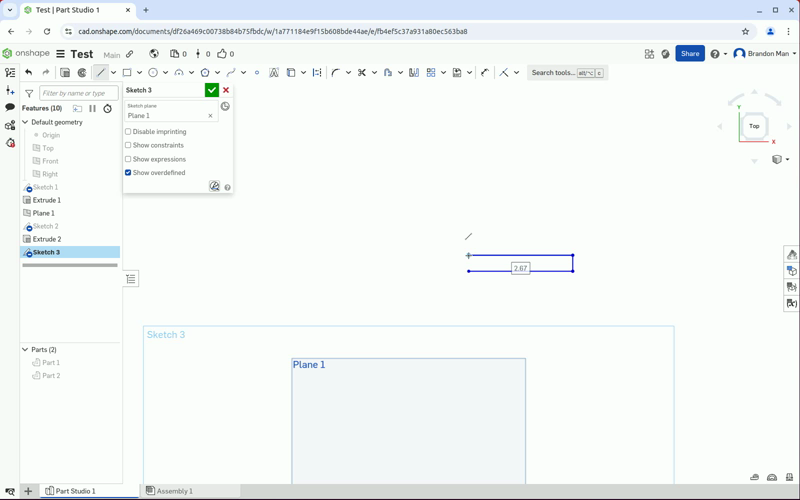
scroll(-6)
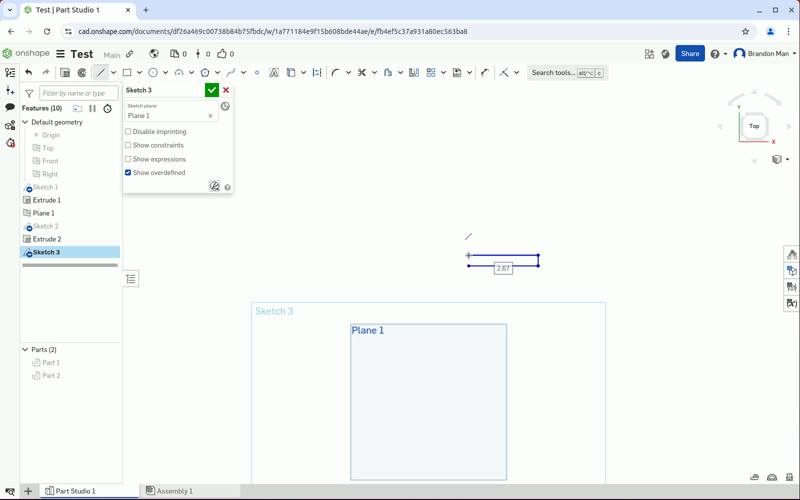
scroll(-6)
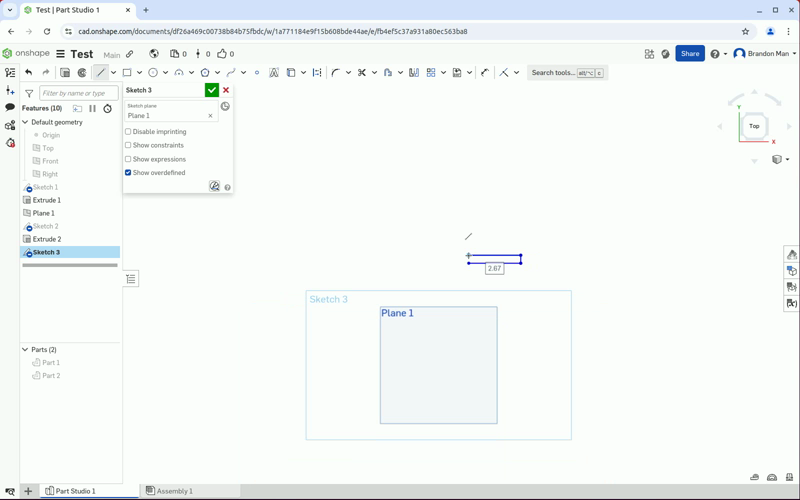
scroll(-6)
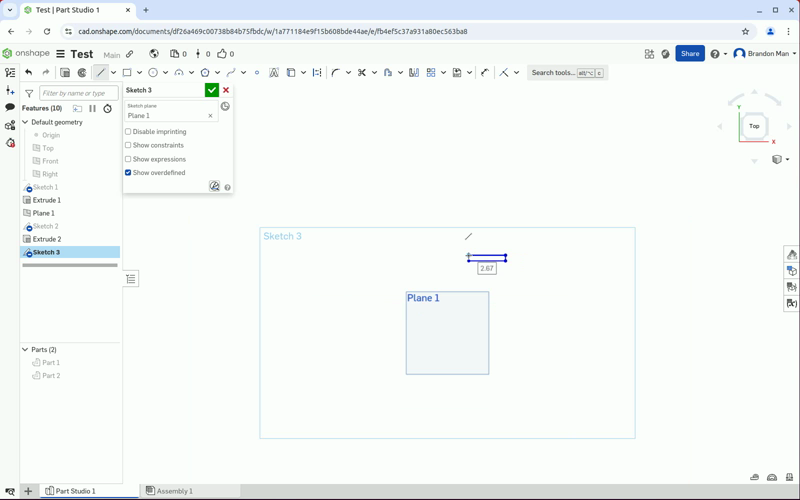
scroll(-6)
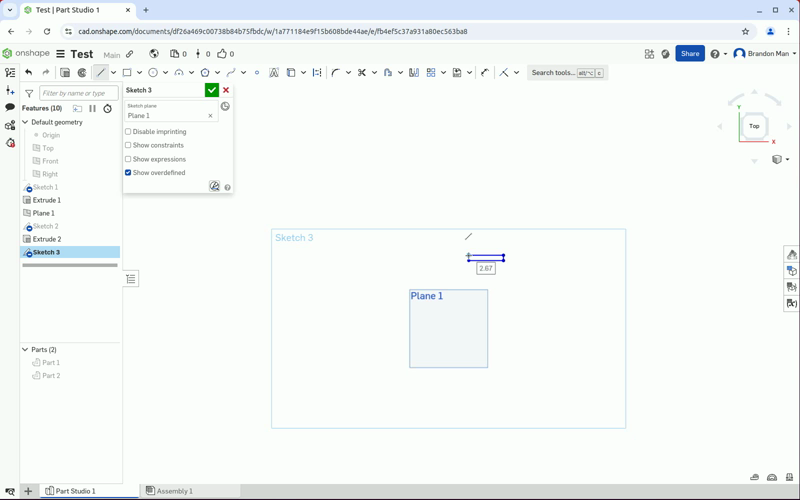
scroll(-6)
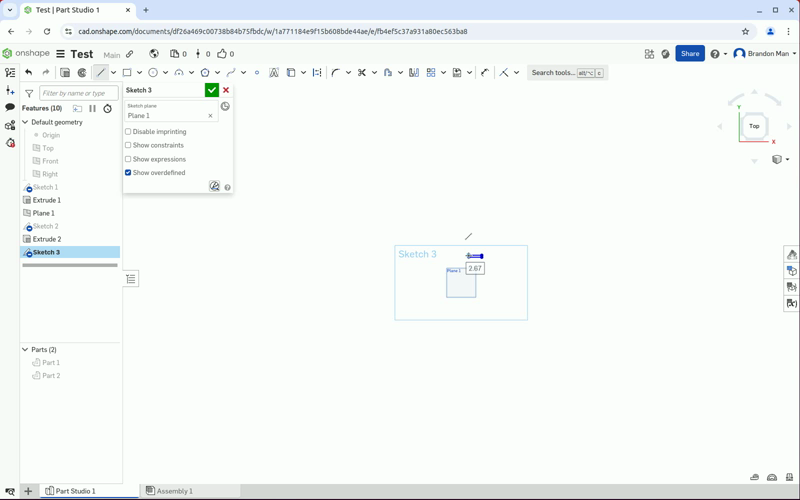
key_up(shift)
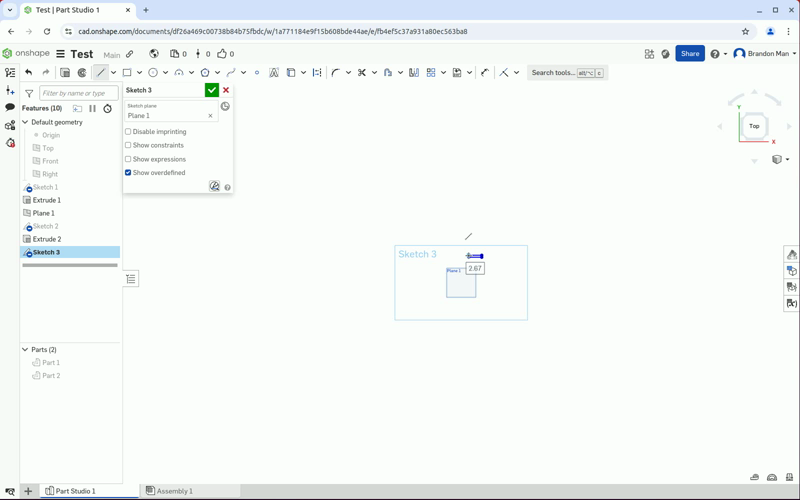
mouse_move(498, 255)
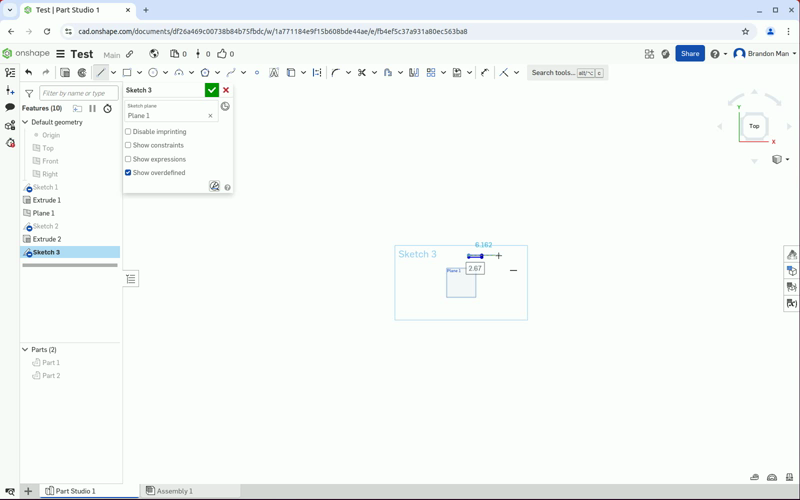
key_down(shift)
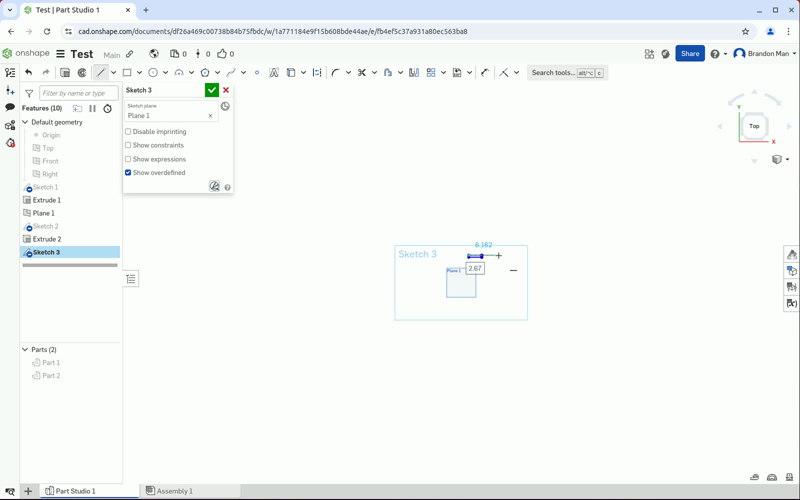
mouse_move(468, 257)
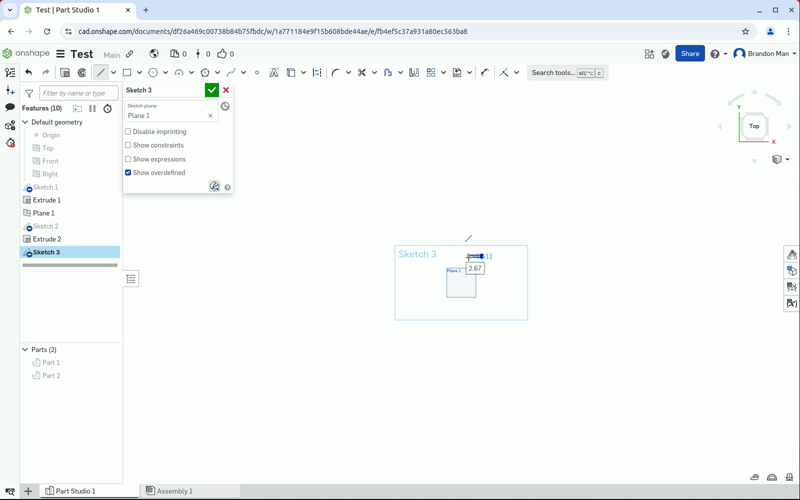
scroll(6)
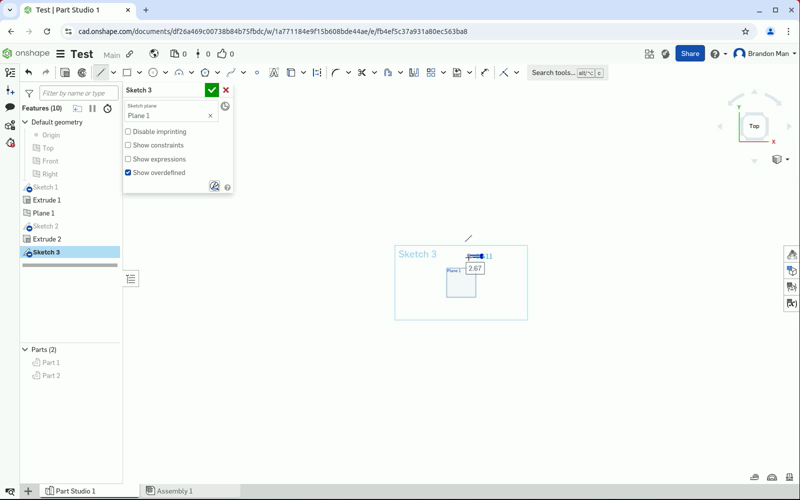
scroll(6)
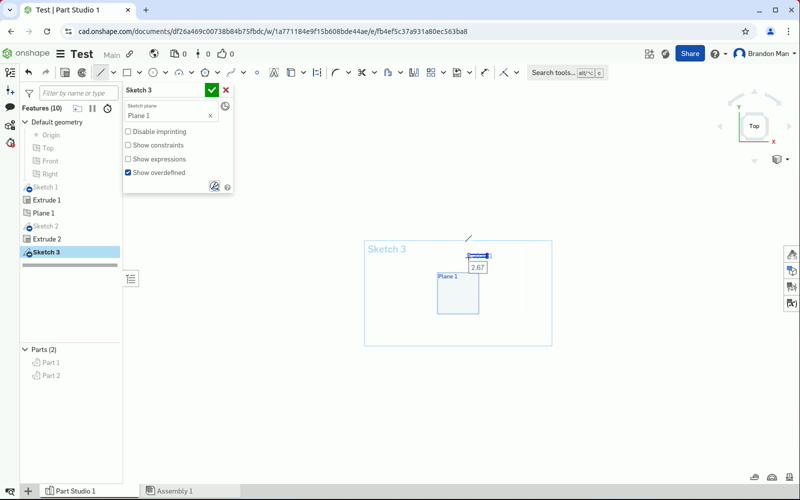
scroll(6)
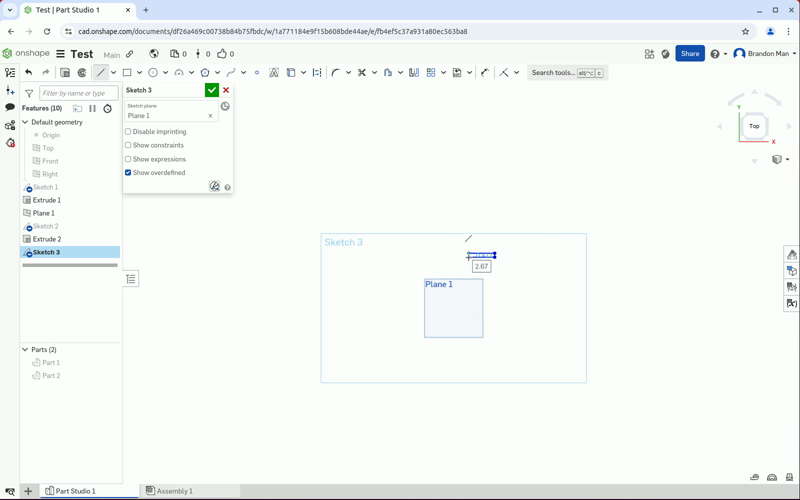
scroll(6)
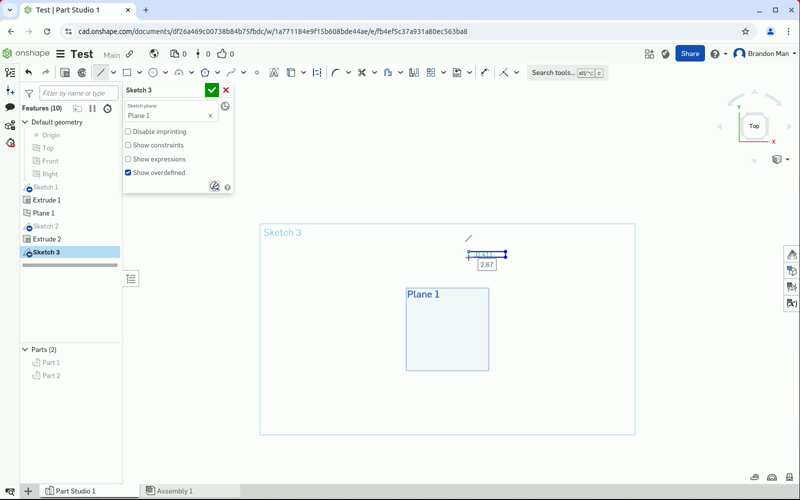
scroll(6)
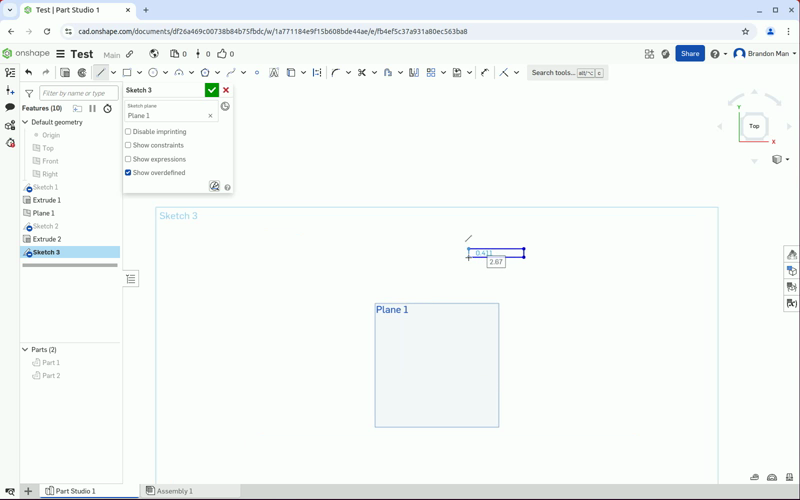
scroll(6)
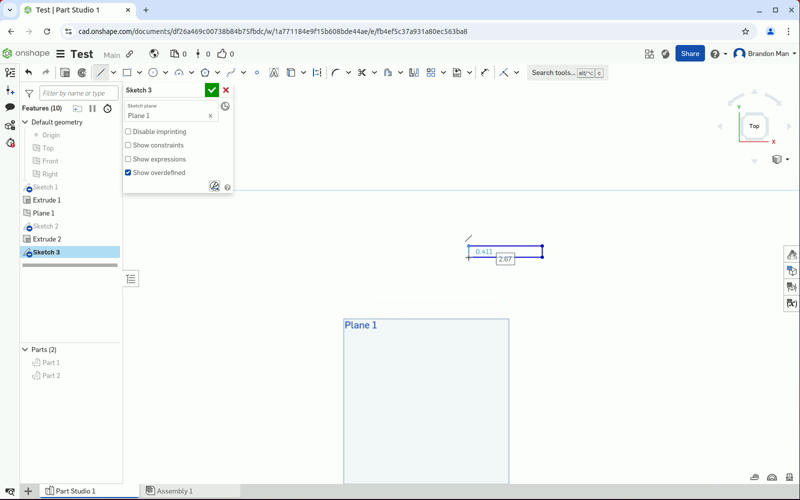
scroll(6)
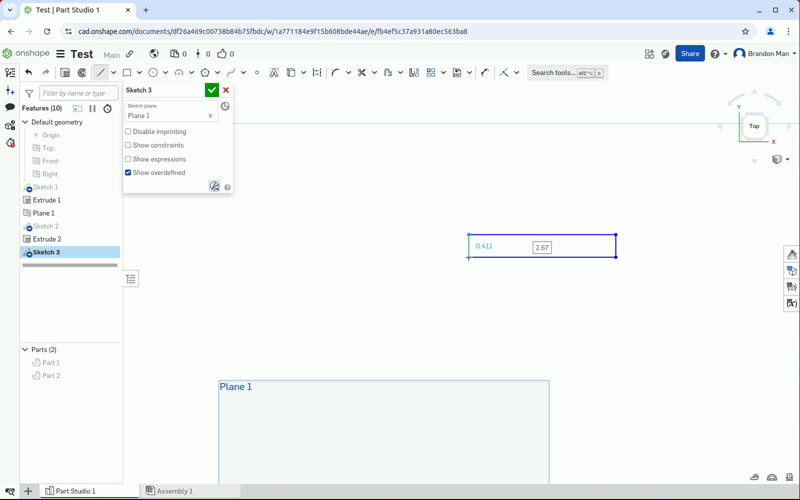
key_up(shift)
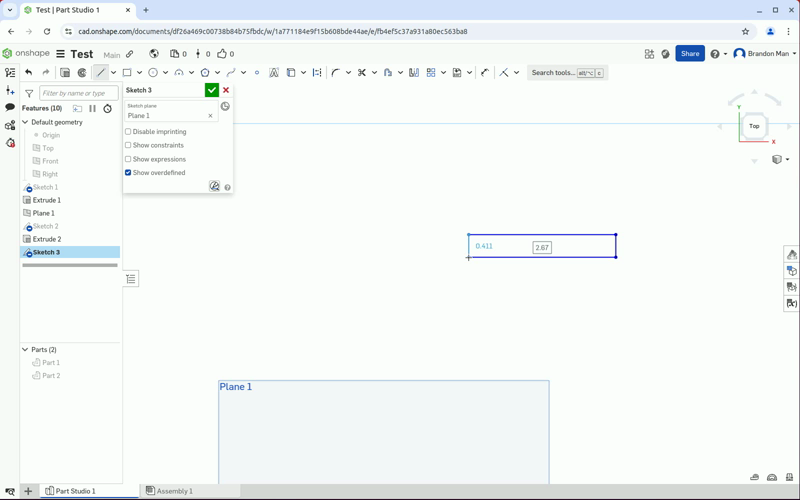
click(468, 257)
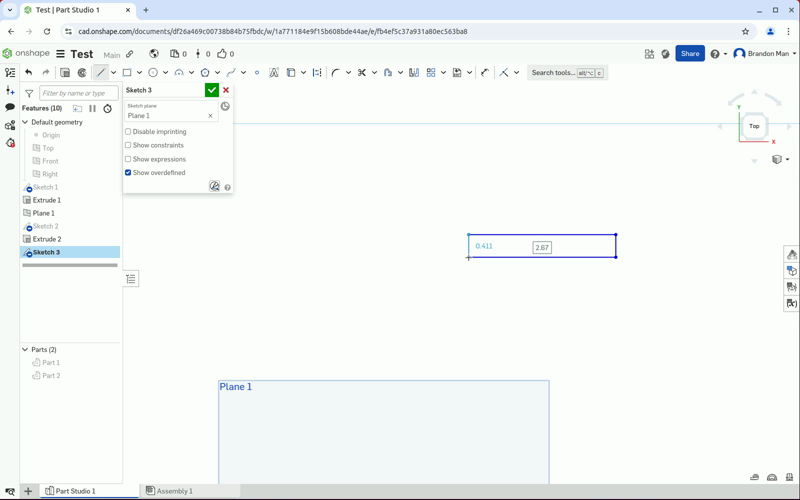
scroll(-6)
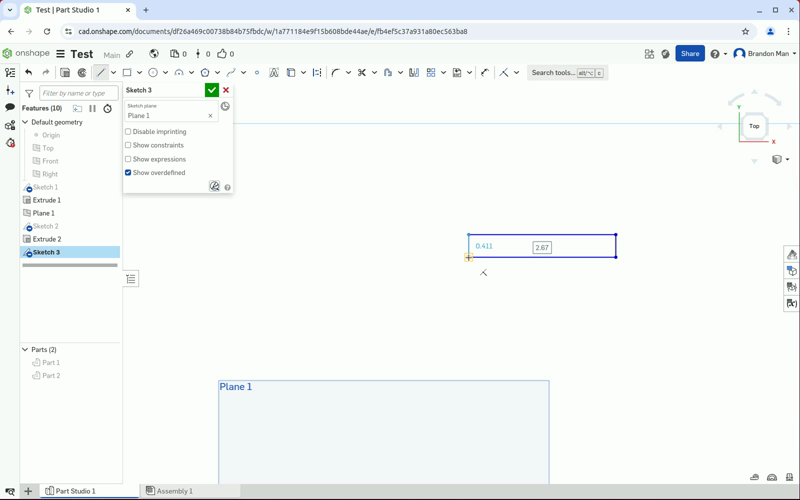
scroll(-6)
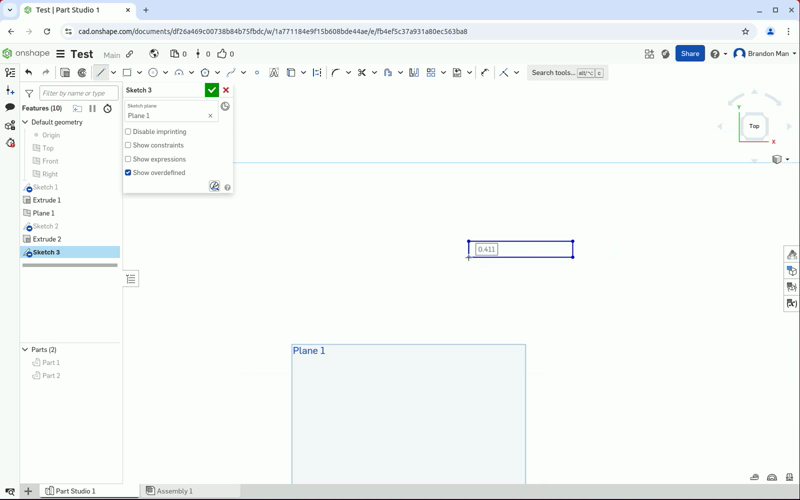
scroll(-6)
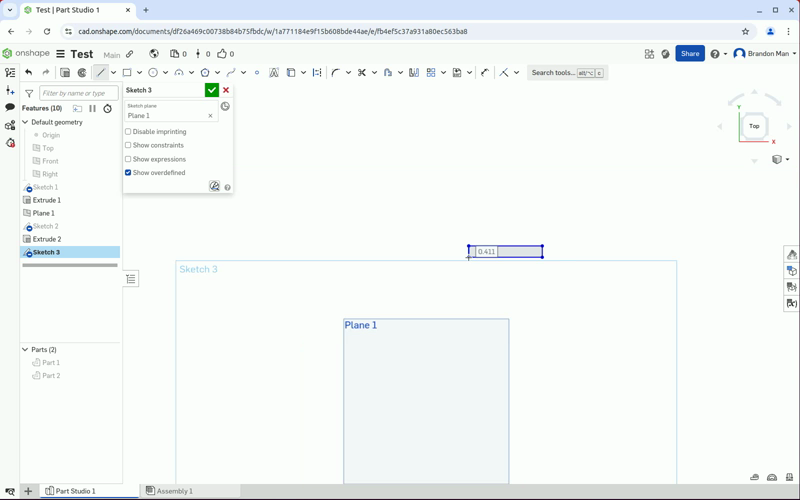
scroll(-6)
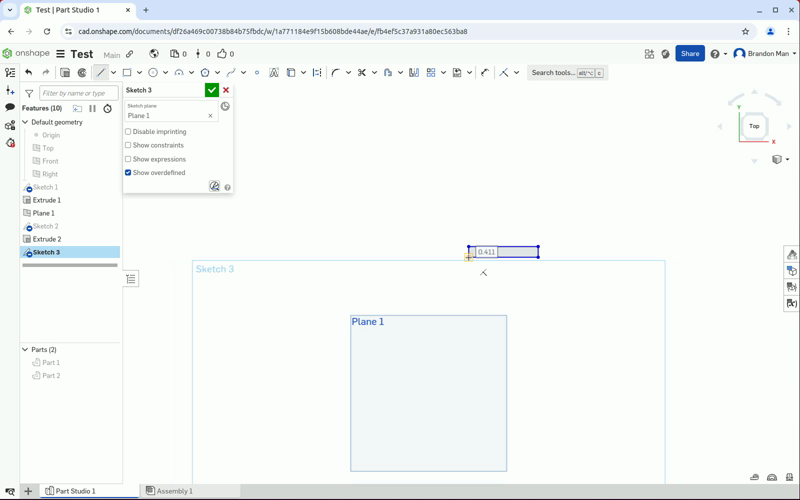
scroll(-6)
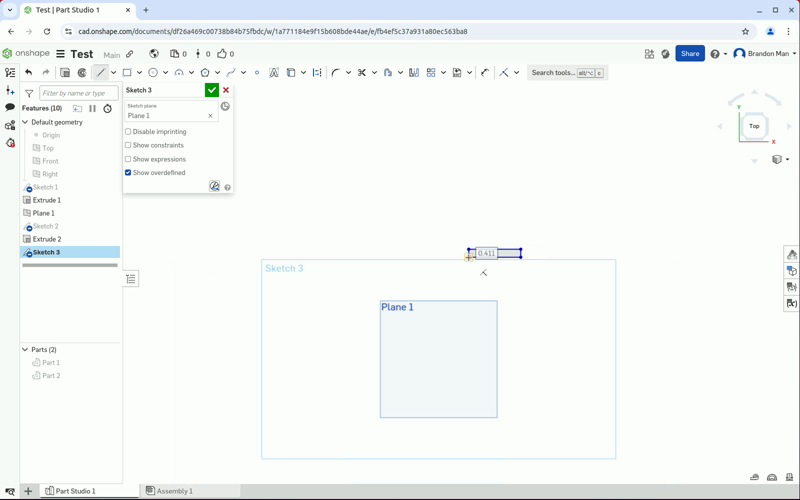
scroll(-6)
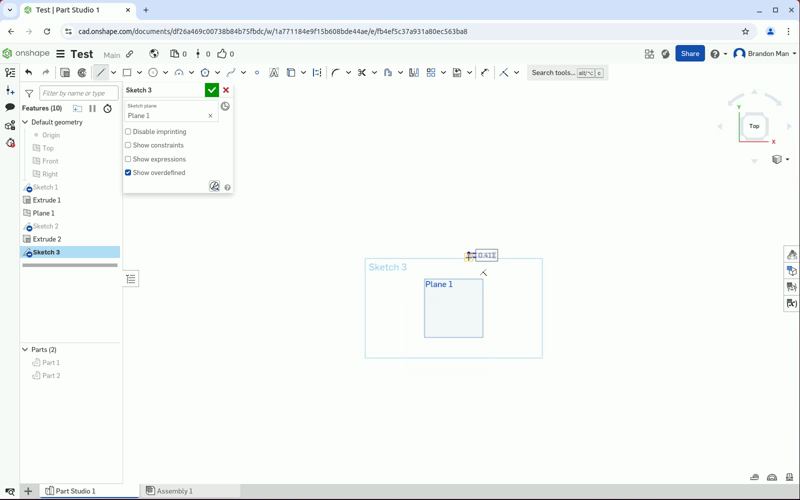
scroll(-6)
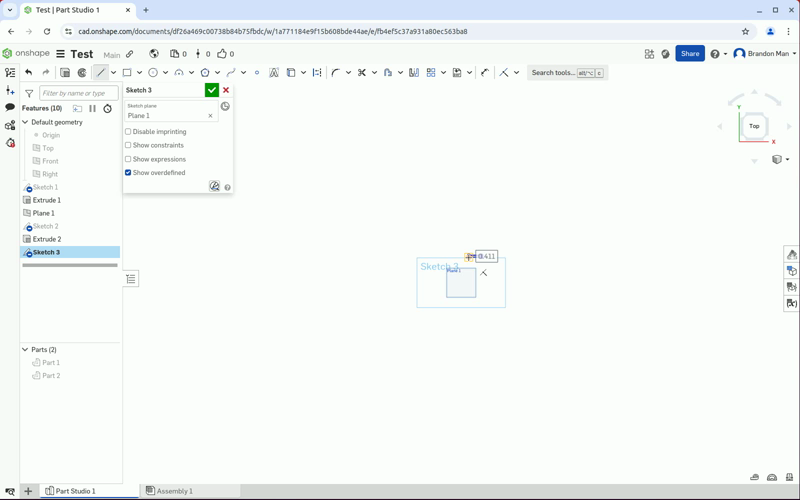
key(esc)
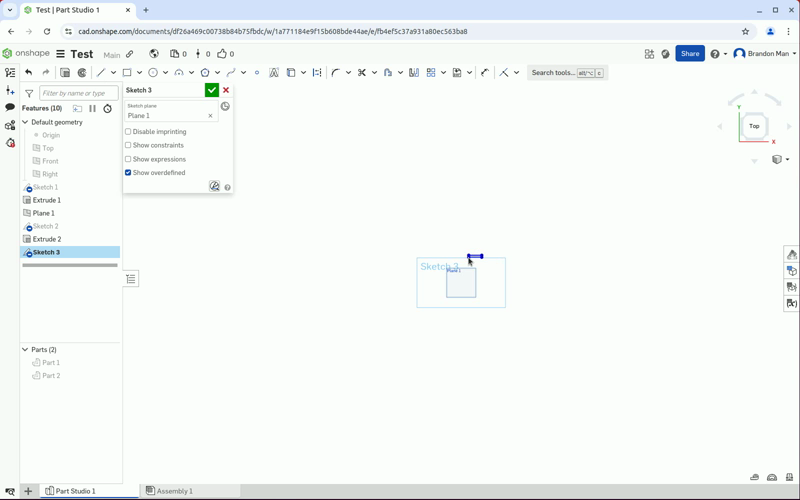
mouse_move(476, 256)
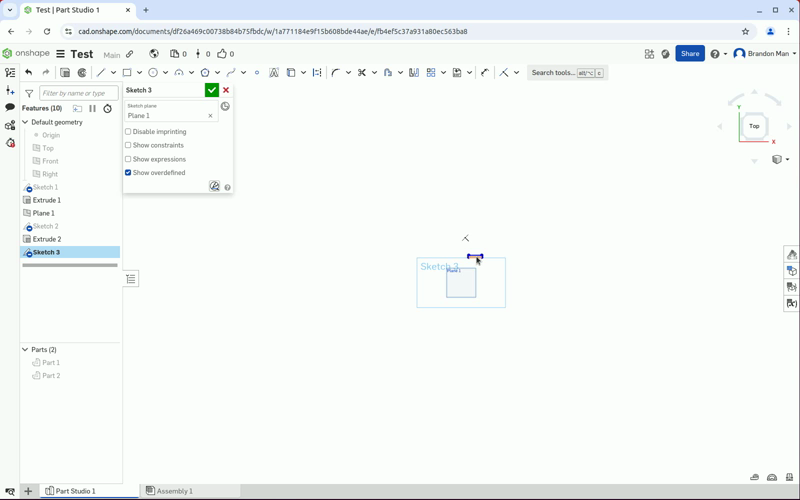
scroll(6)
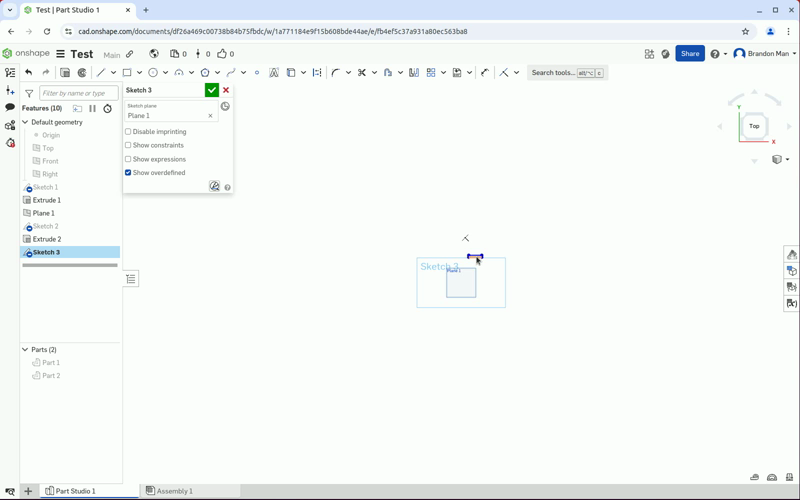
scroll(6)
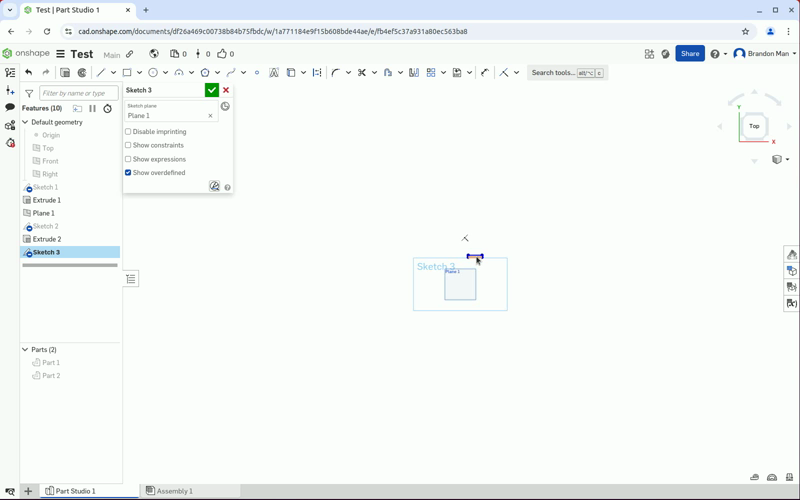
scroll(6)
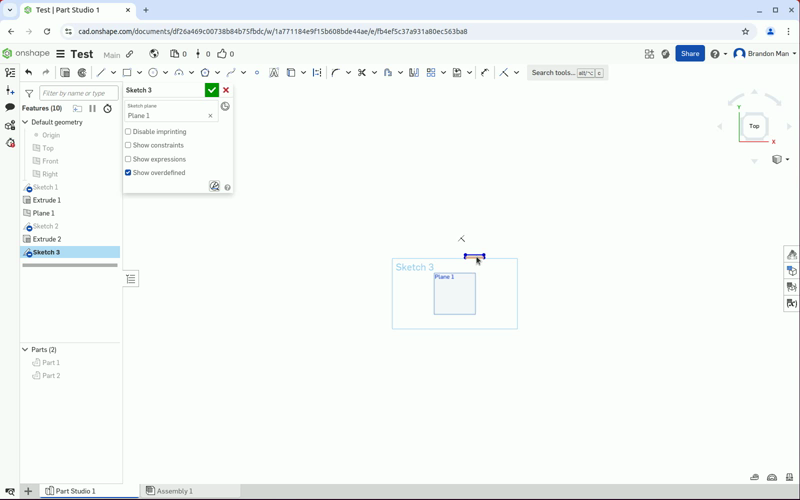
scroll(6)
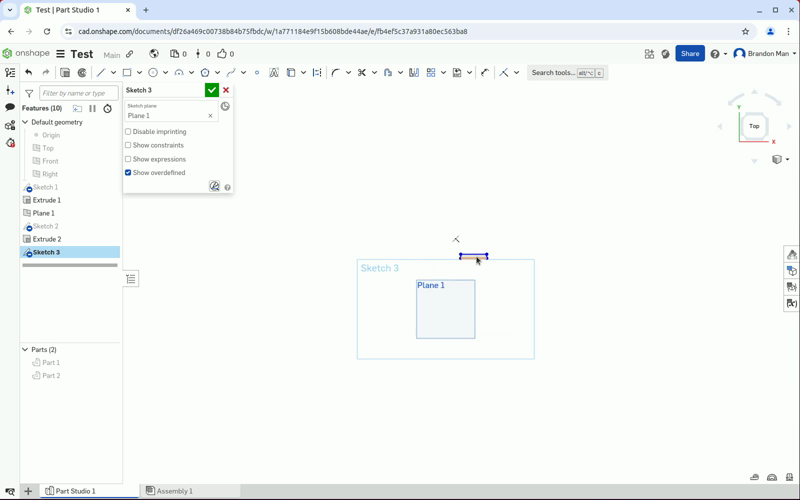
scroll(6)
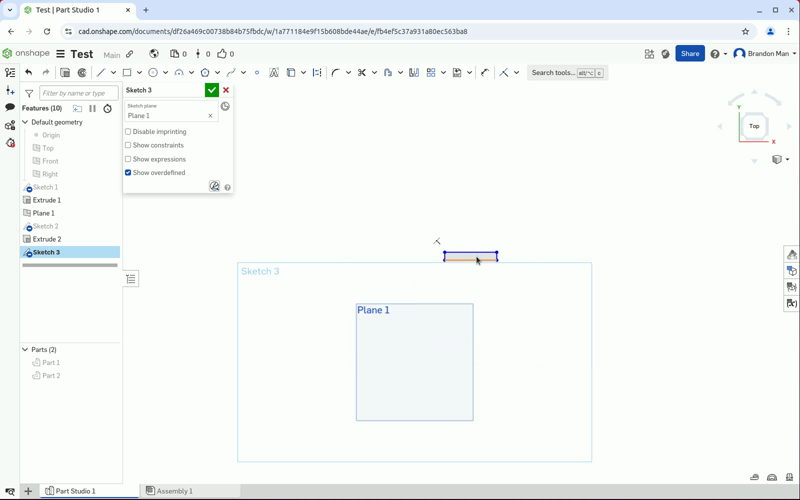
scroll(6)
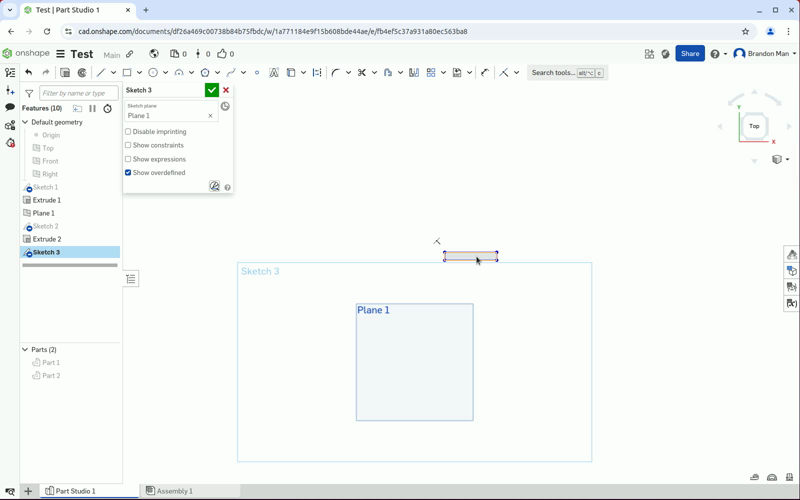
scroll(6)
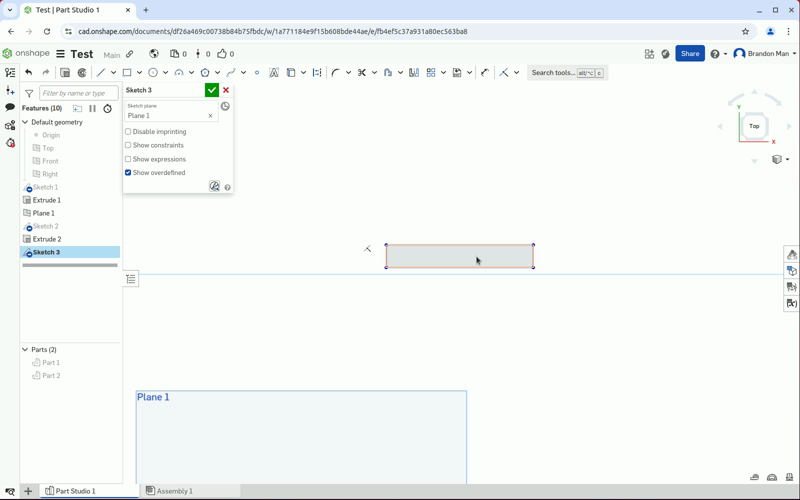
click(476, 256)
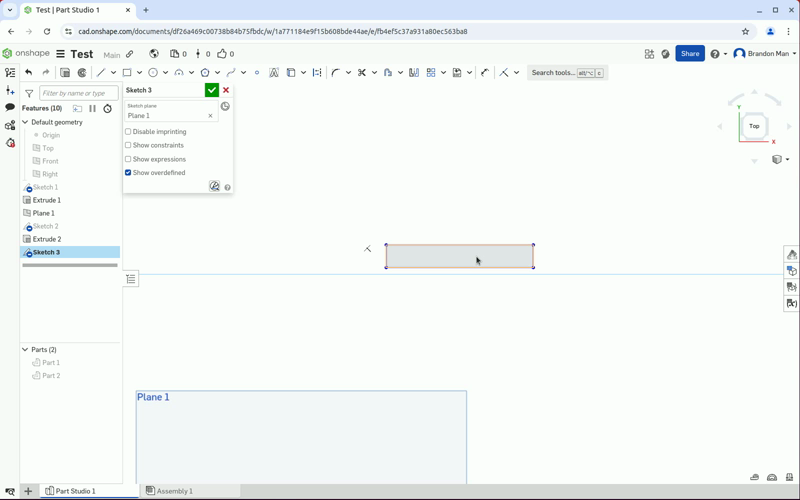
scroll(-6)
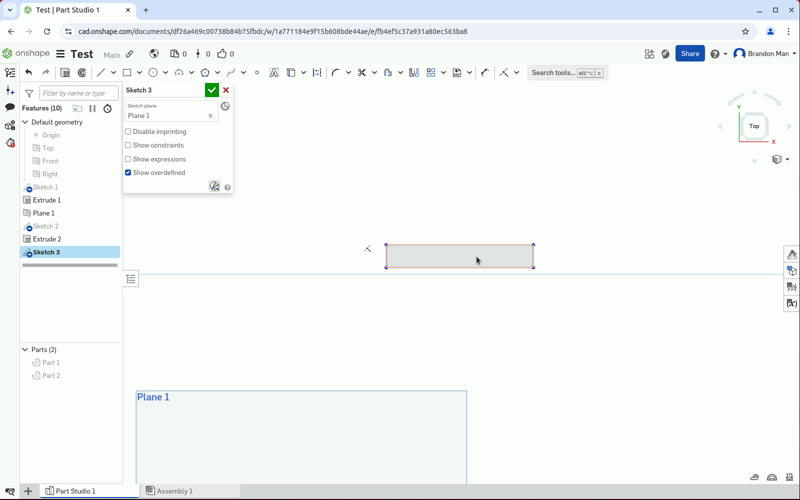
scroll(-6)
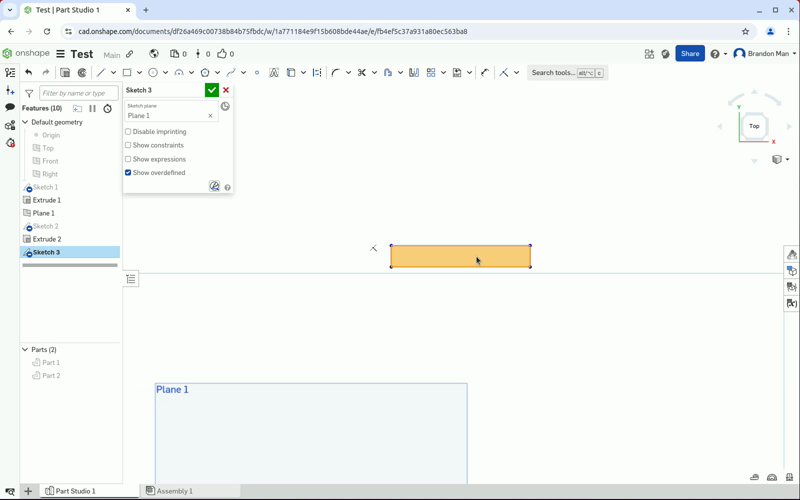
scroll(-6)
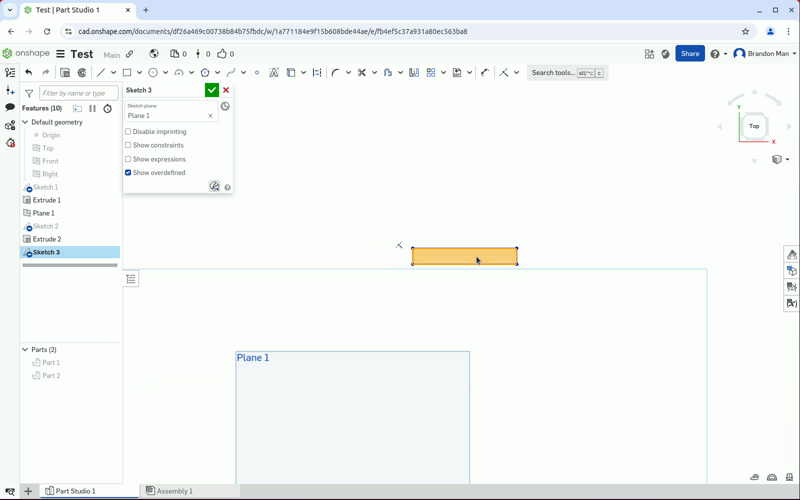
scroll(-6)
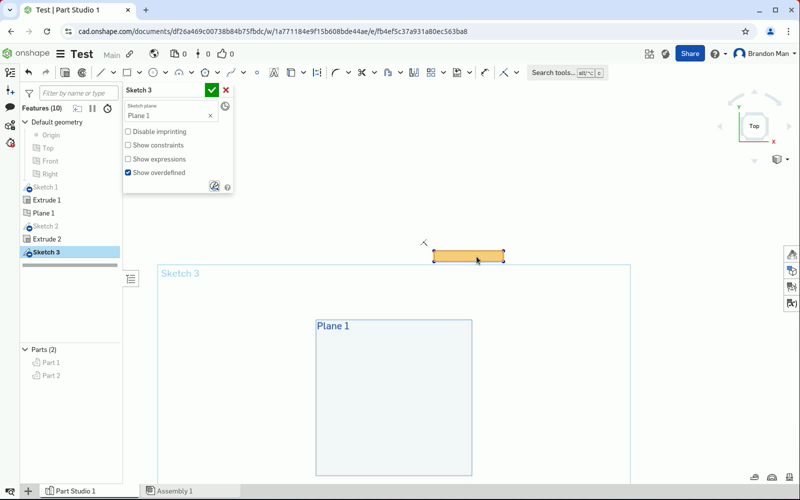
scroll(-6)
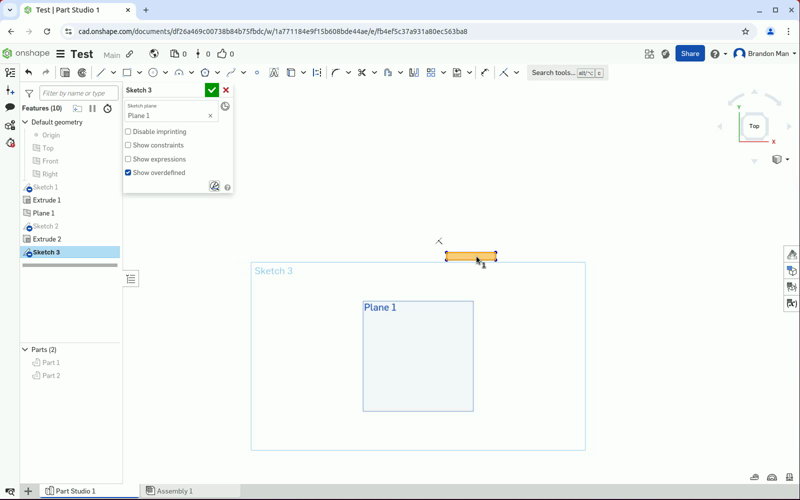
scroll(-6)
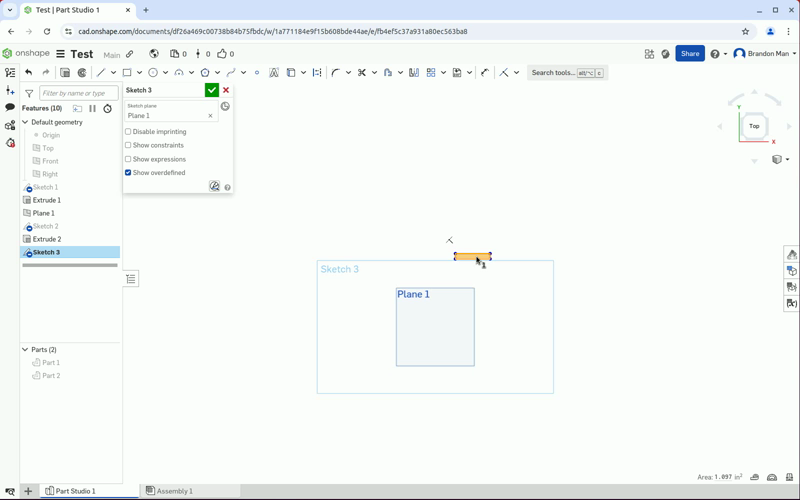
scroll(-6)
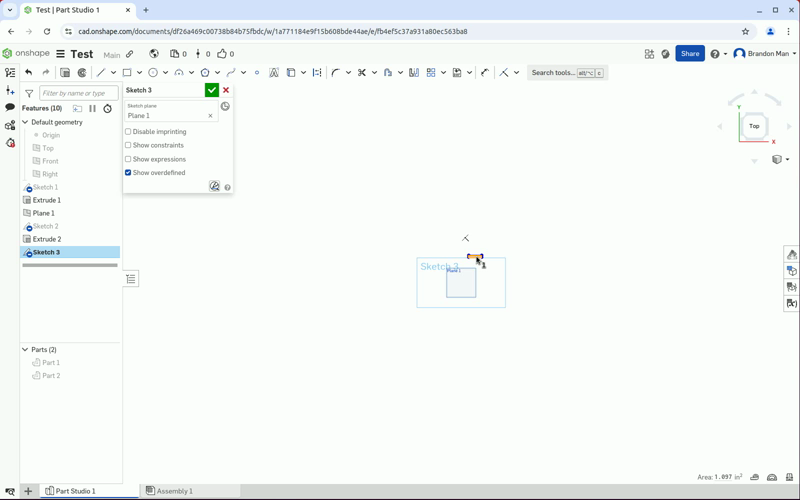
mouse_move(73, 352)
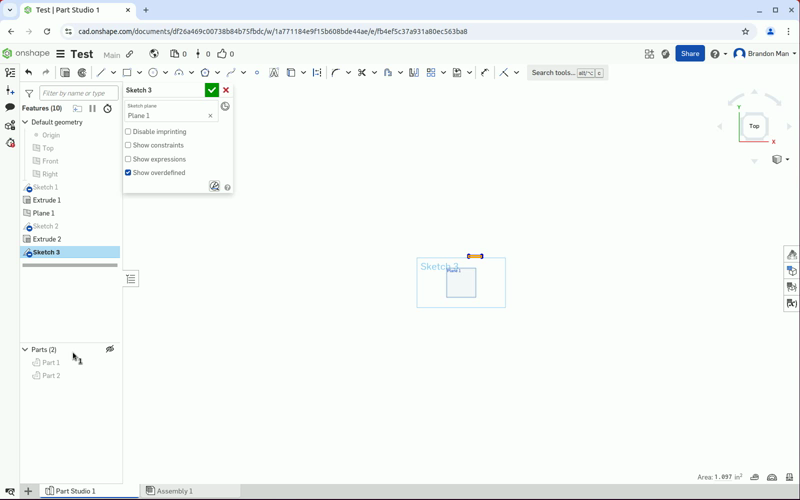
key(shift+y)
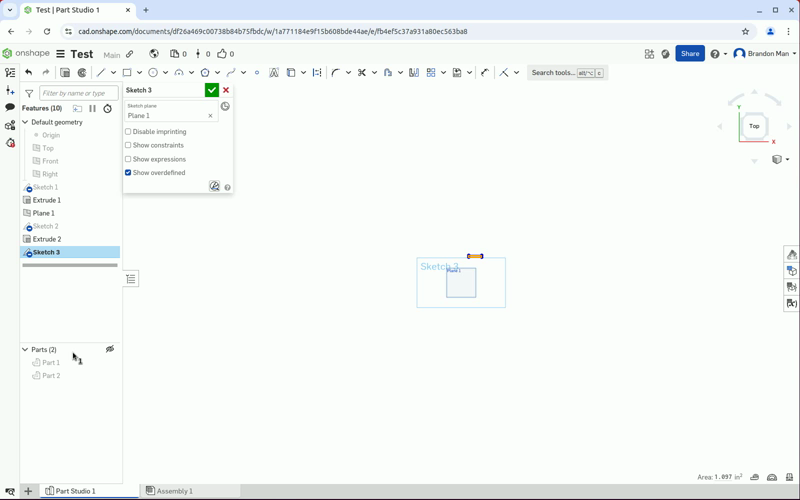
key(shift+e)
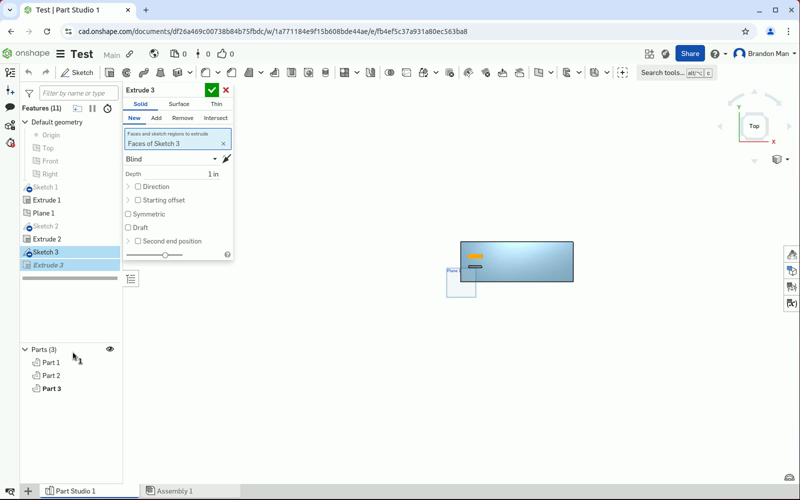
mouse_move(143, 106)
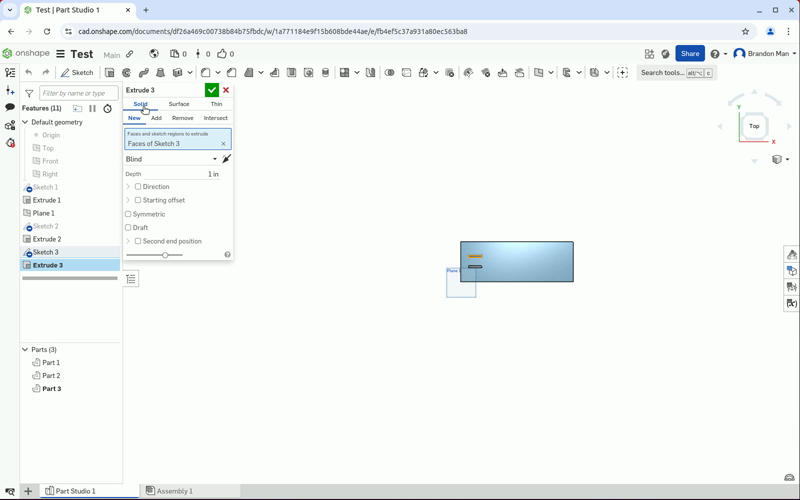
click(143, 106)
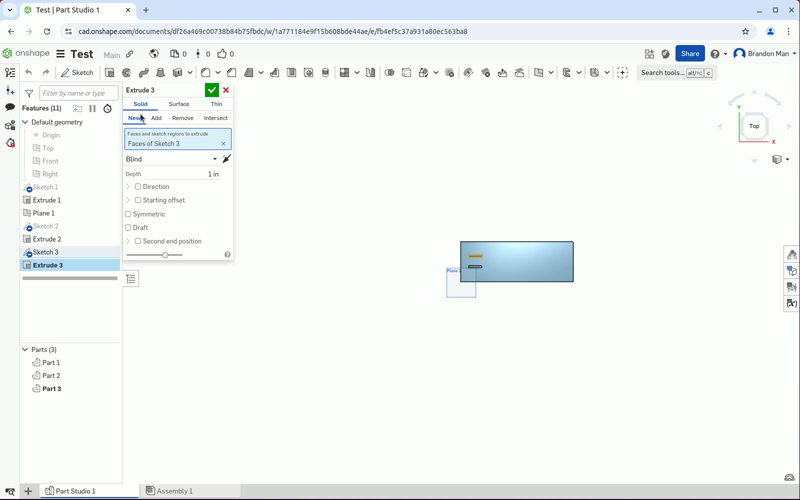
mouse_move(137, 120)
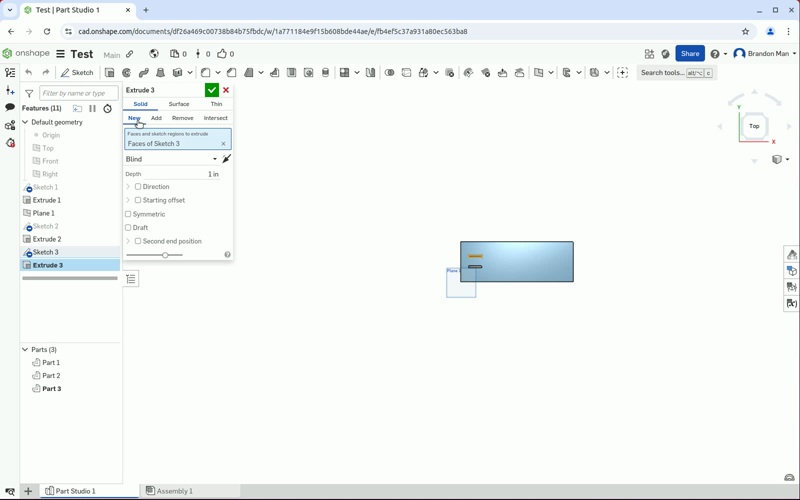
click(137, 120)
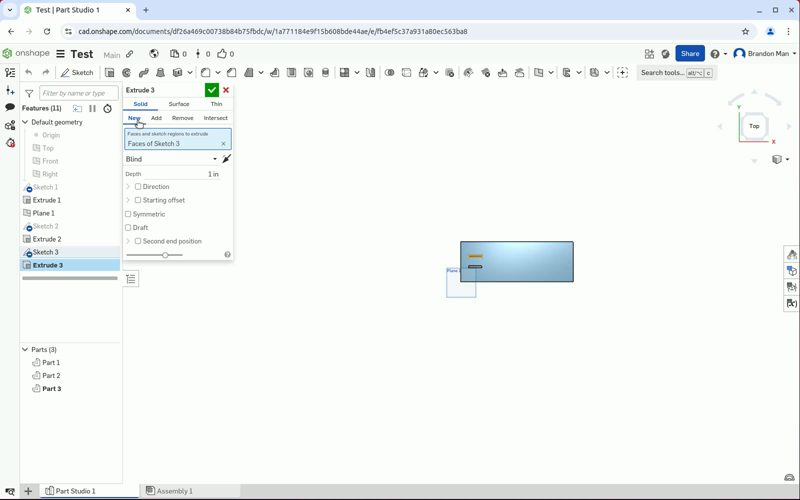
key(tab, 4)
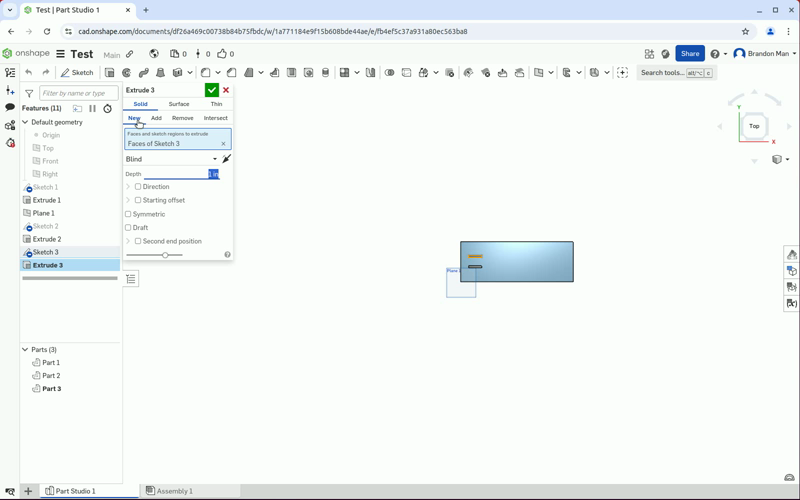
text(3.37)
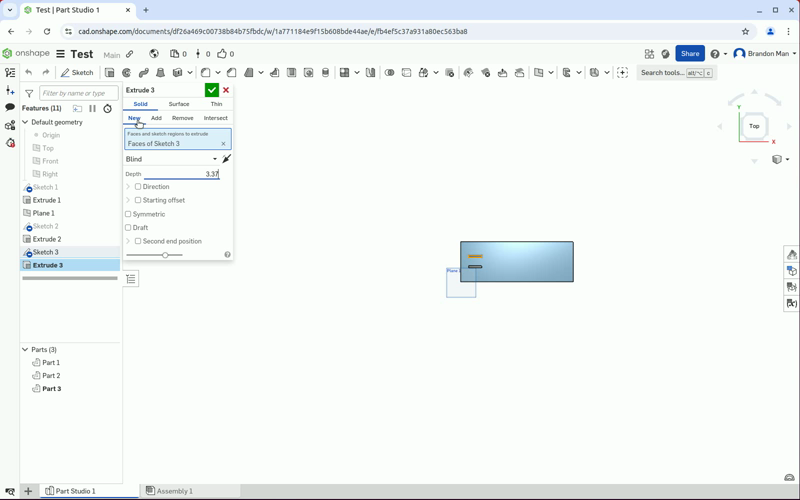
key(enter)
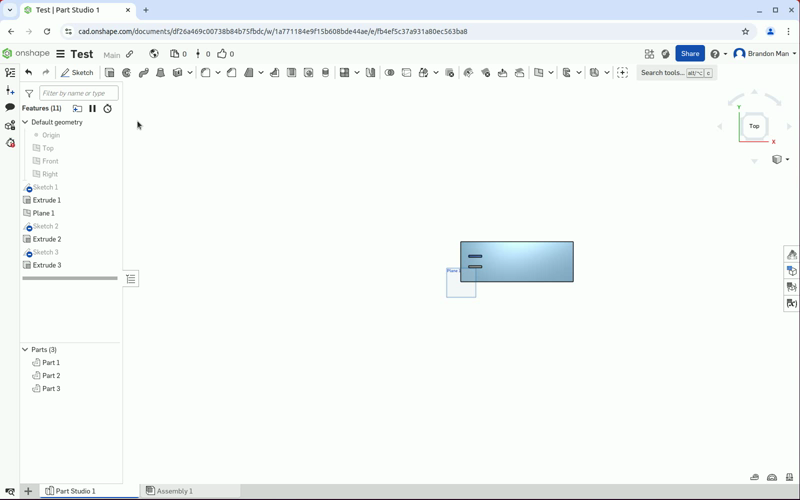
key(shift+h)
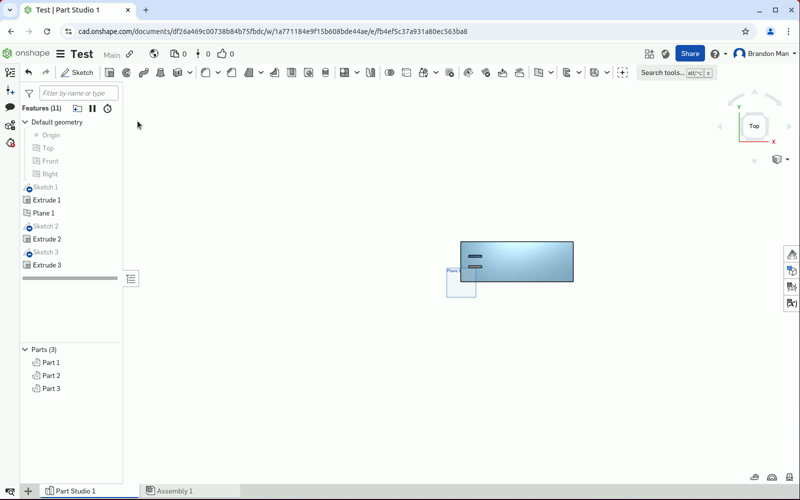
key(shift+h)
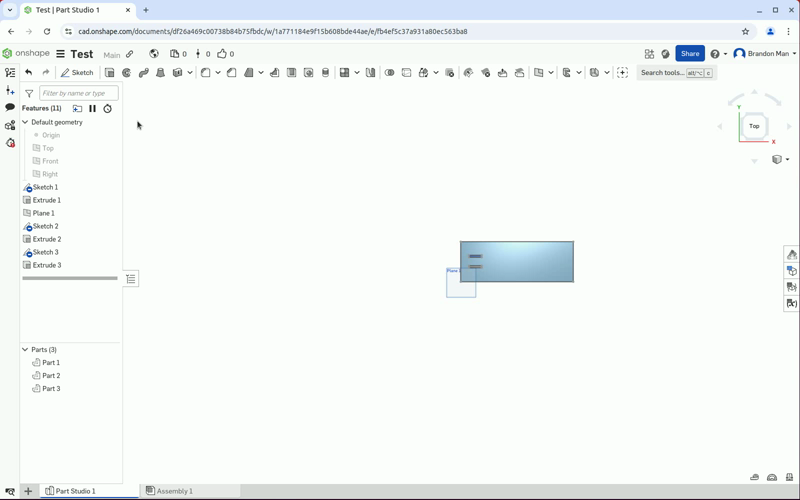
key(shift+7)
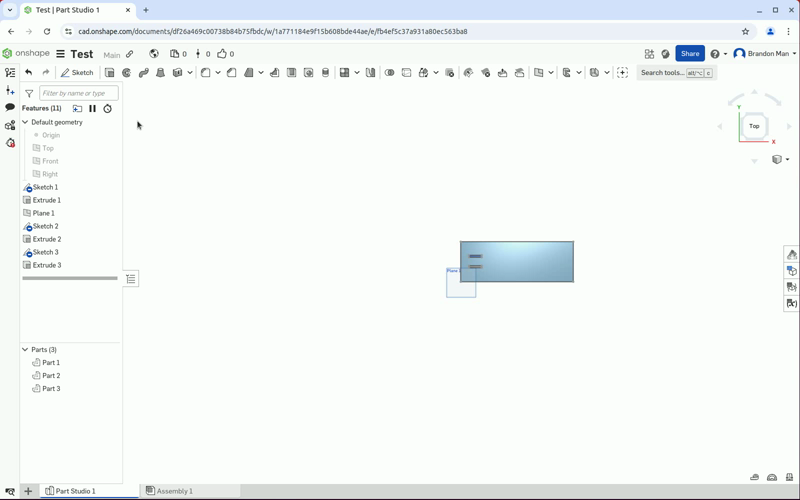
key(up, 3)
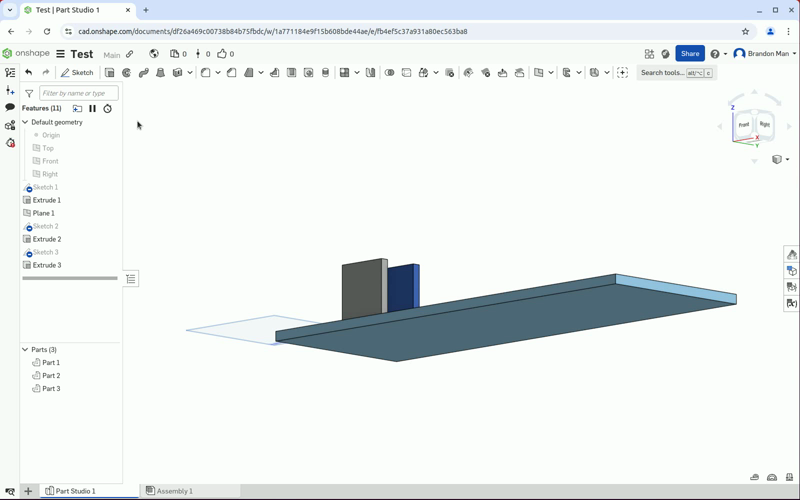
key(left, 3)
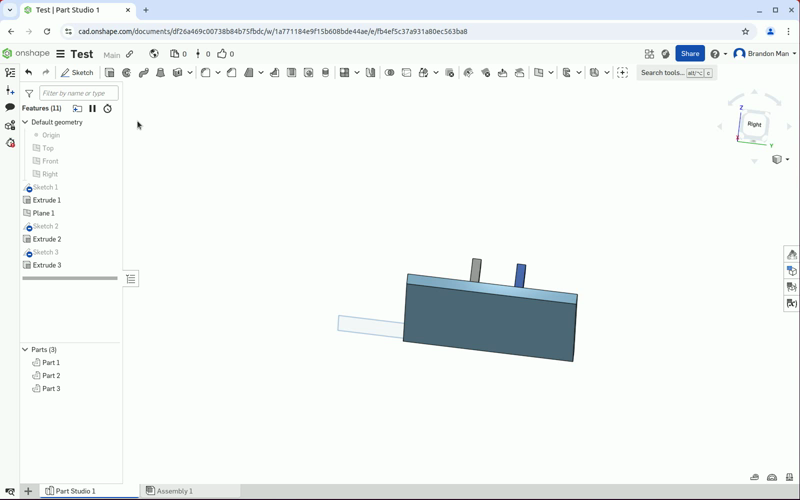
key(right, 3)
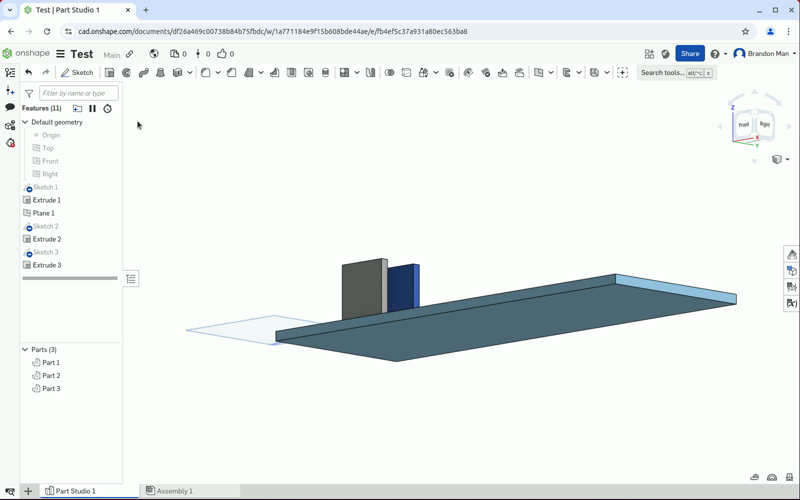
key(down, 3)
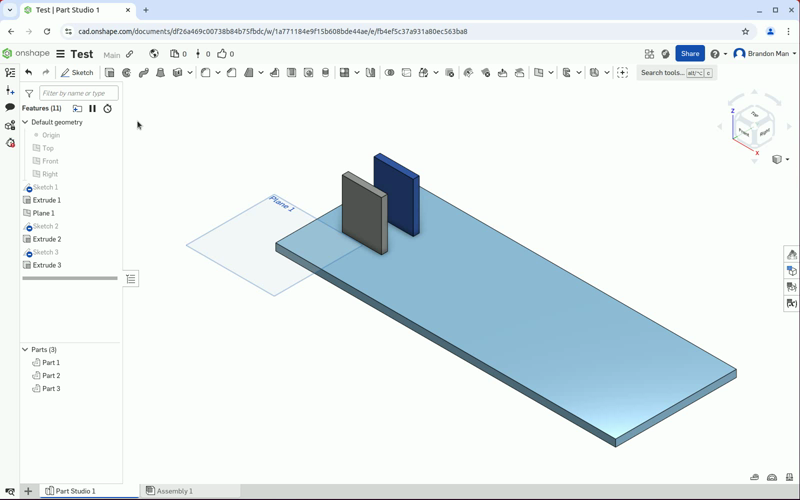
mouse_move(73, 189)
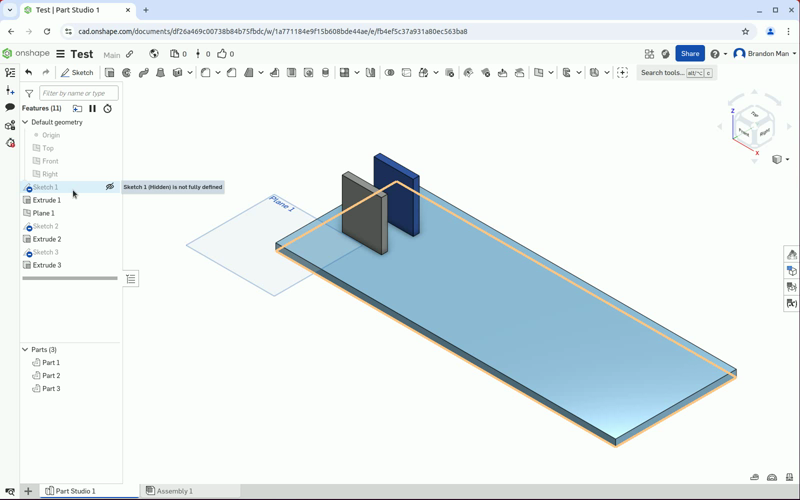
click(73, 189)